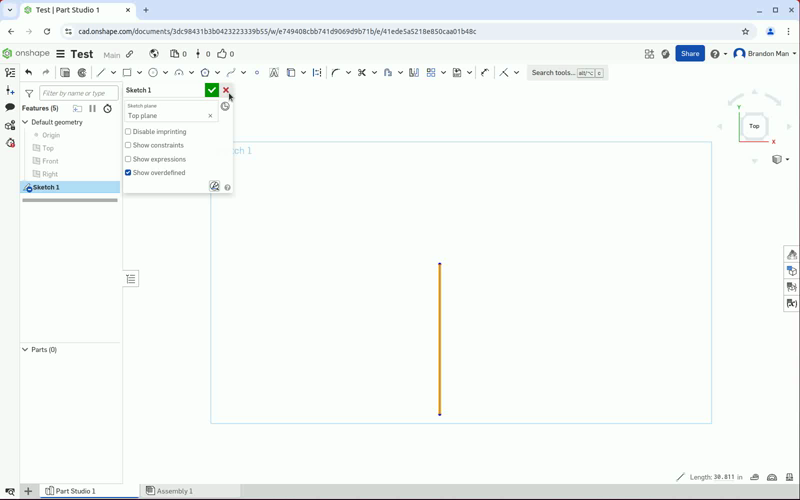
key(shift+h)
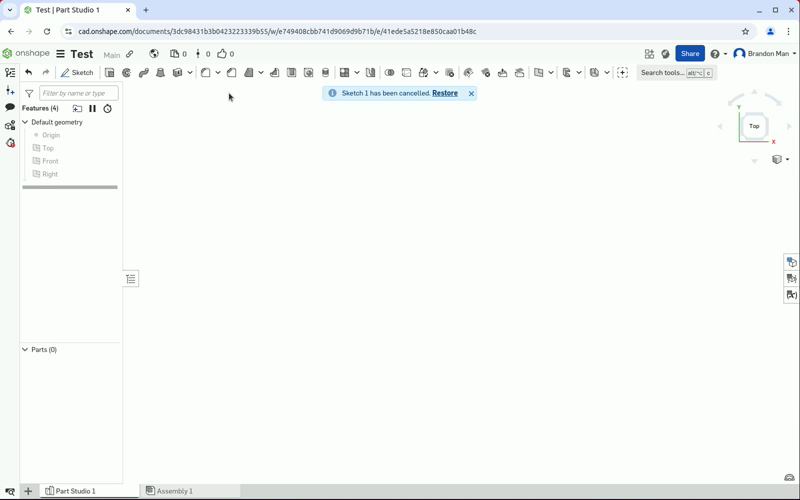
mouse_move(73, 352)
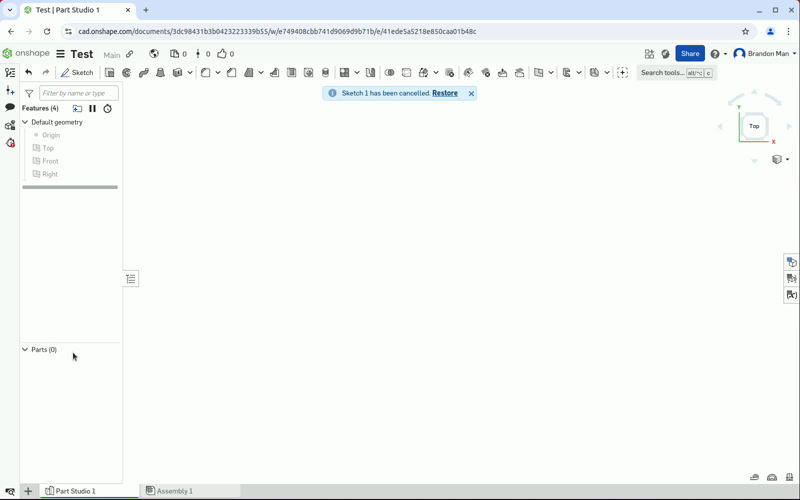
key(y)
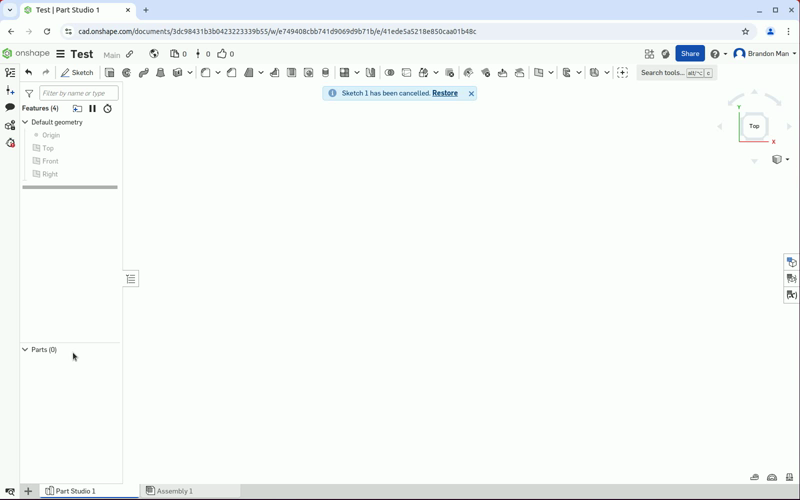
key(shift+p)
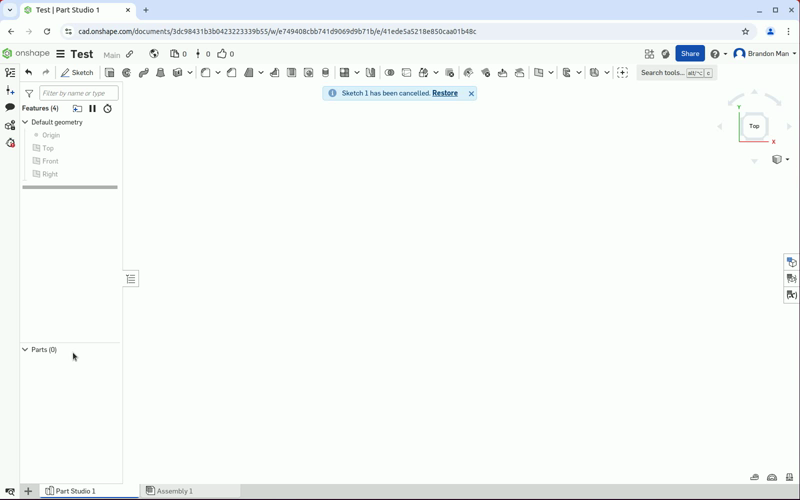
key(space)
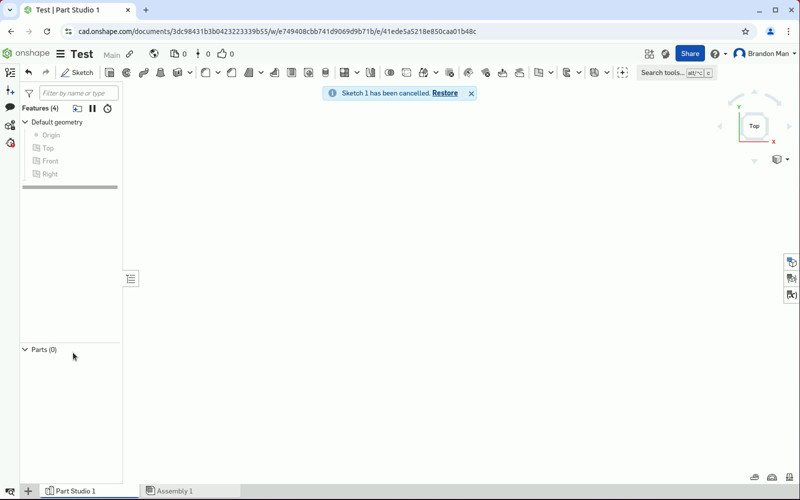
key_down(shift)
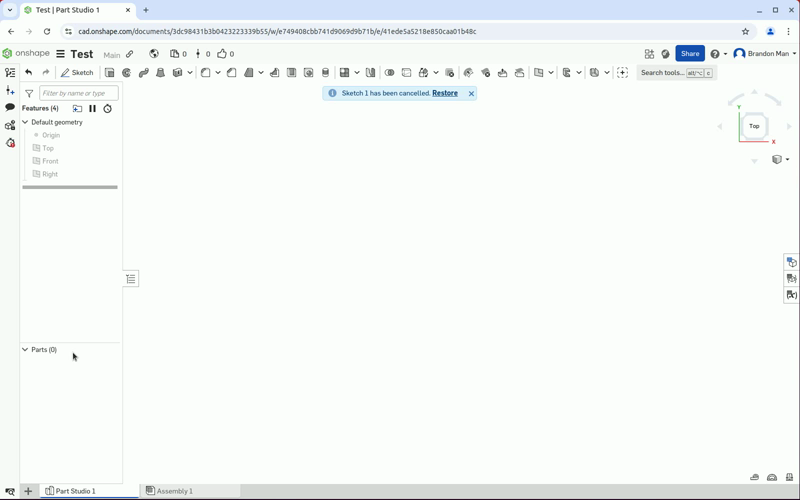
key(up)
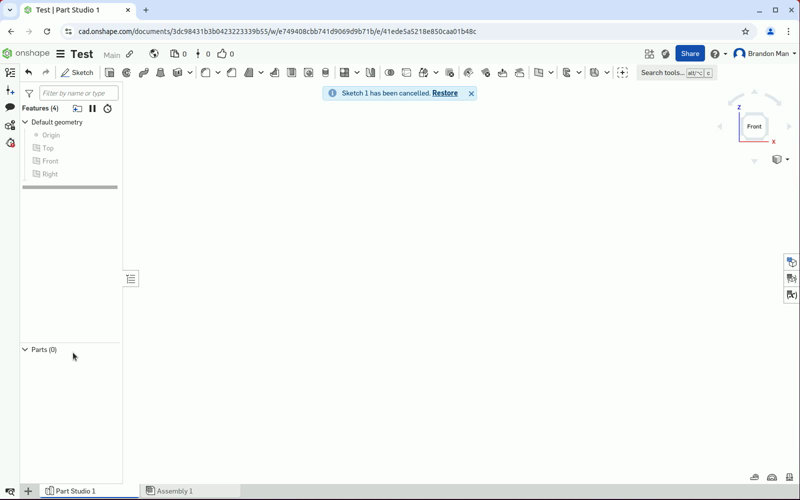
key_up(shift)
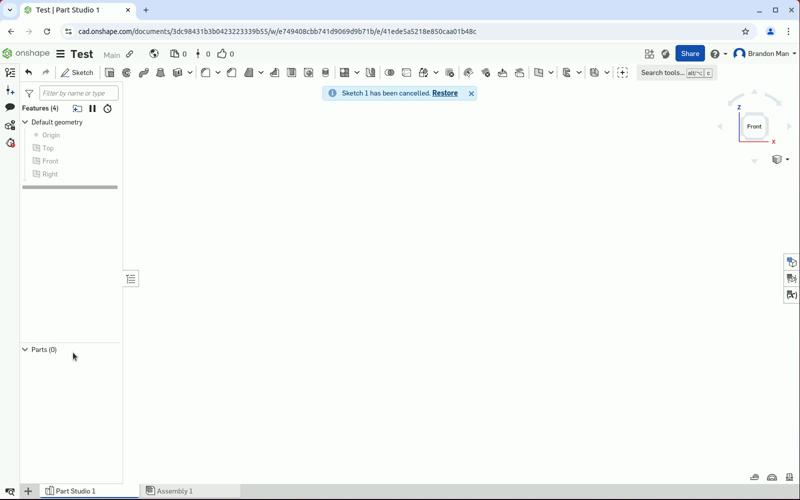
key(space)
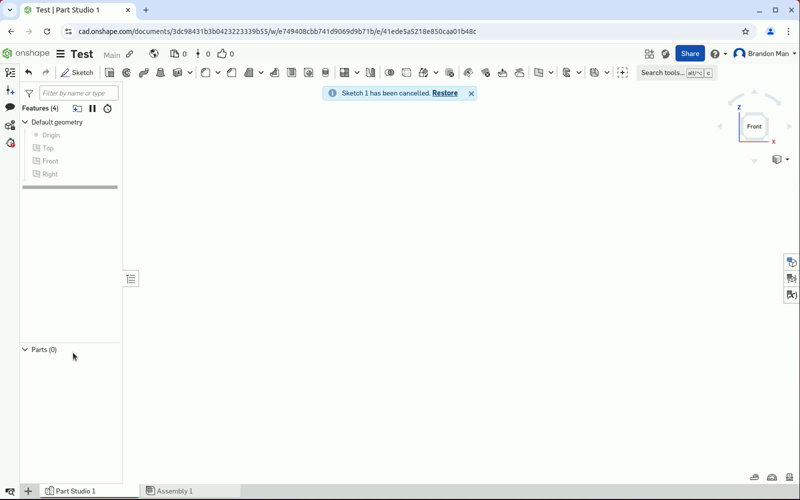
key_down(shift)
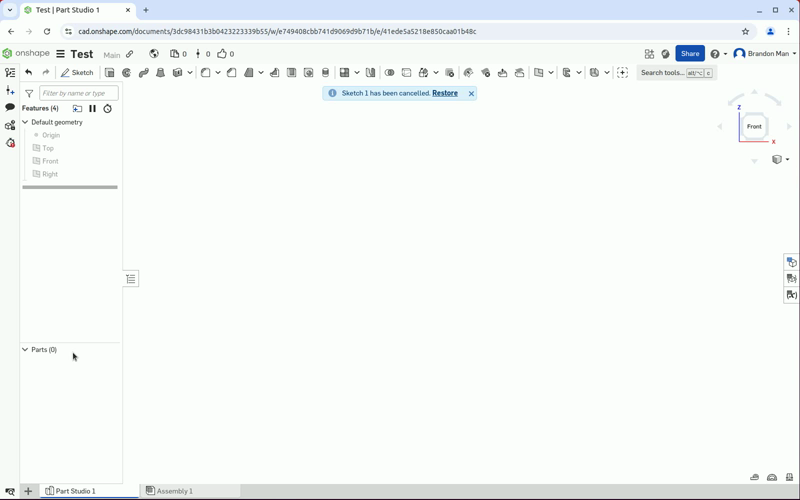
key(left)
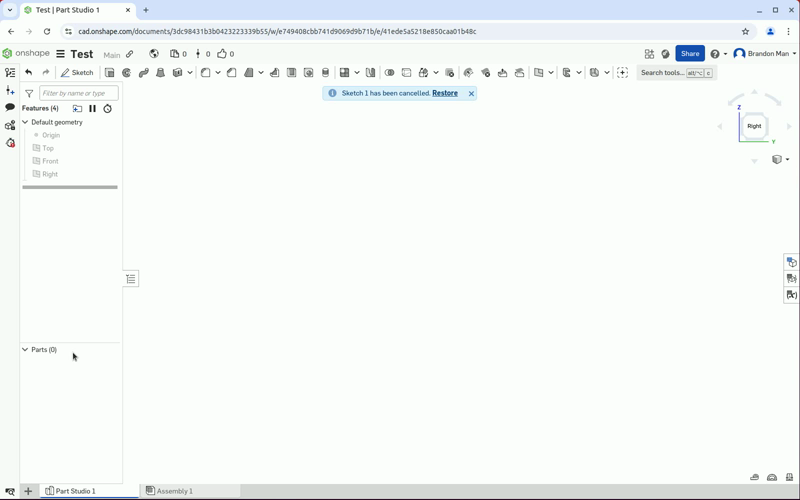
key_up(shift)
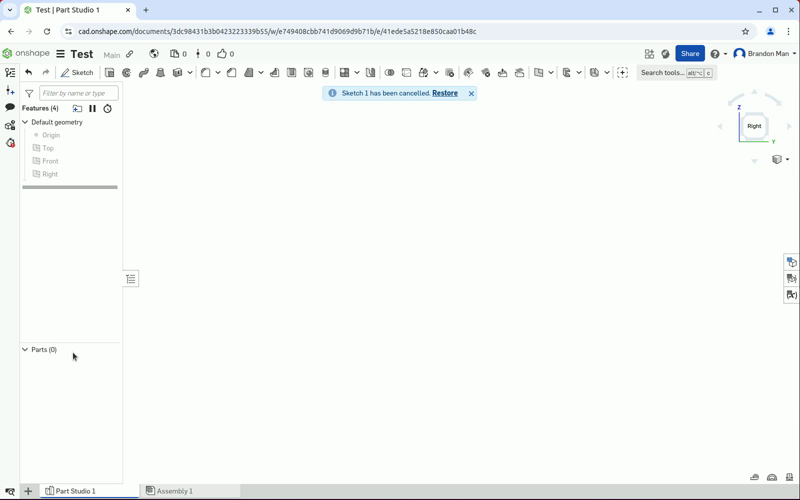
mouse_move(73, 352)
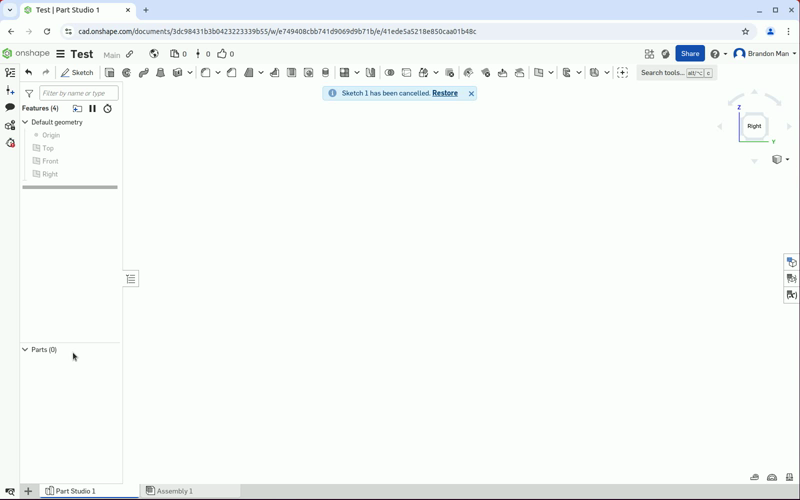
key(shift+y)
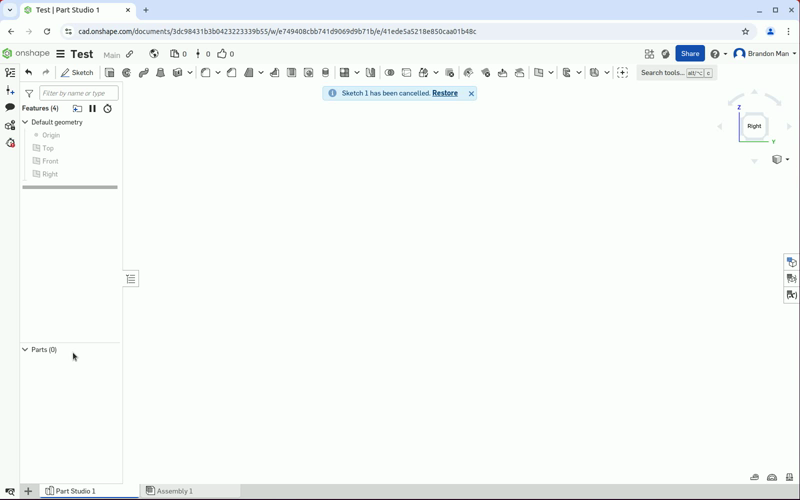
key(shift+s)
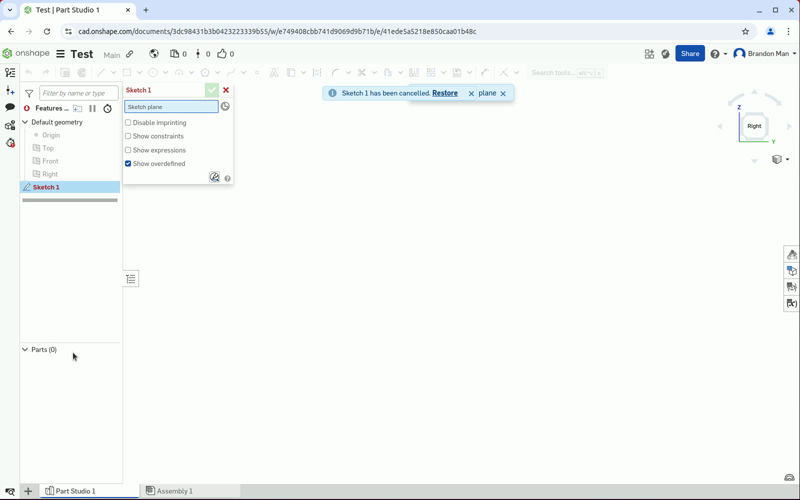
mouse_move(73, 176)
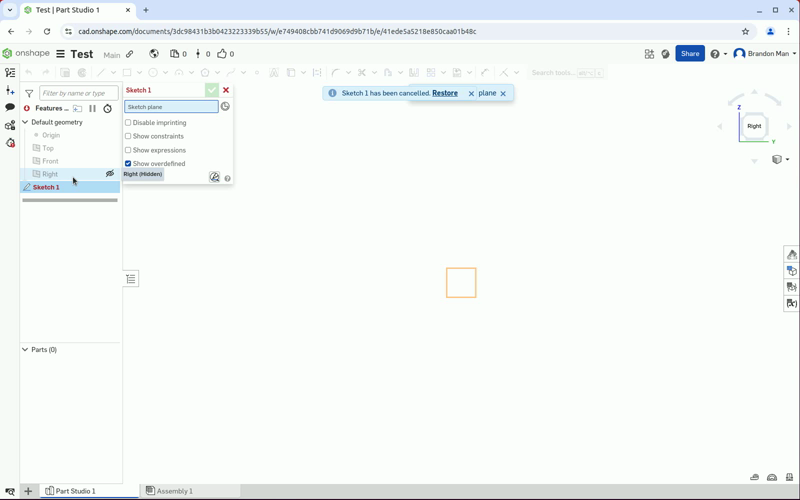
click(73, 176)
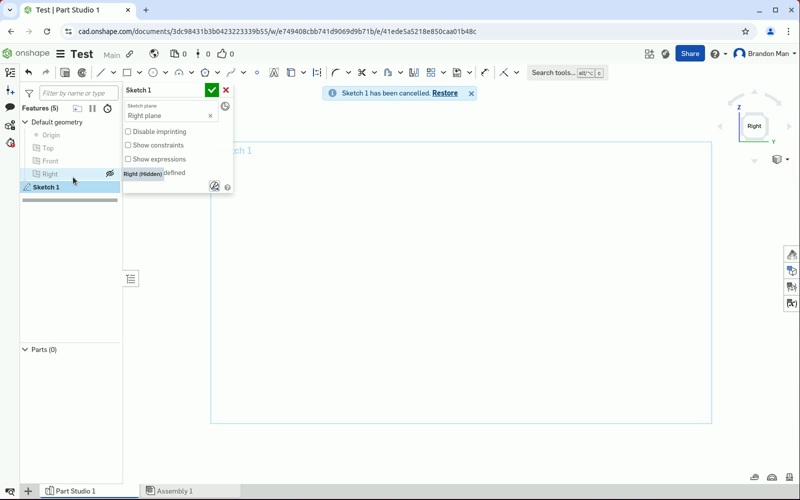
mouse_move(73, 352)
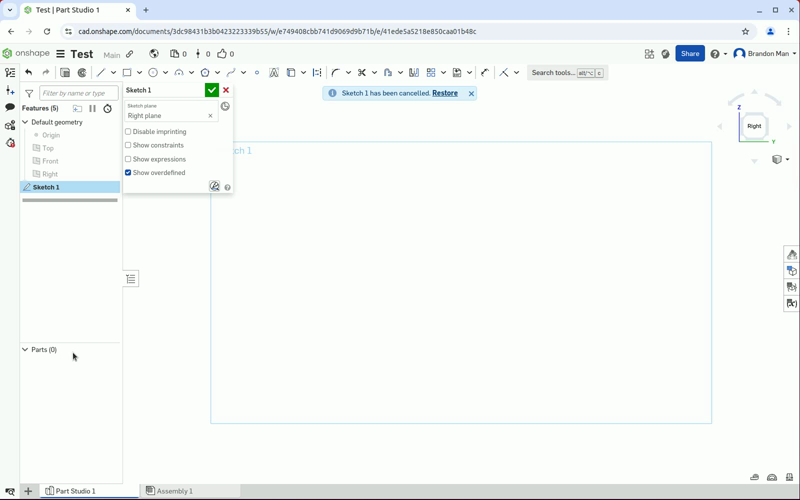
key(y)
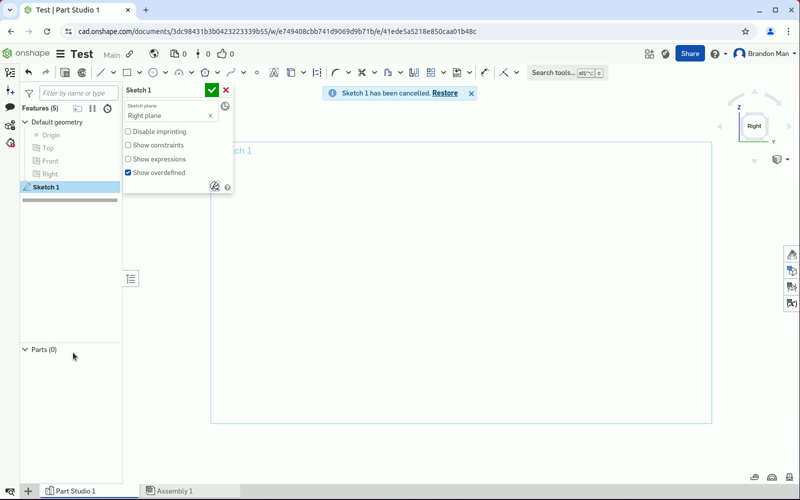
key(l)
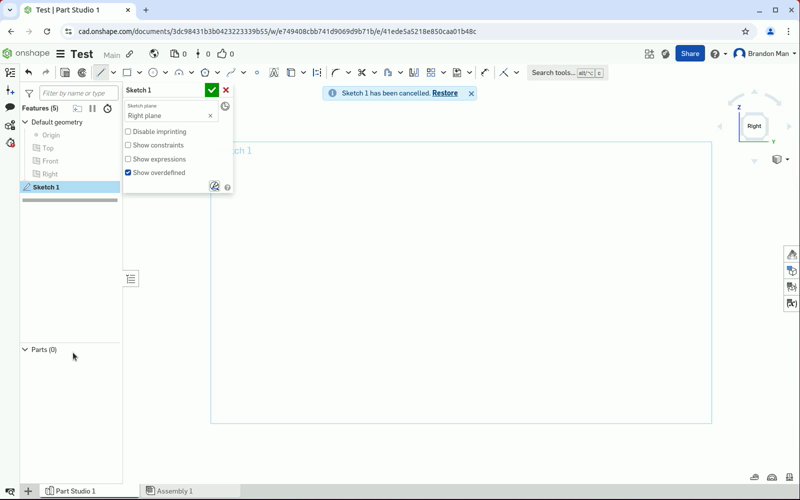
key_down(shift)
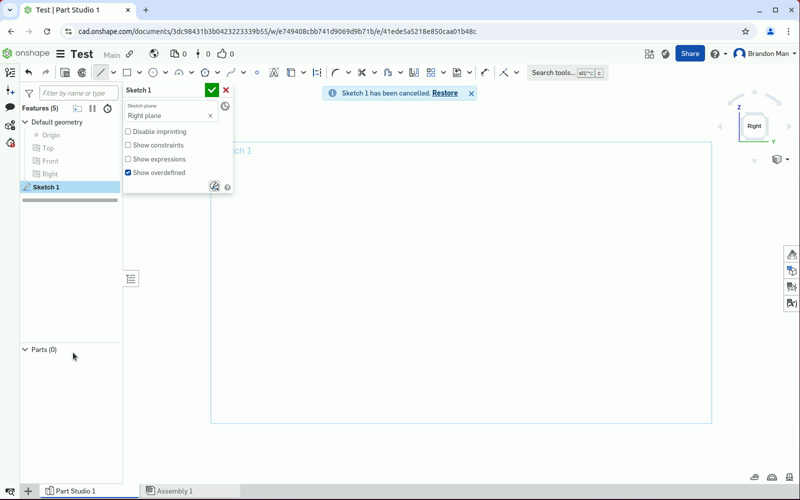
mouse_move(370, 312)
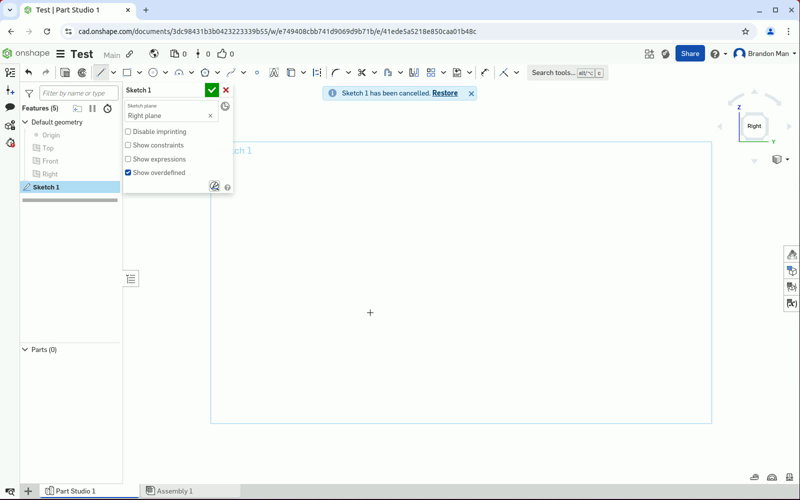
click(370, 312)
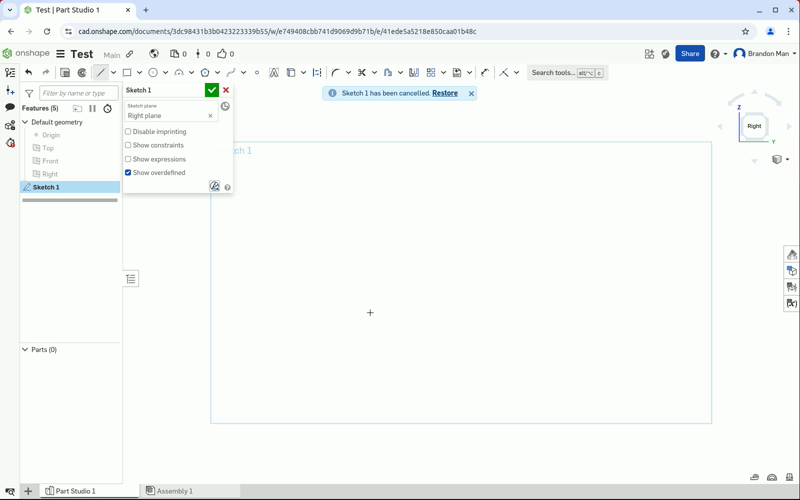
key_up(shift)
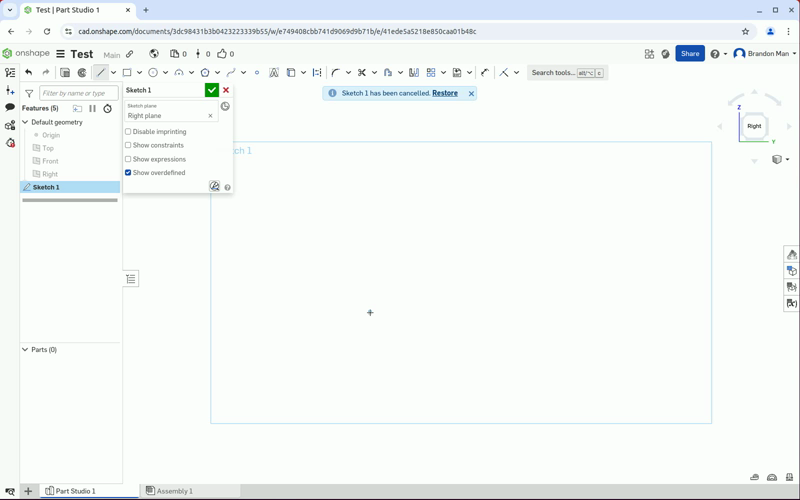
key_down(shift)
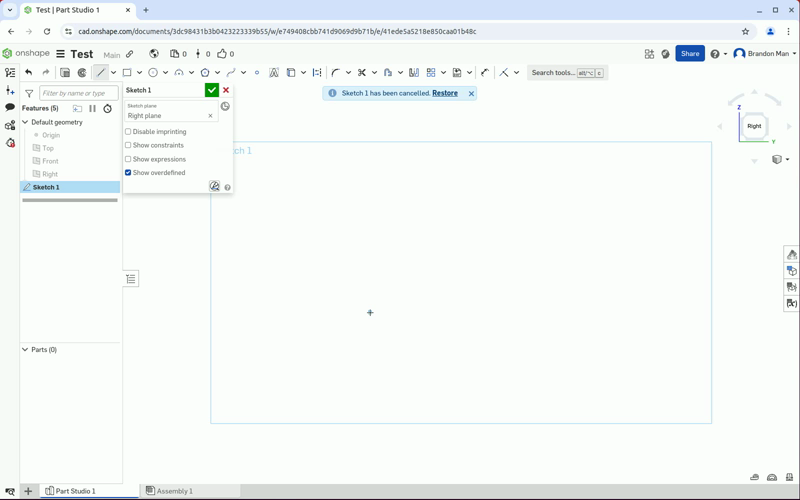
mouse_move(550, 312)
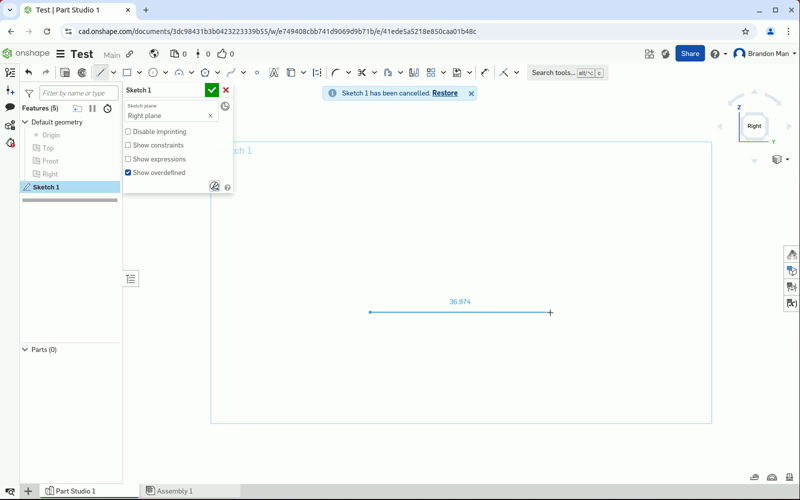
click(550, 312)
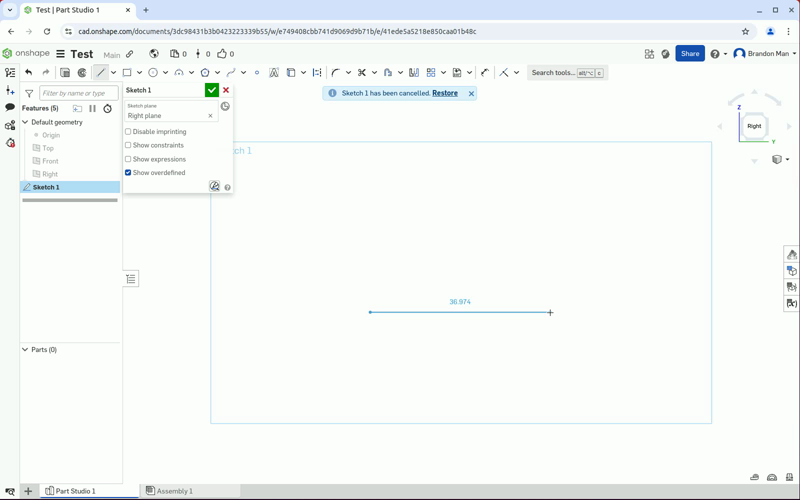
key_up(shift)
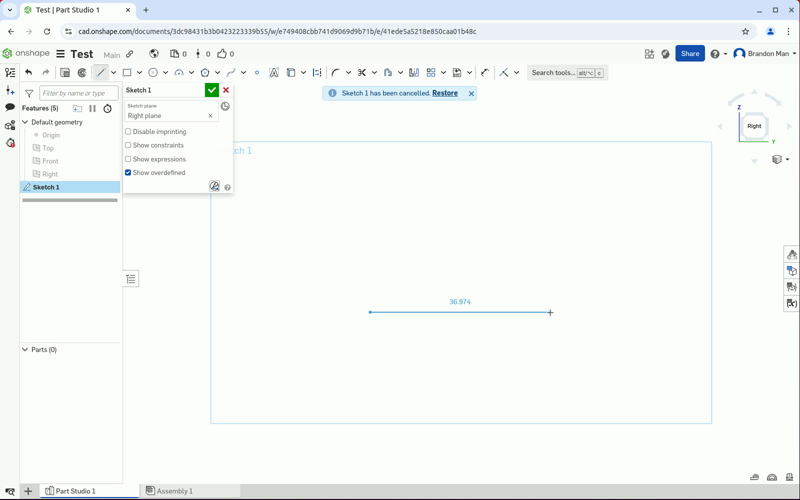
key_down(shift)
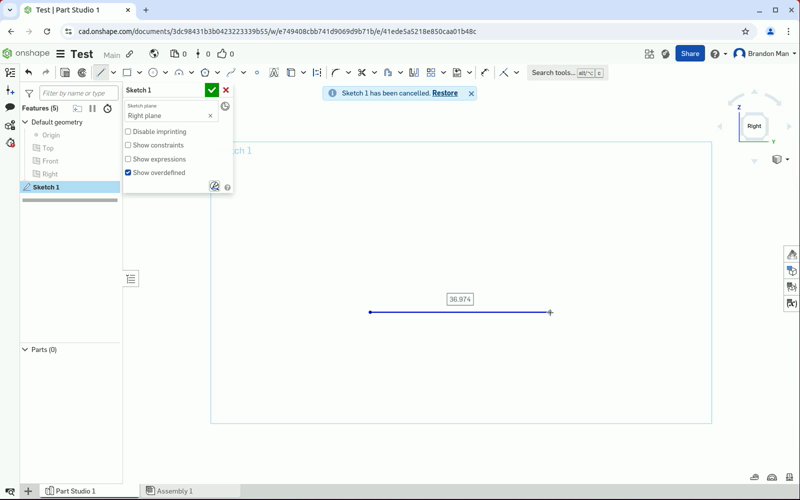
mouse_move(580, 312)
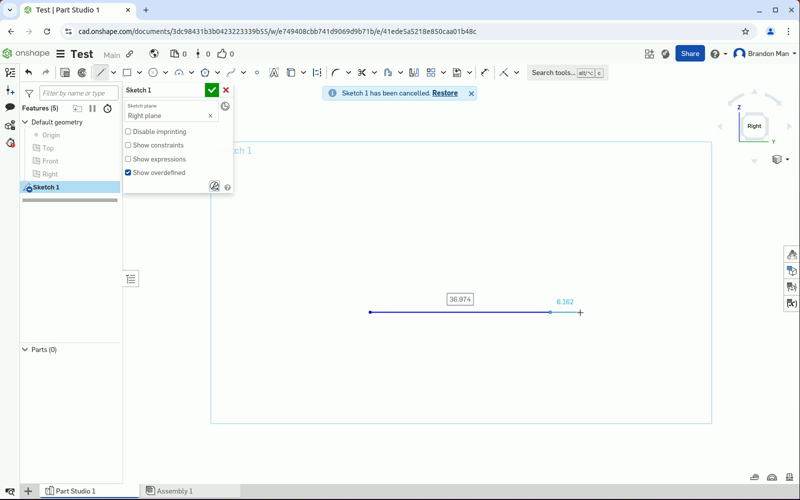
mouse_move(550, 253)
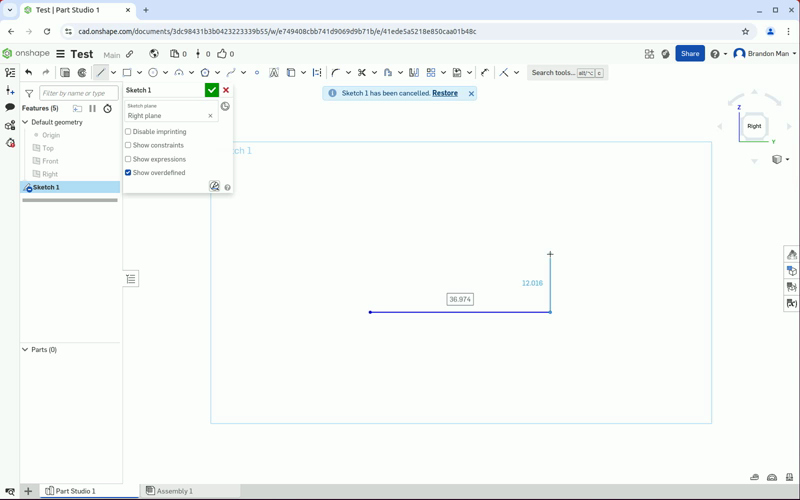
click(550, 253)
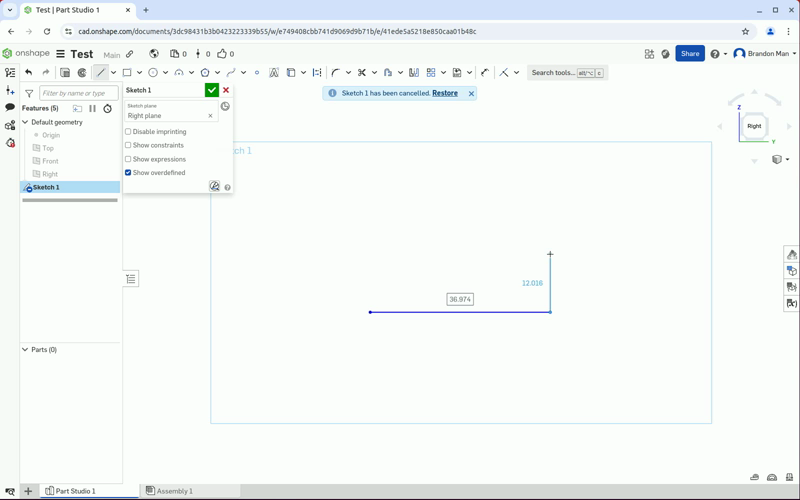
key_up(shift)
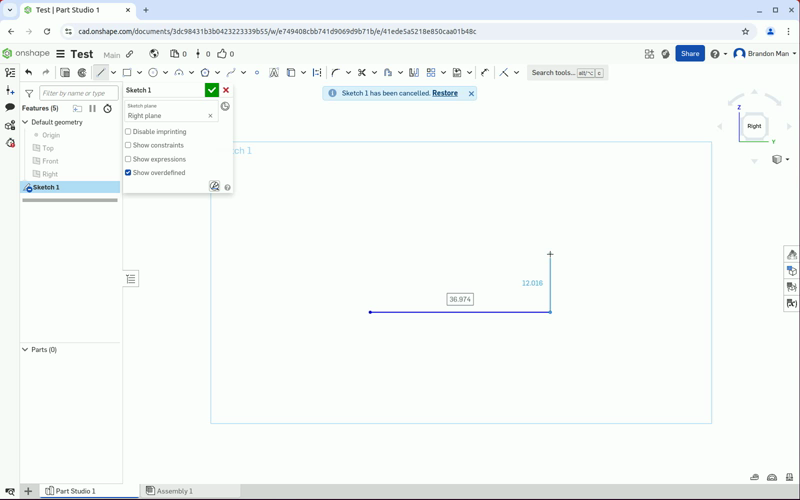
key_down(shift)
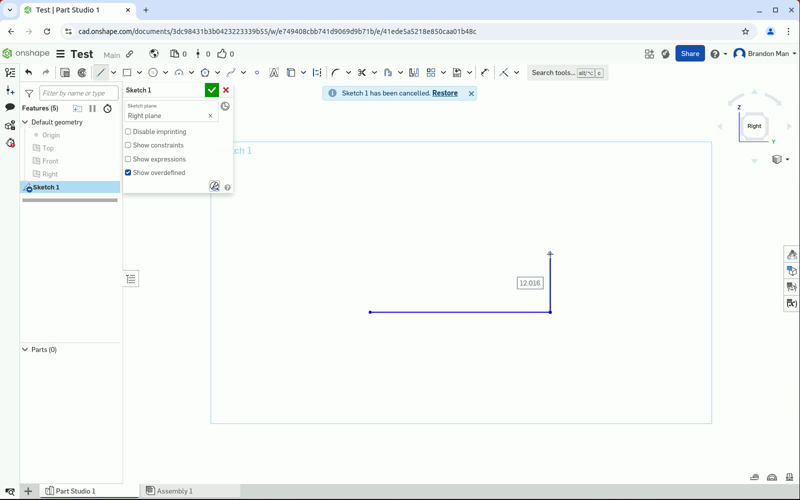
mouse_move(370, 253)
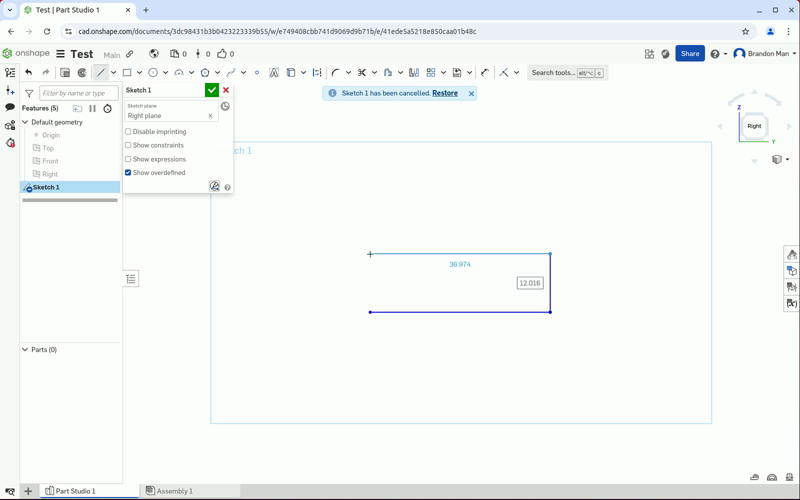
click(370, 253)
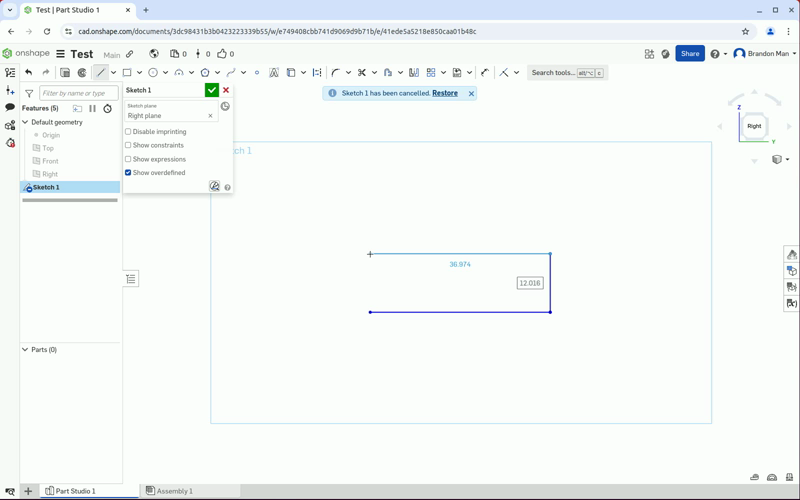
key_up(shift)
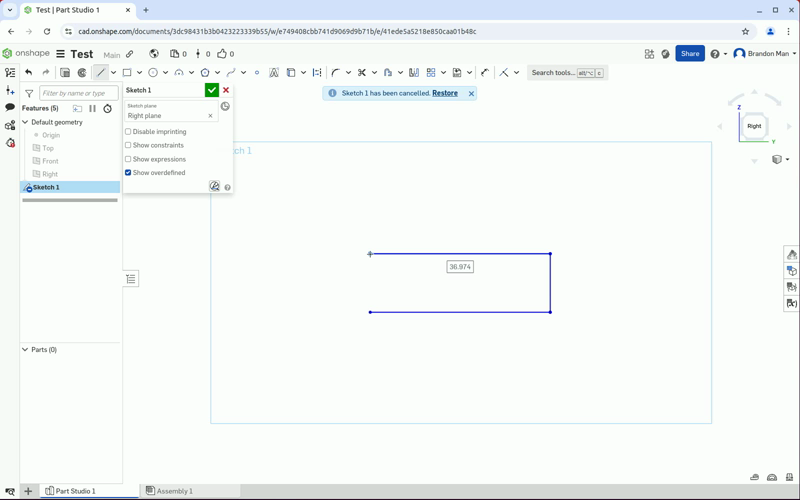
mouse_move(400, 253)
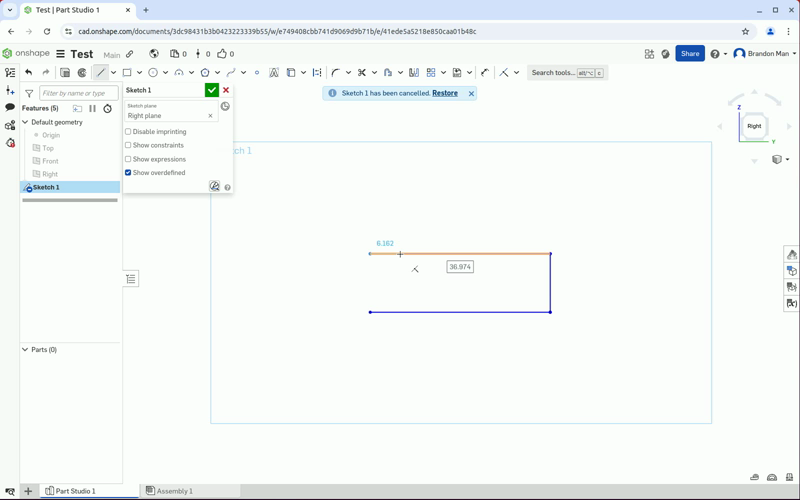
key_down(shift)
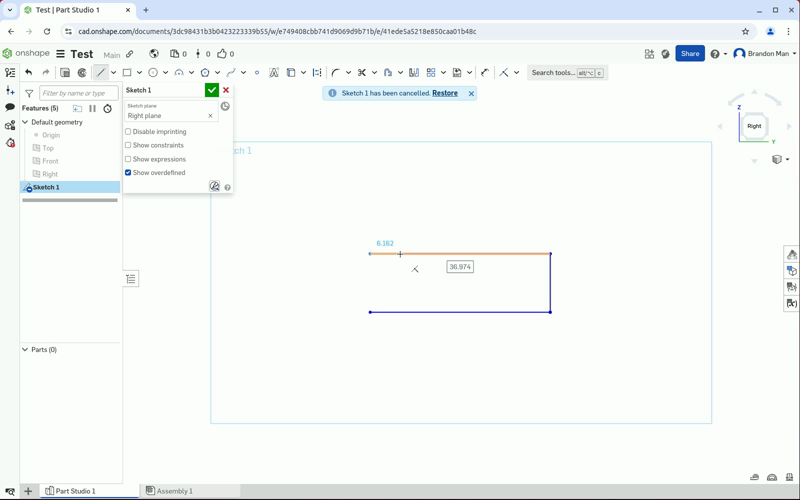
mouse_move(370, 312)
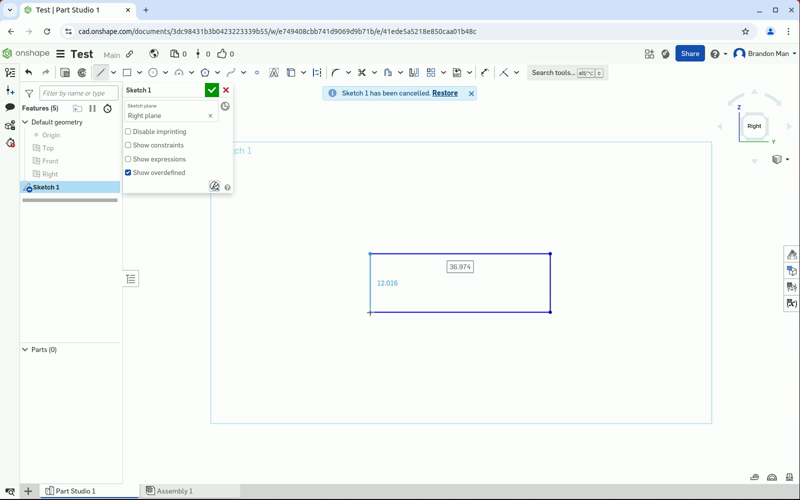
key_up(shift)
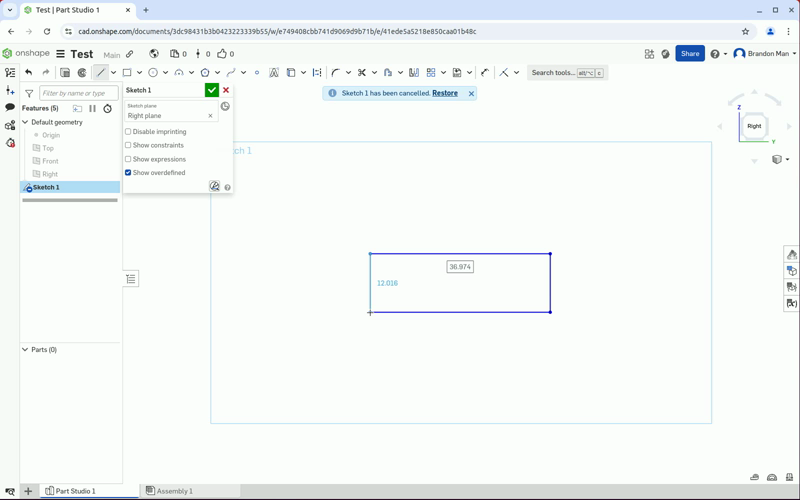
click(370, 312)
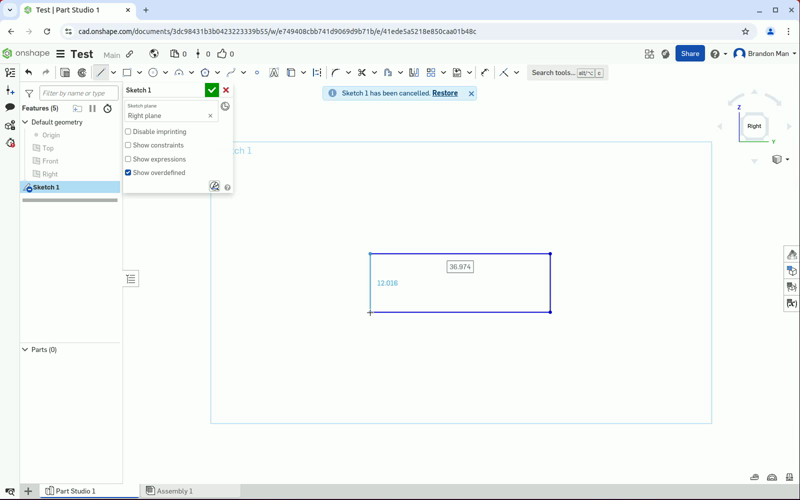
key(esc)
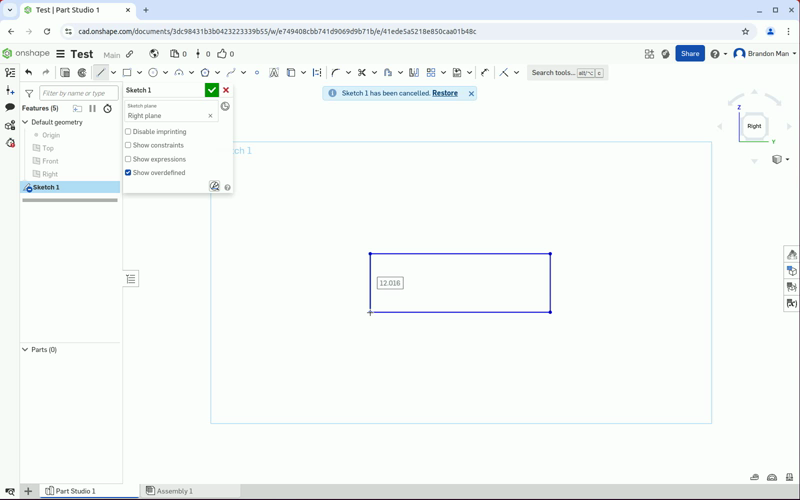
key(c)
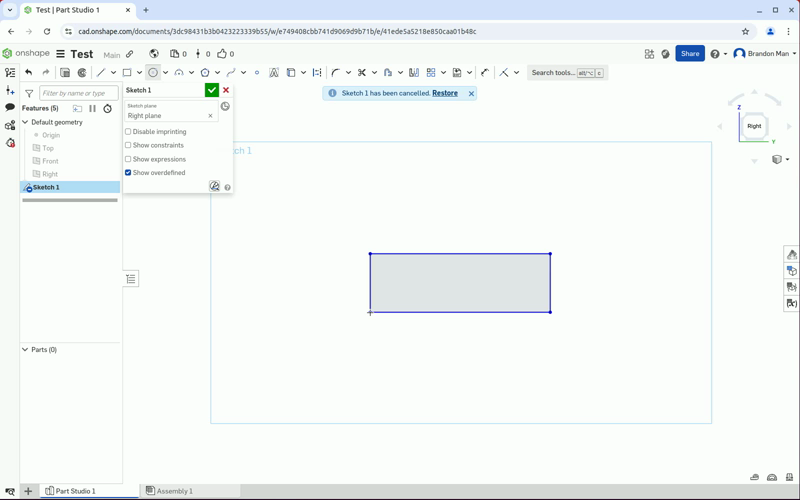
key_down(shift)
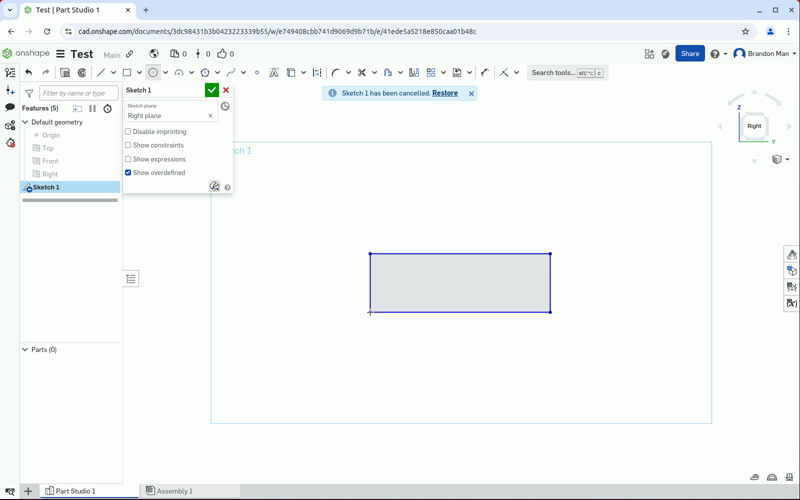
mouse_move(393, 283)
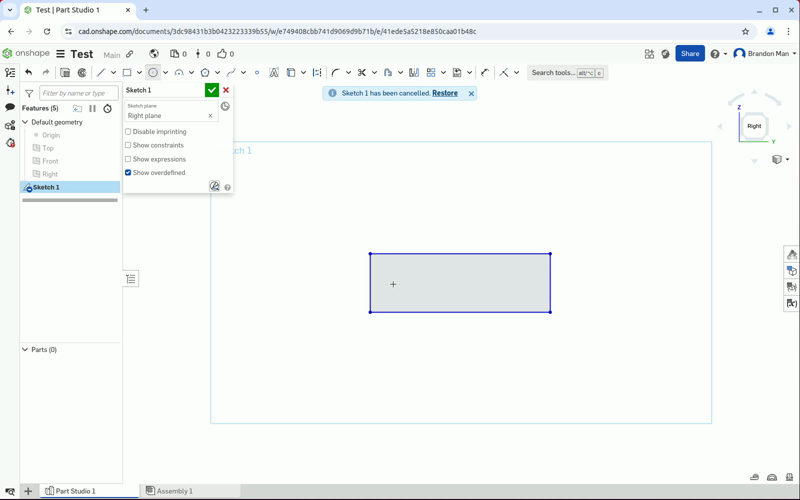
click(393, 283)
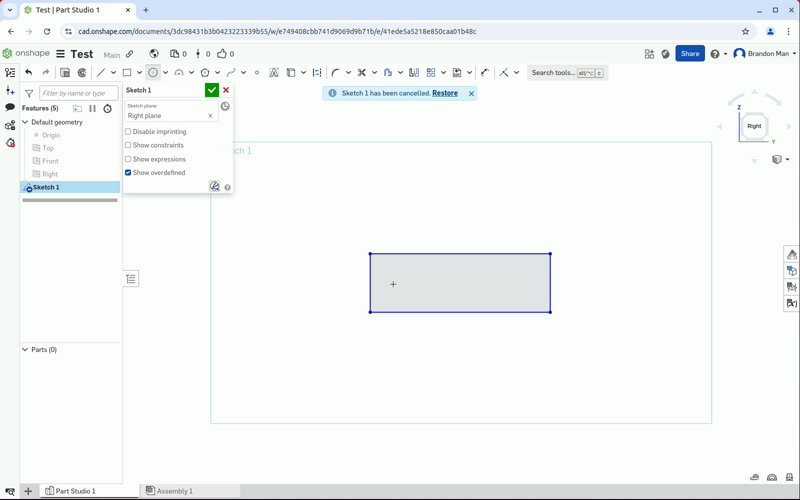
key_up(shift)
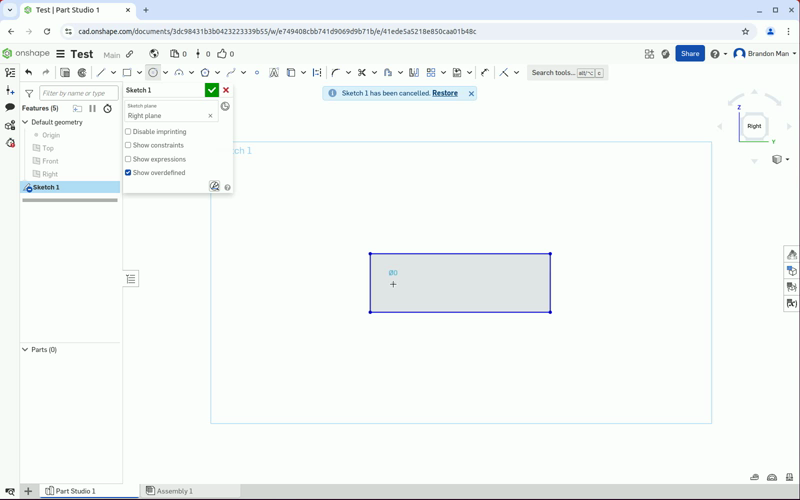
mouse_move(410, 283)
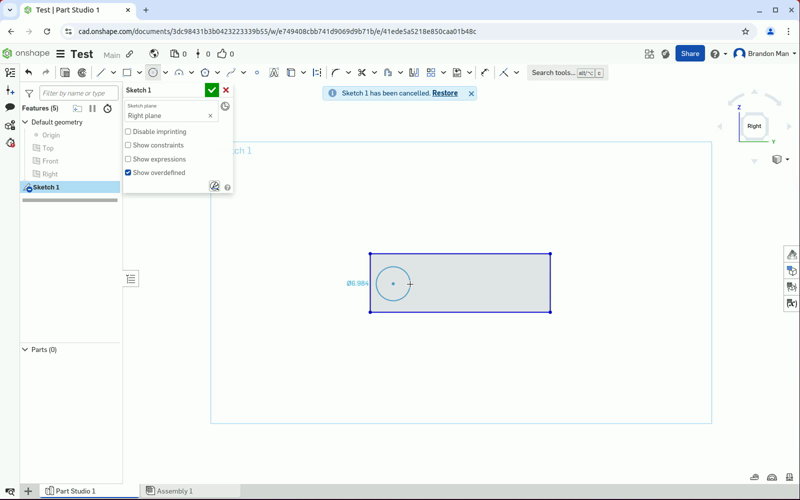
click(410, 283)
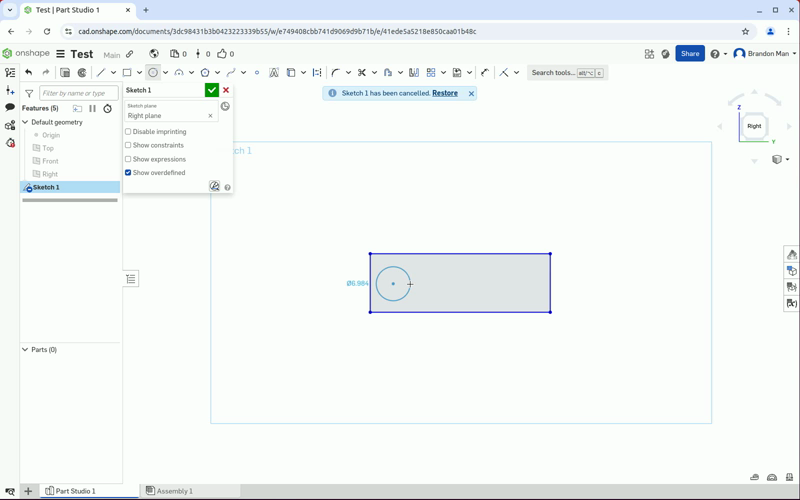
key(esc)
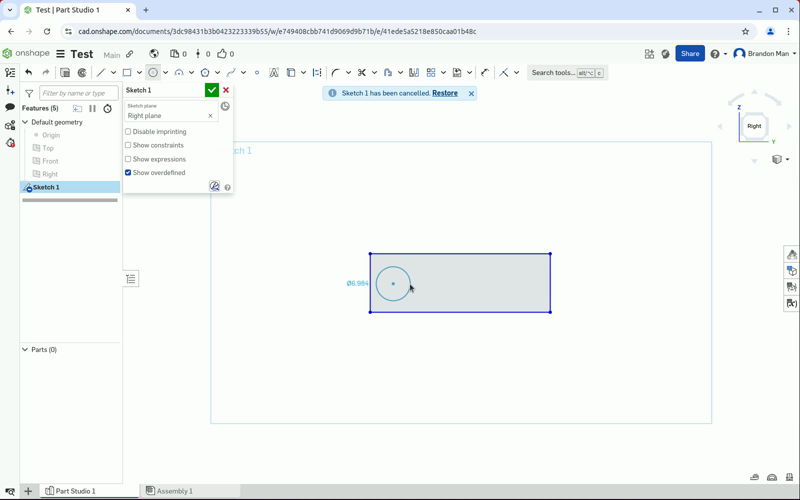
key(c)
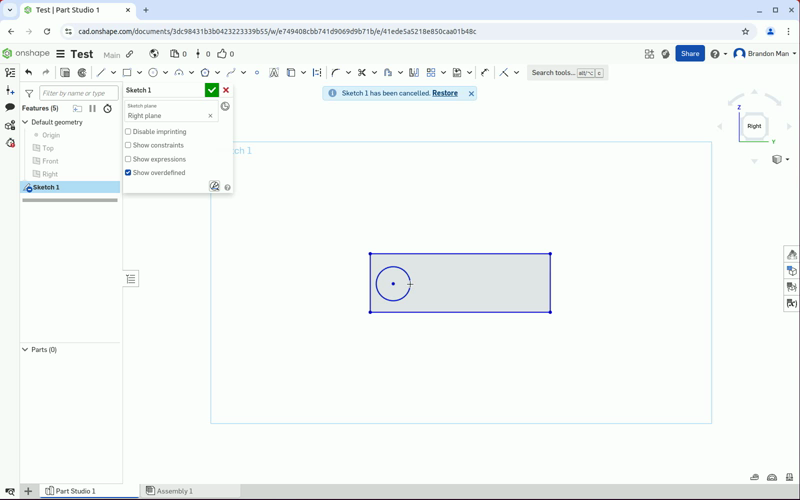
key_down(shift)
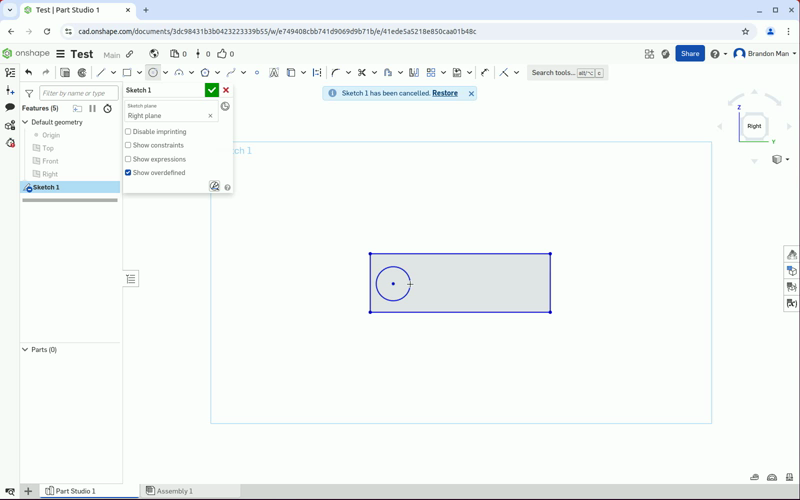
mouse_move(527, 283)
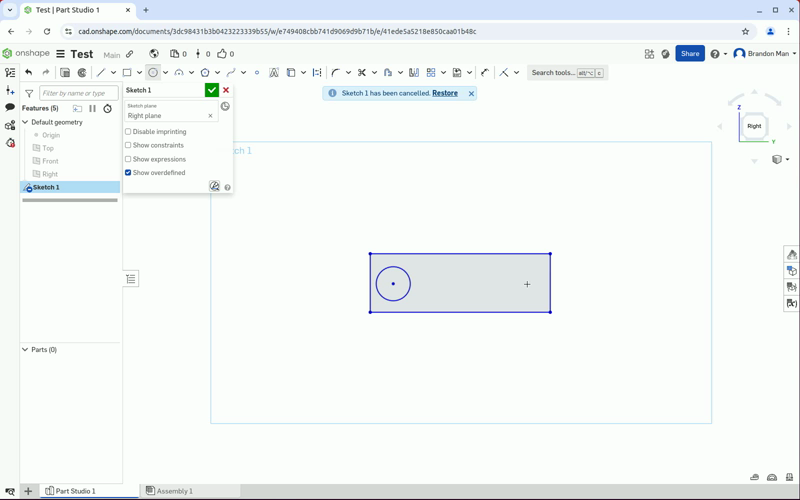
click(527, 283)
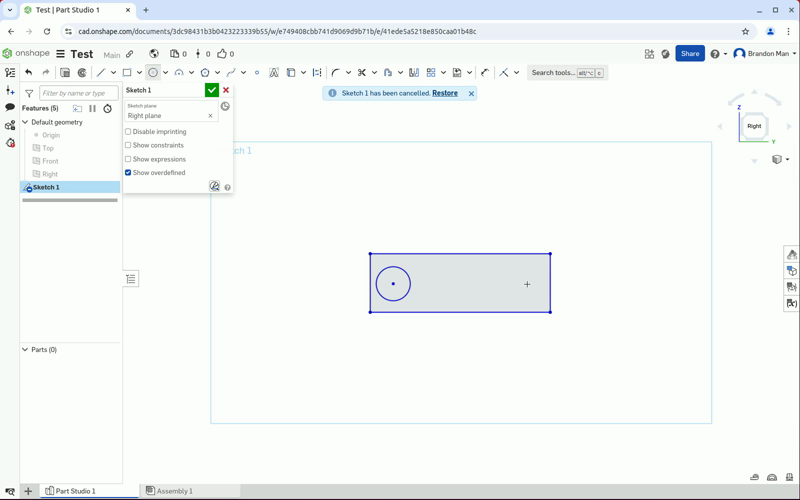
key_up(shift)
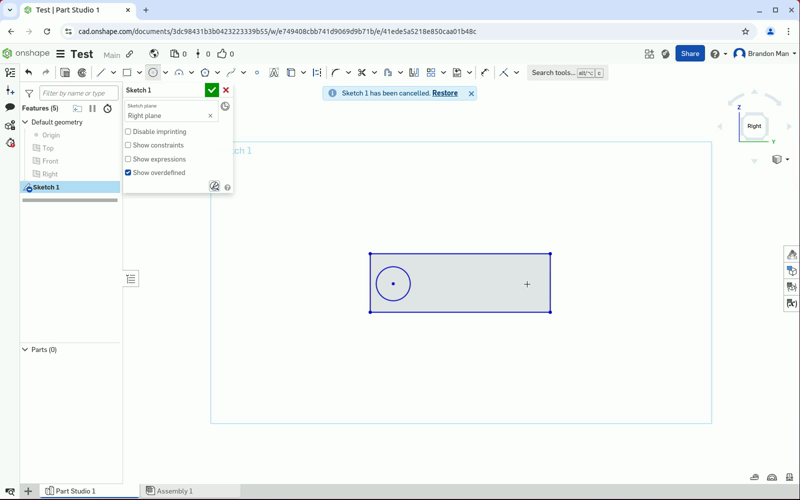
mouse_move(544, 283)
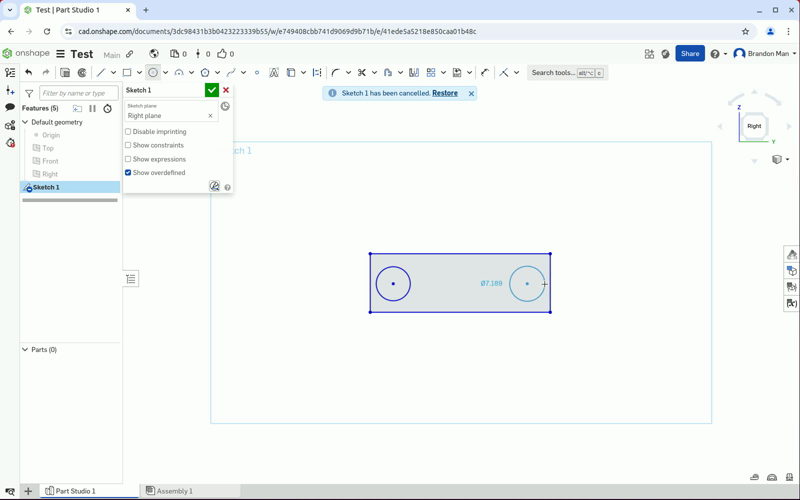
click(544, 283)
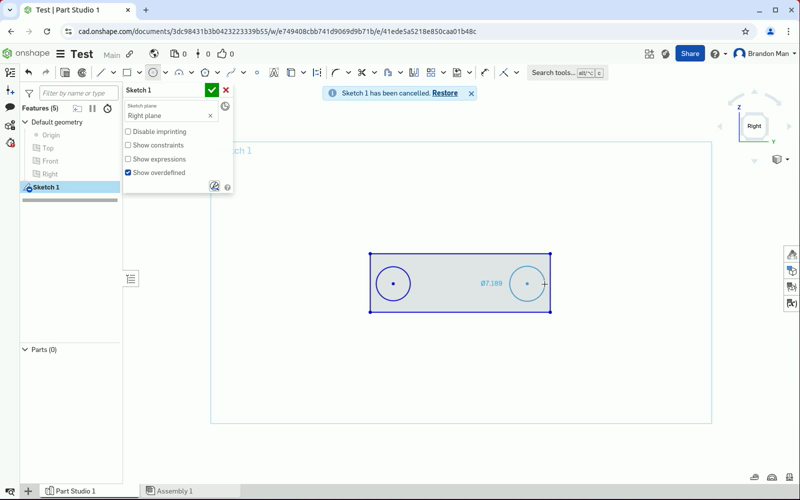
key(esc)
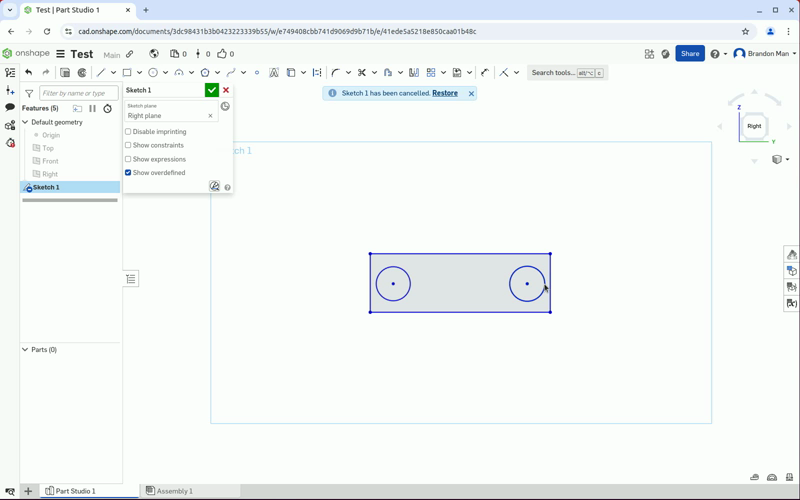
mouse_move(460, 287)
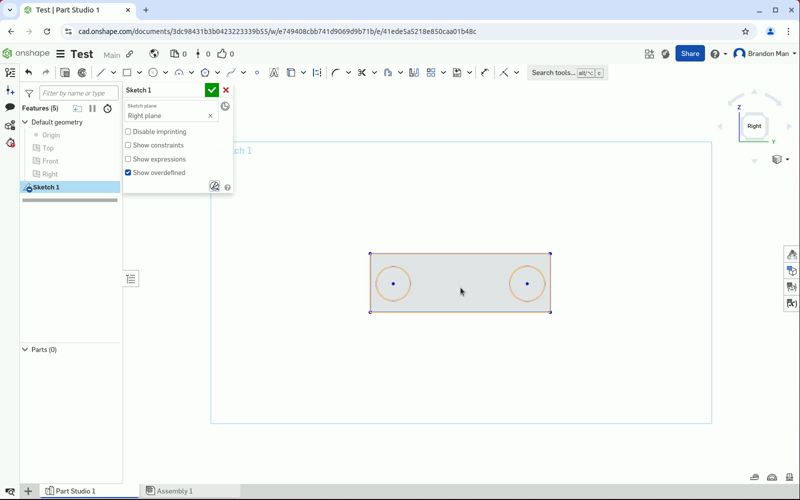
click(460, 287)
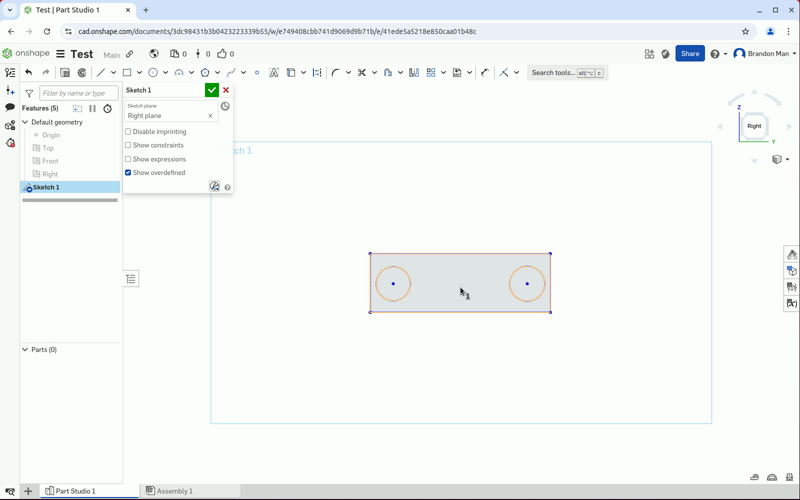
mouse_move(73, 352)
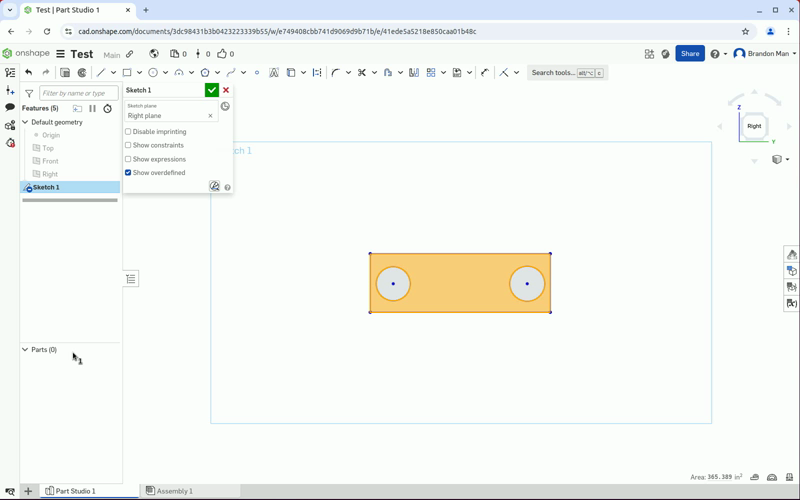
key(shift+y)
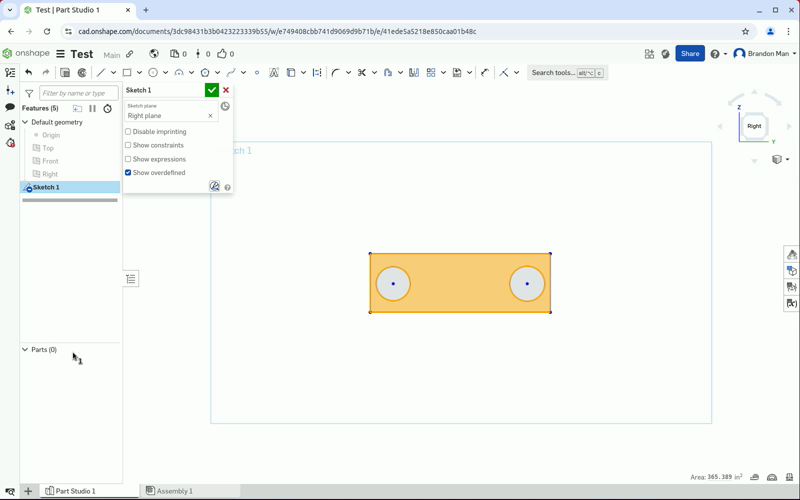
key(shift+e)
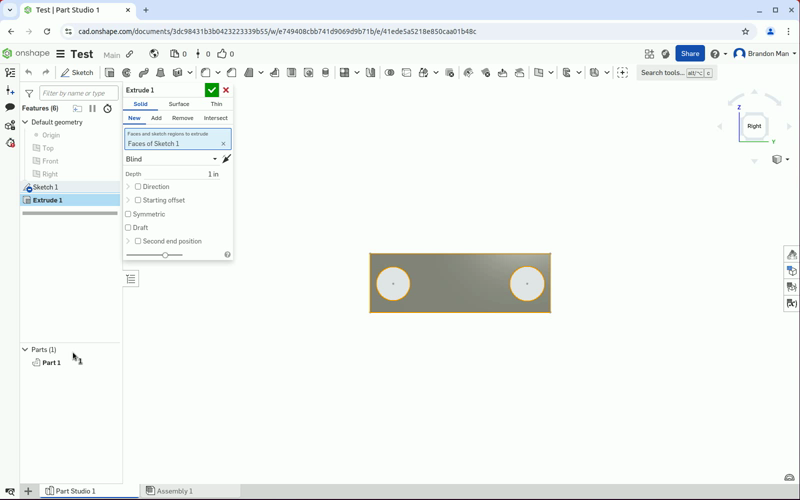
mouse_move(143, 106)
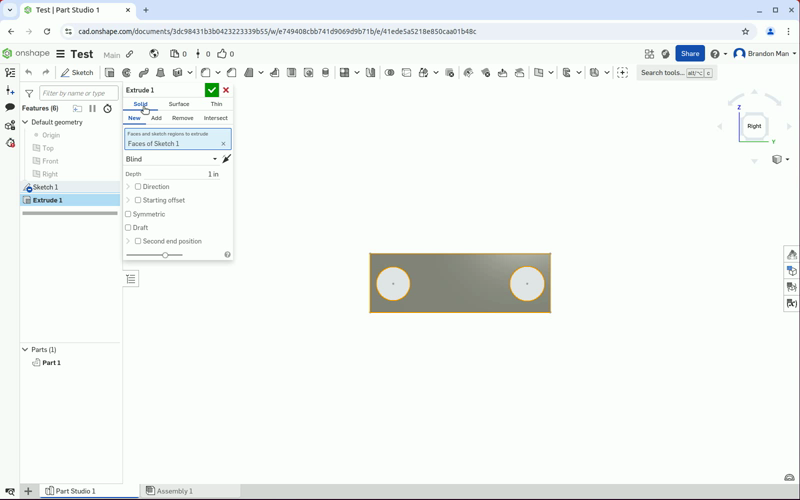
click(143, 106)
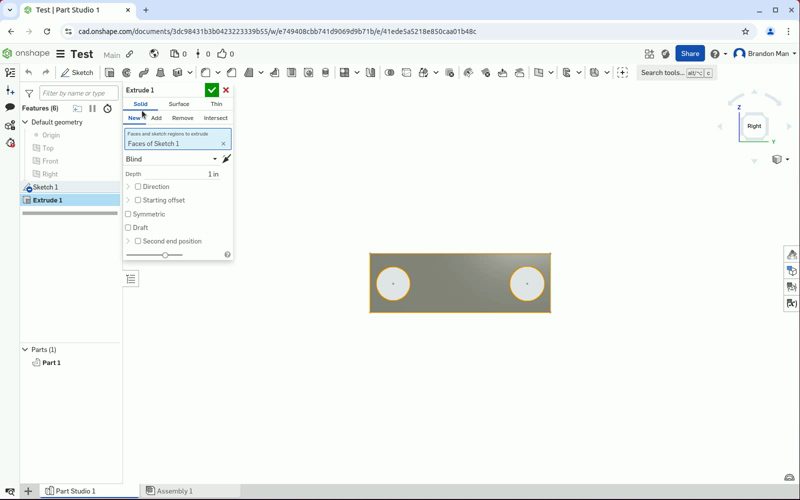
mouse_move(137, 120)
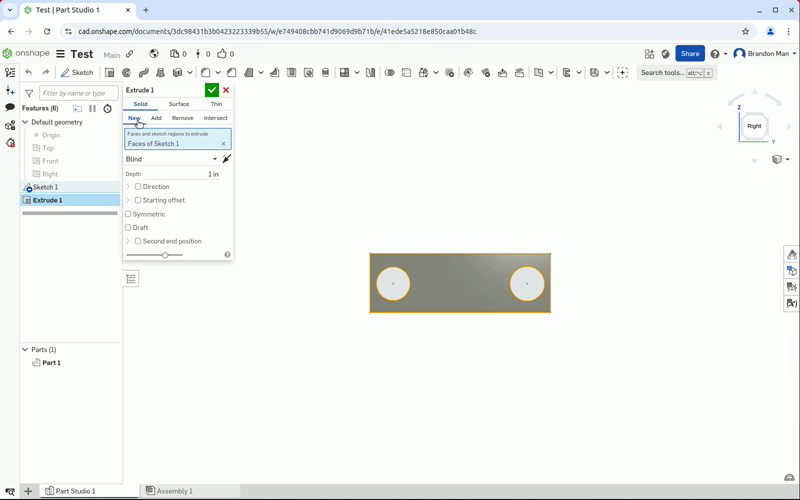
click(137, 120)
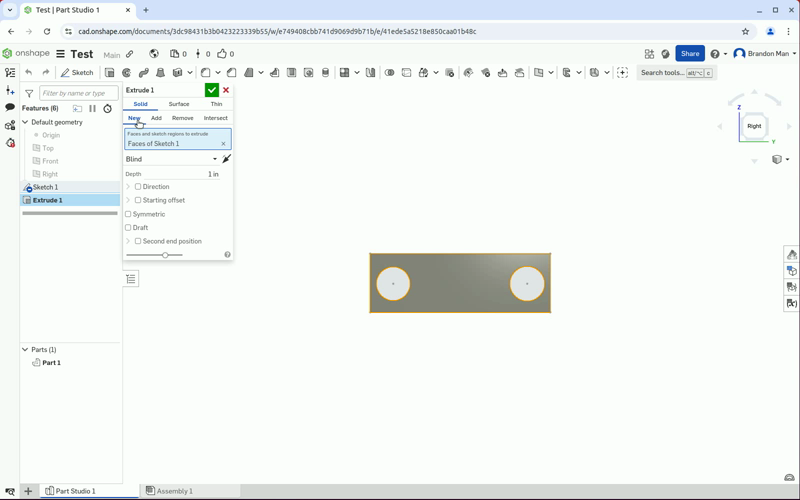
key(tab, 4)
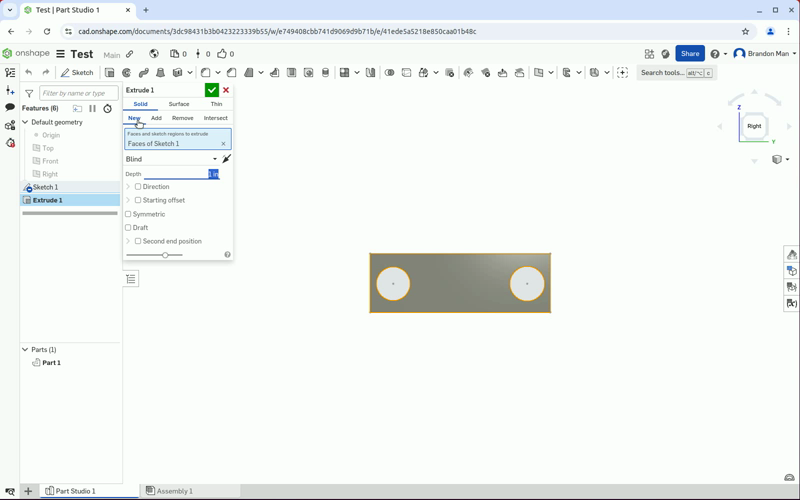
text(46.216)
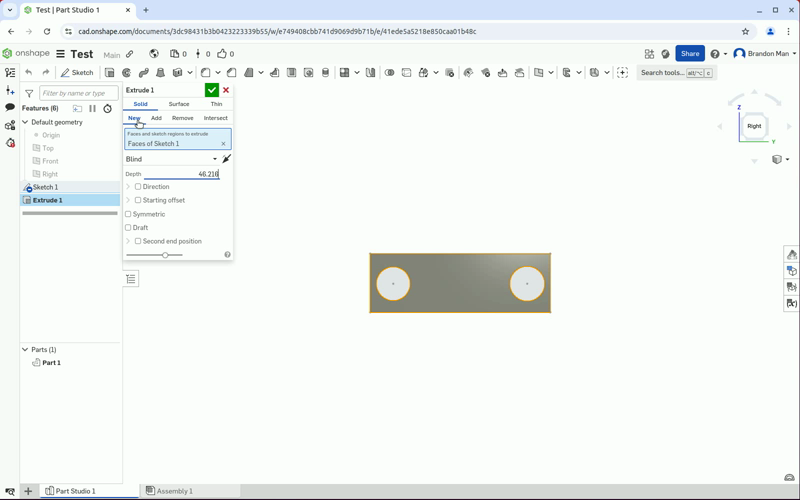
key(tab, 3)
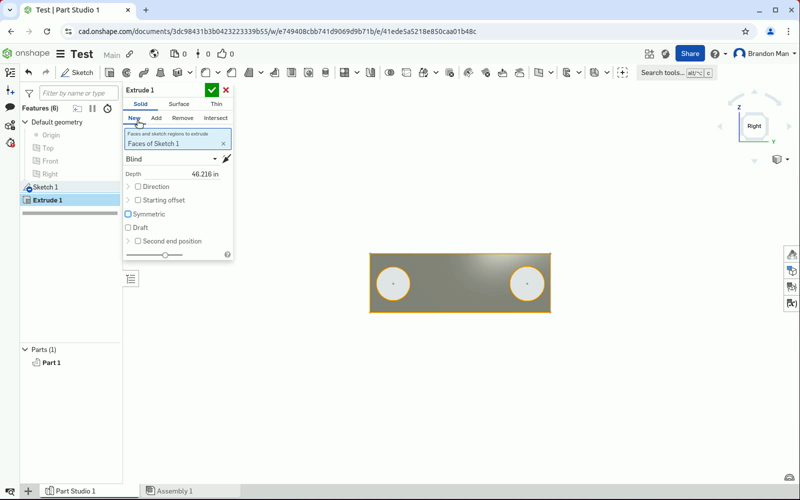
key(space)
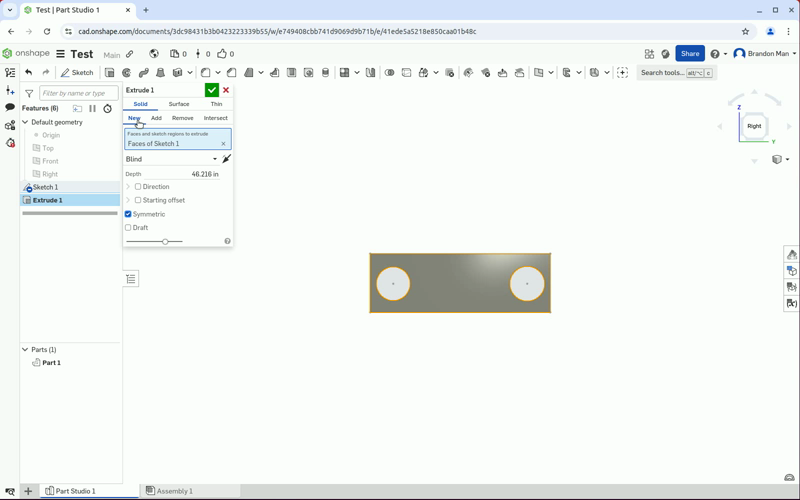
key(enter)
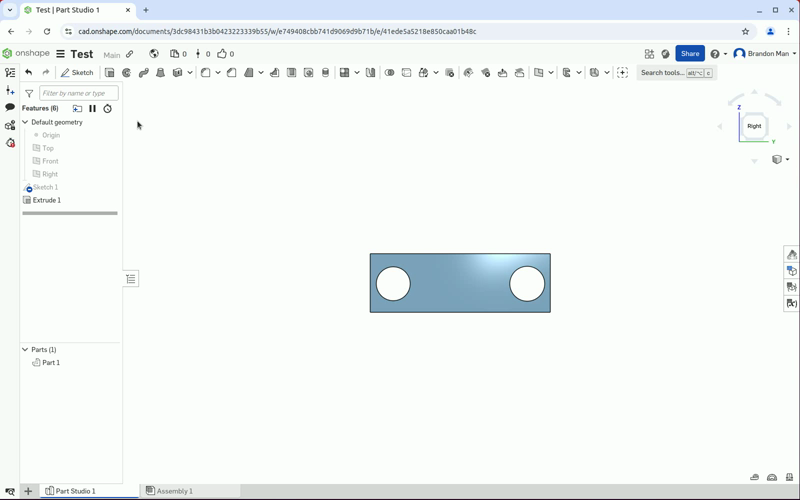
key(shift+h)
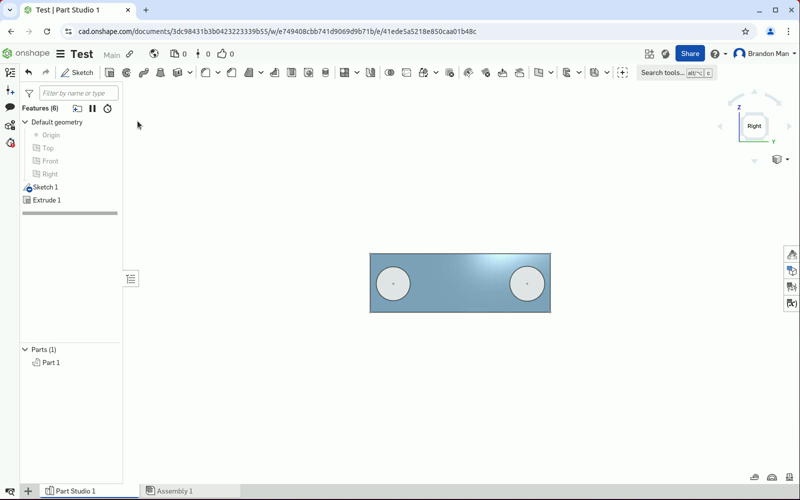
key(shift+h)
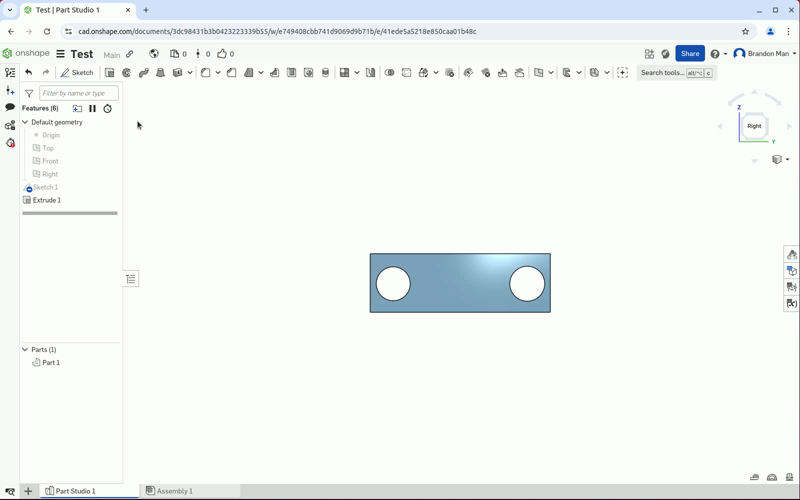
mouse_move(73, 189)
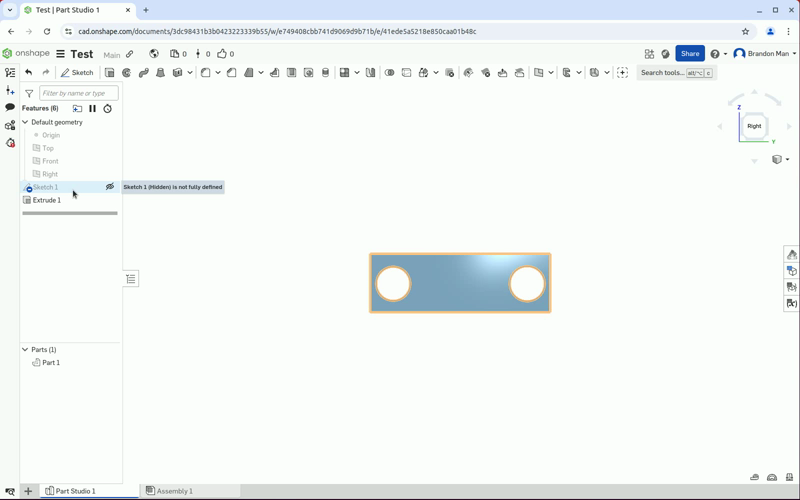
click(73, 189)
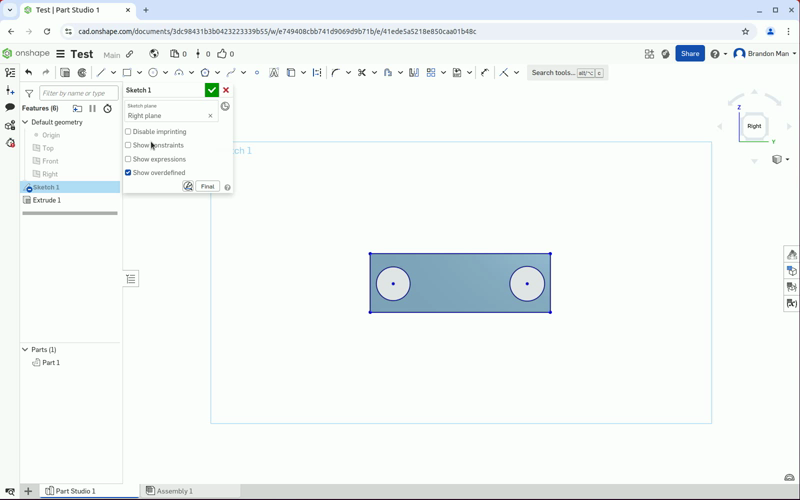
mouse_move(229, 92)
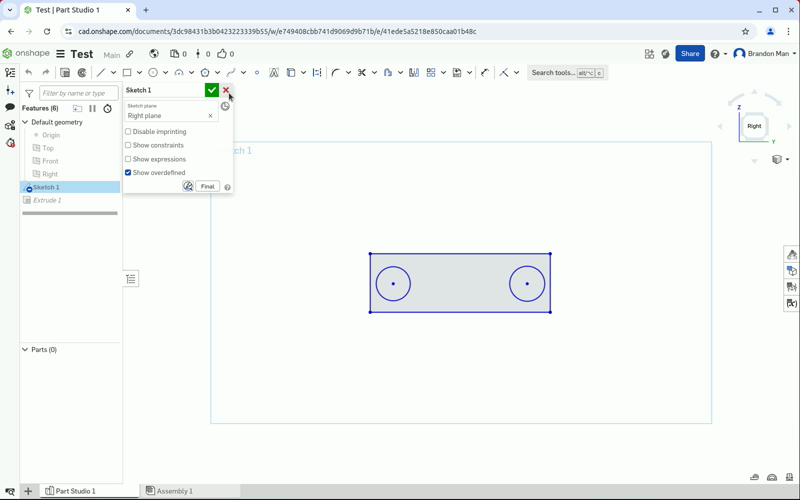
click(229, 92)
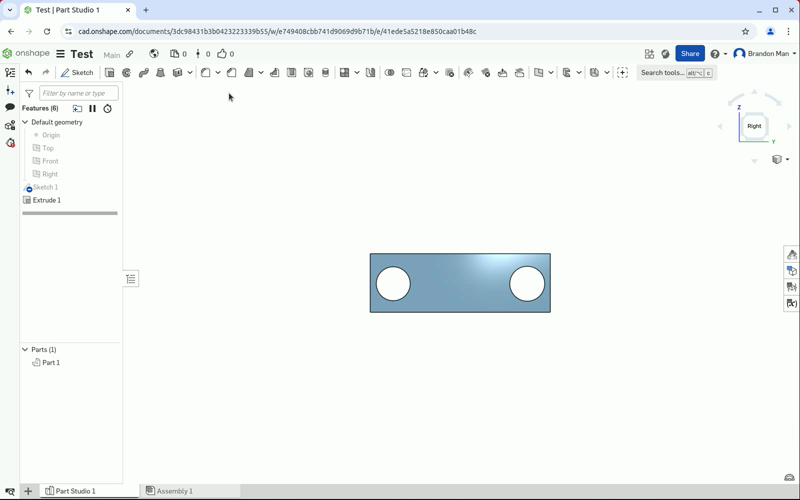
mouse_move(73, 352)
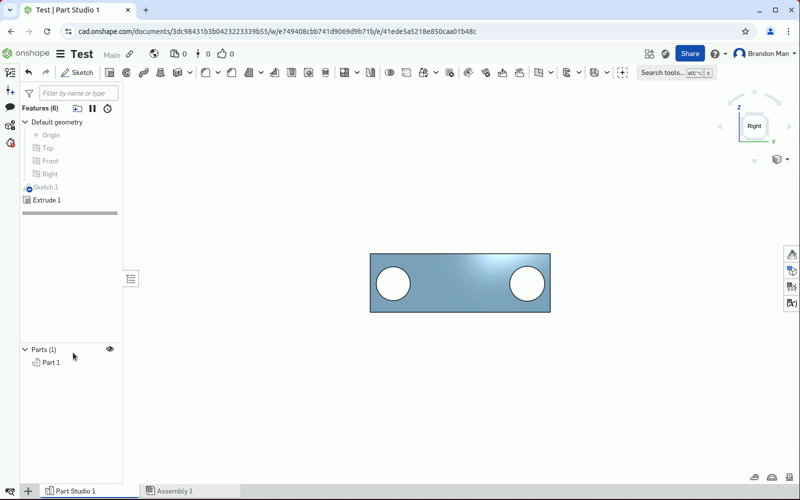
key(y)
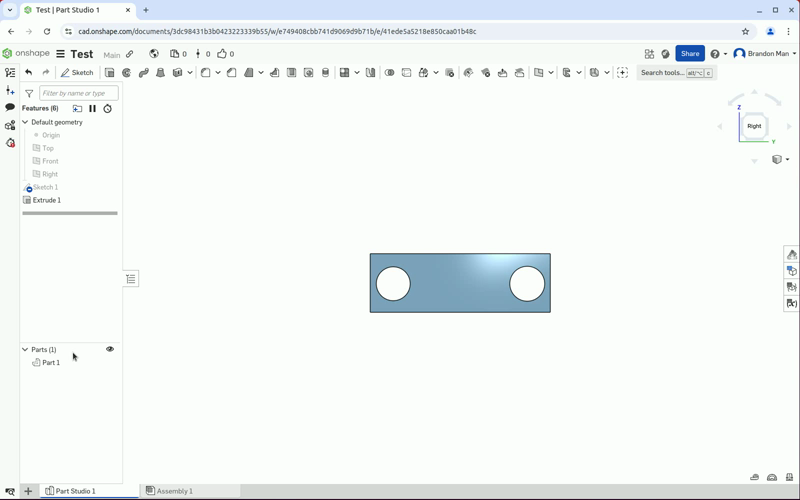
key(shift+p)
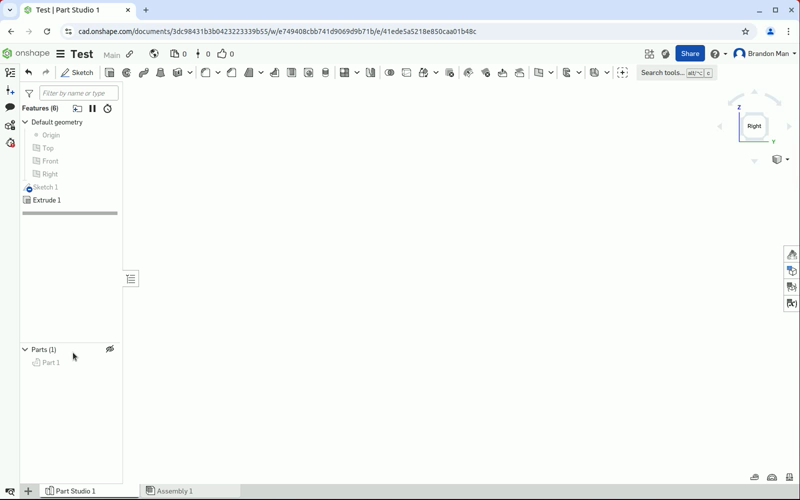
key(space)
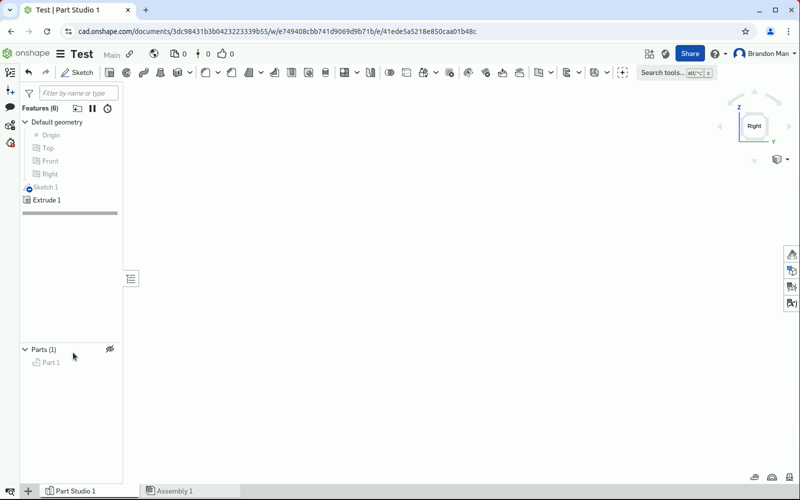
key_down(shift)
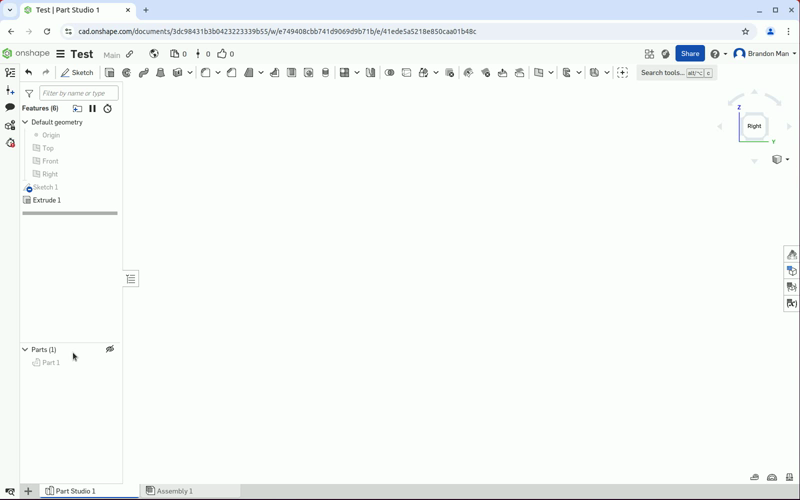
key(right)
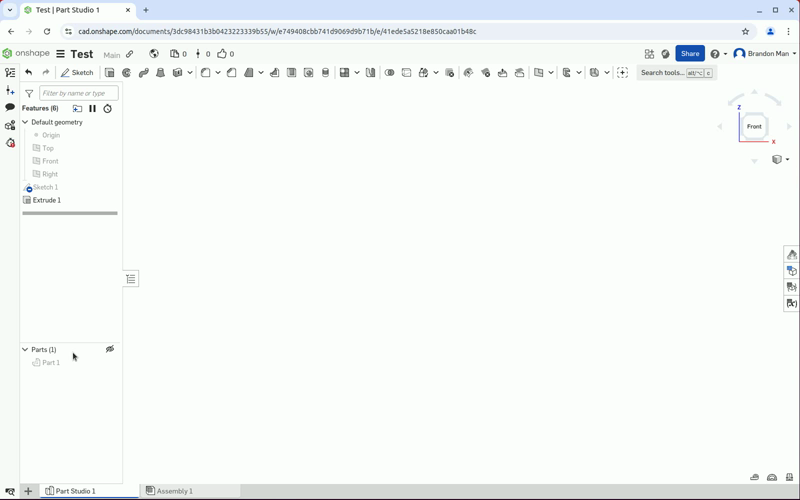
key_up(shift)
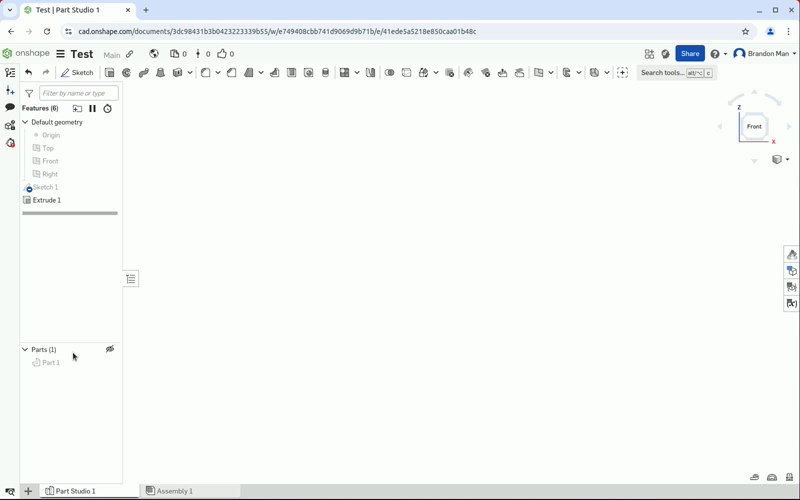
key(space)
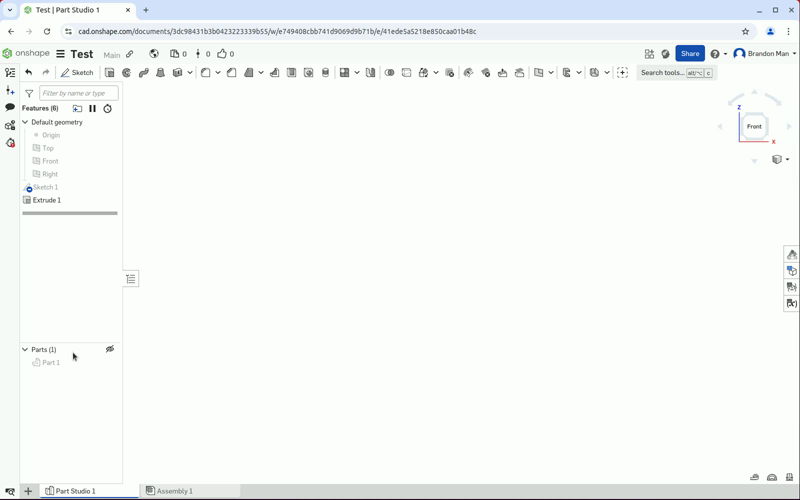
key_down(shift)
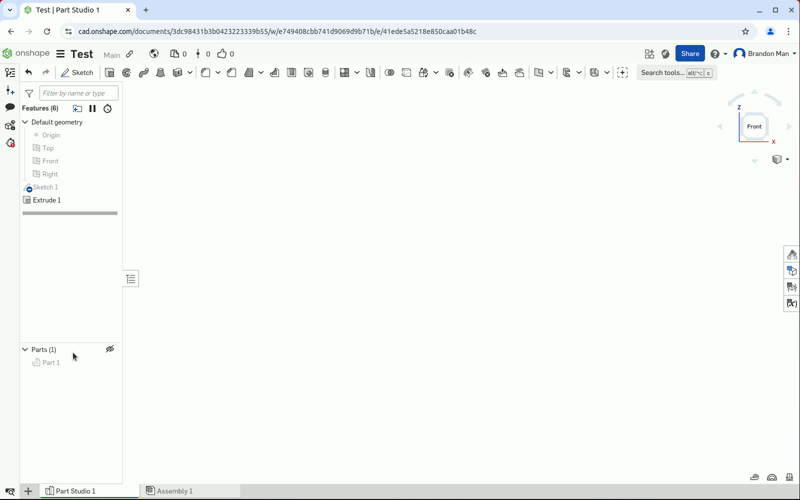
key(down)
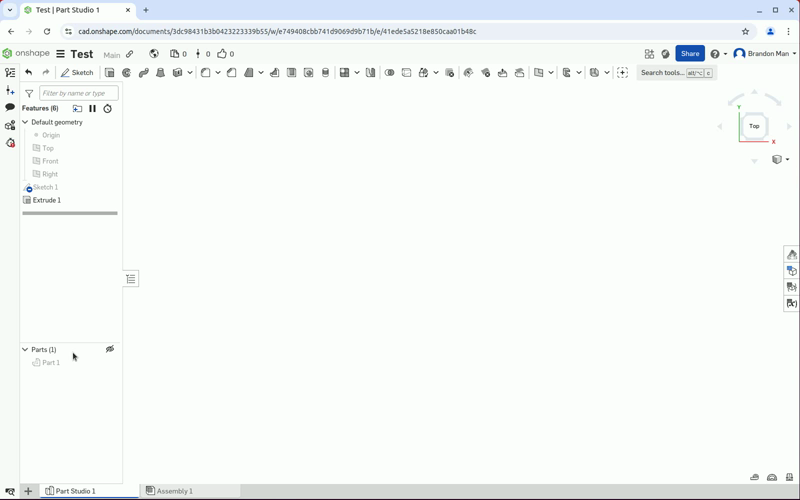
key_up(shift)
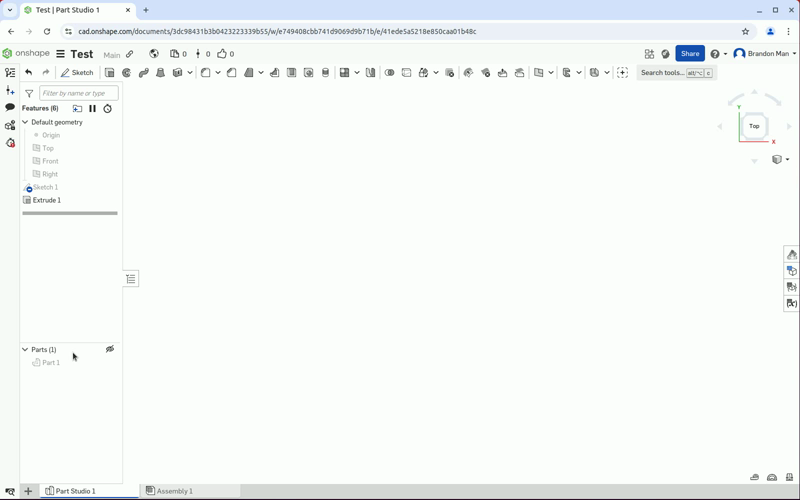
mouse_move(73, 352)
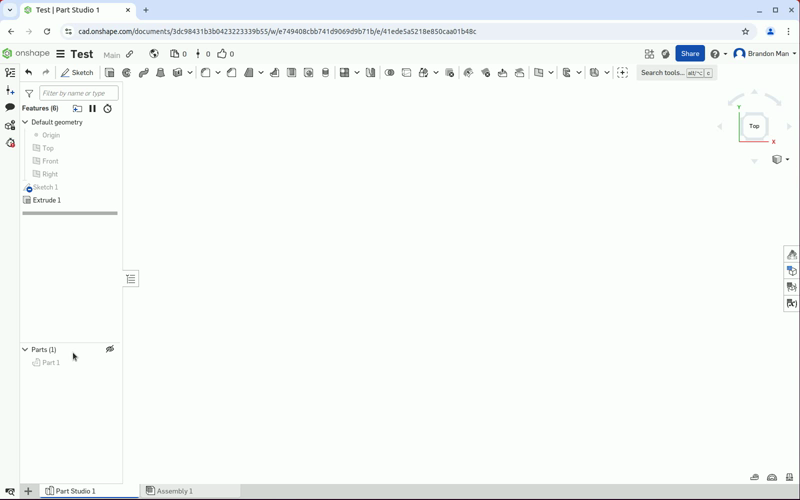
key(shift+y)
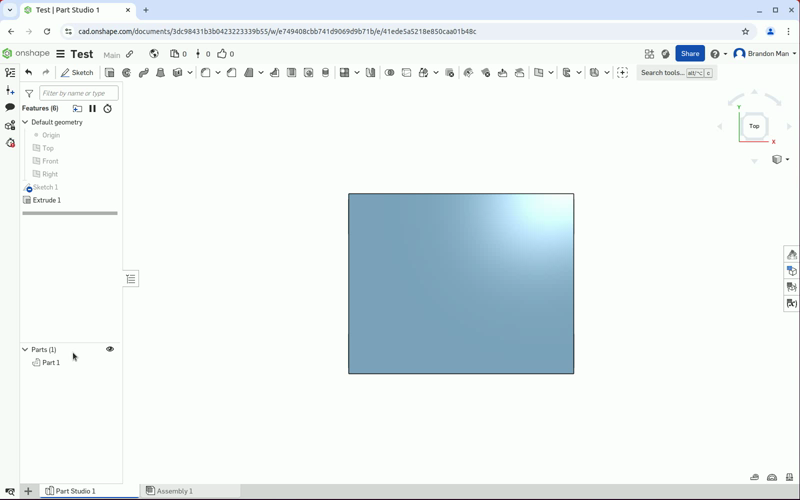
mouse_move(541, 75)
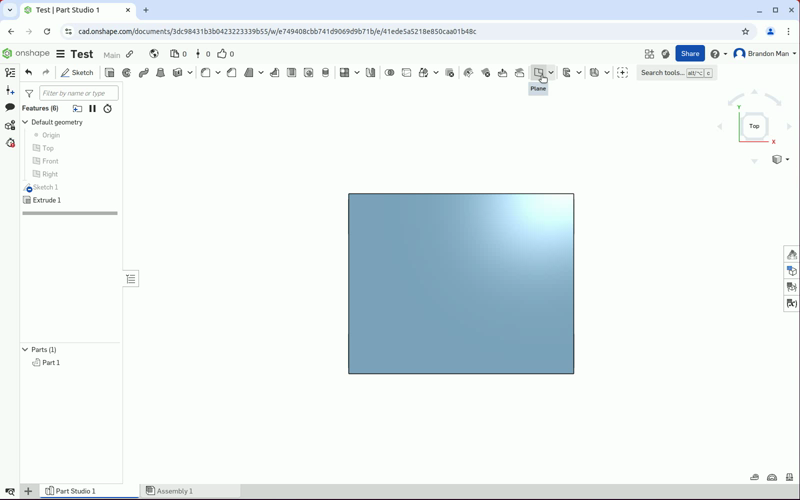
click(541, 75)
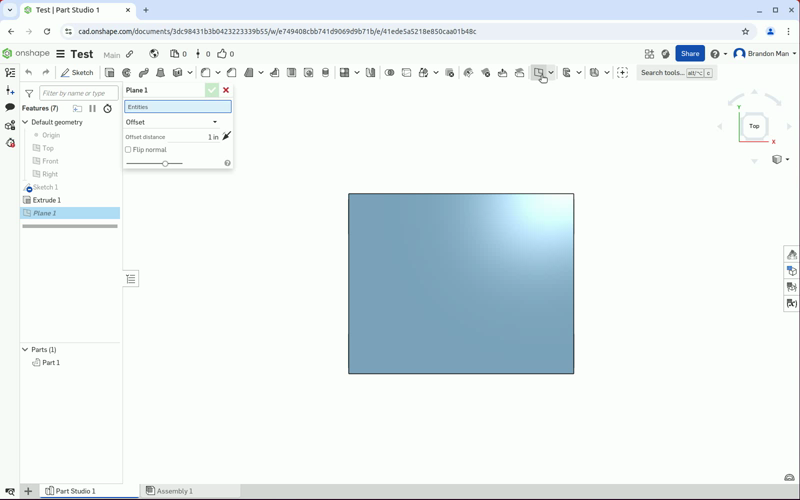
mouse_move(73, 150)
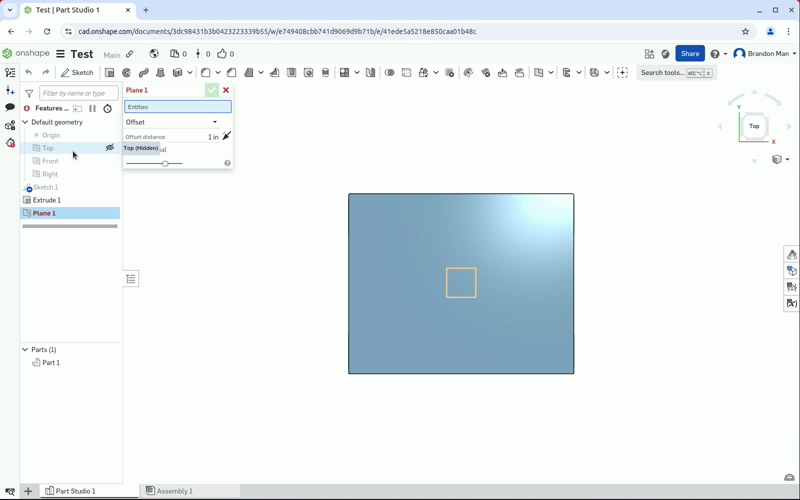
click(73, 150)
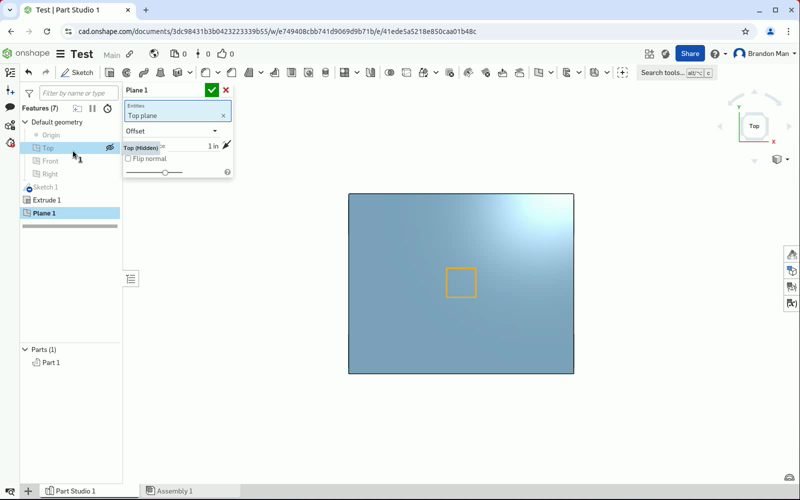
key(tab, 2)
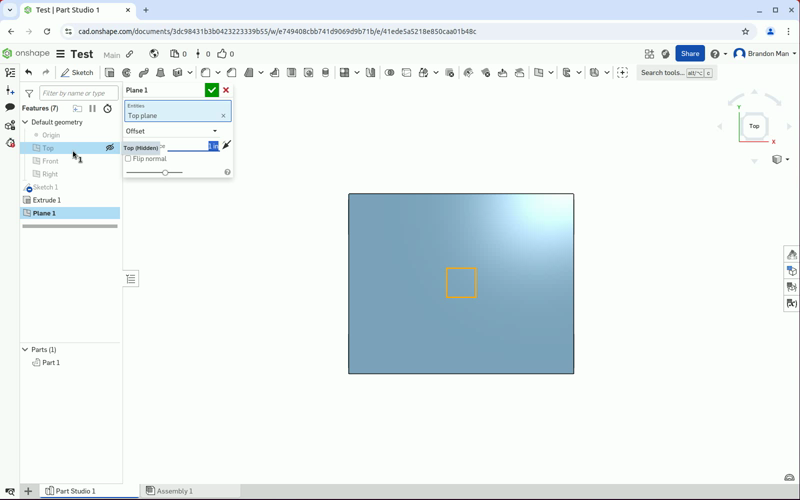
text(6.008)
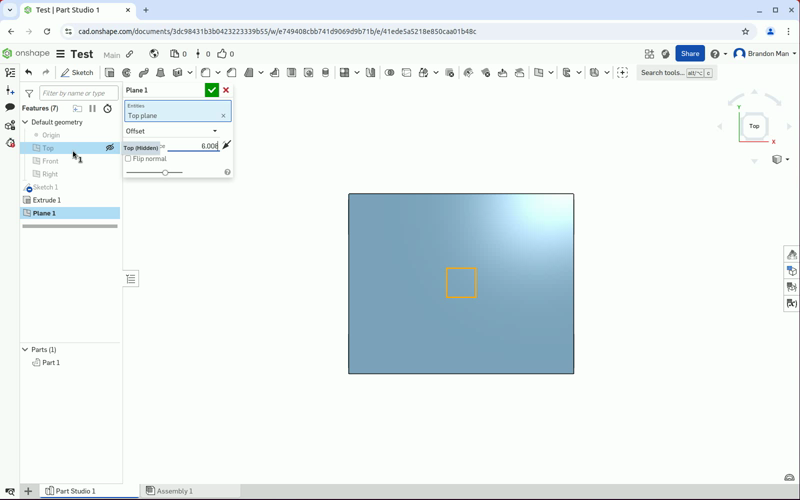
key(enter, 2)
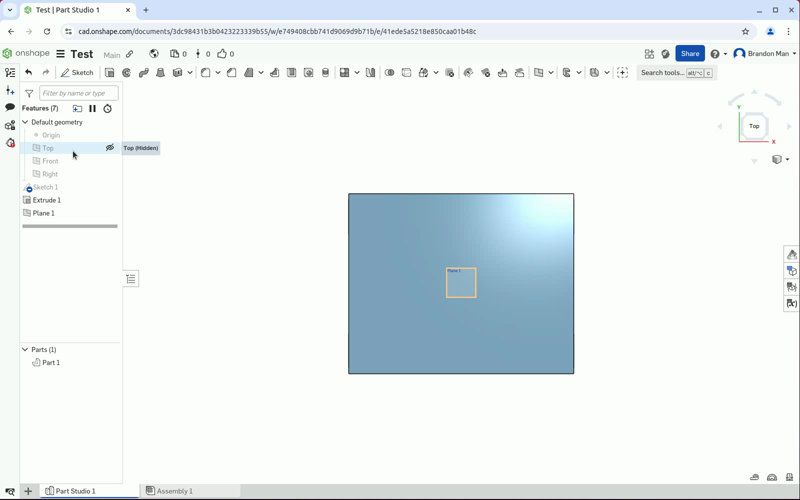
key(shift+s)
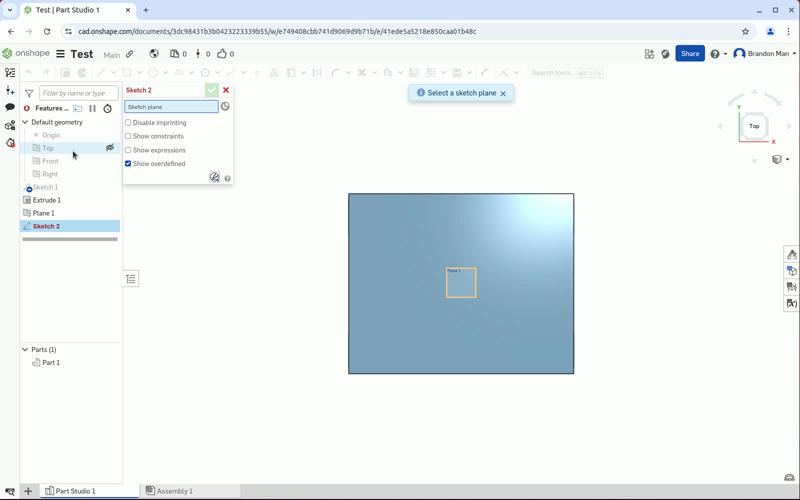
mouse_move(73, 215)
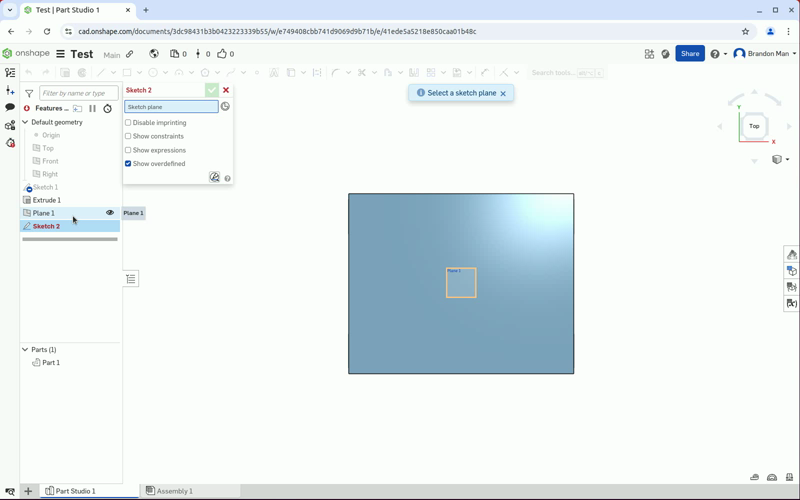
click(73, 215)
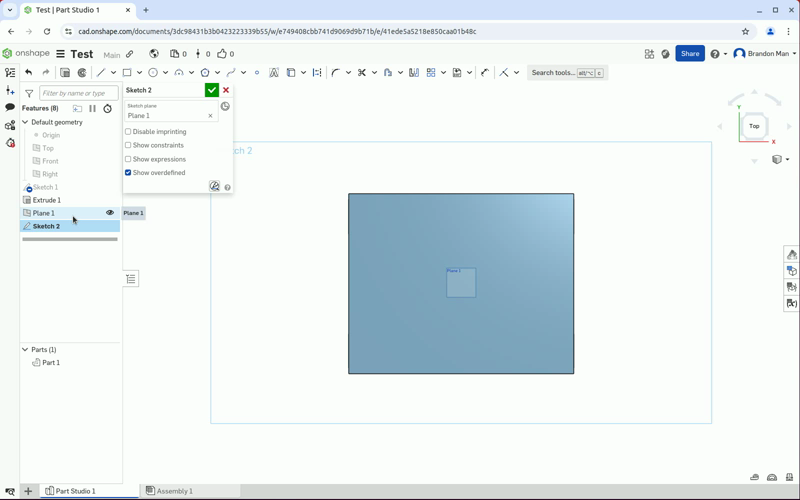
mouse_move(73, 352)
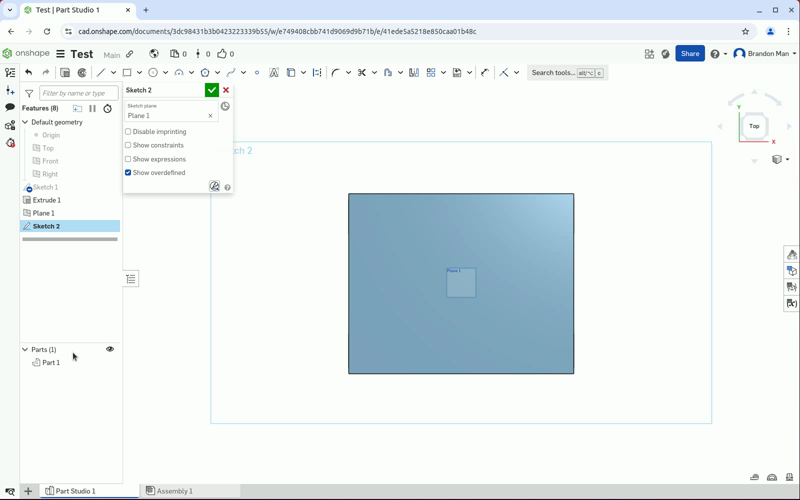
key(y)
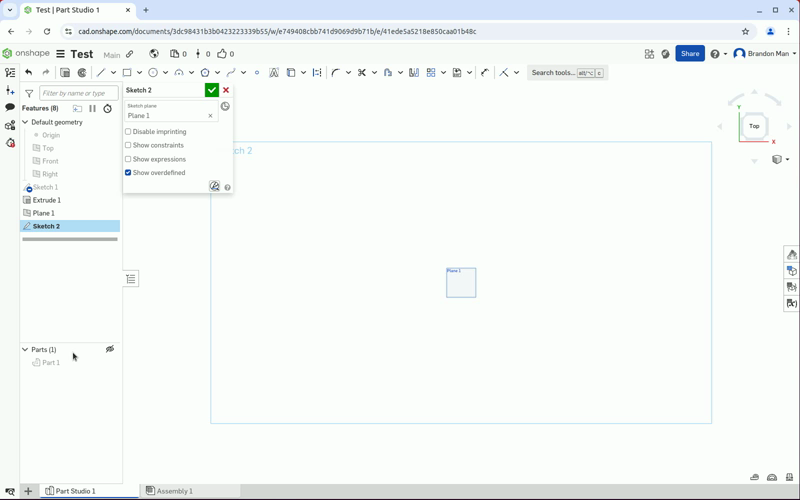
key(c)
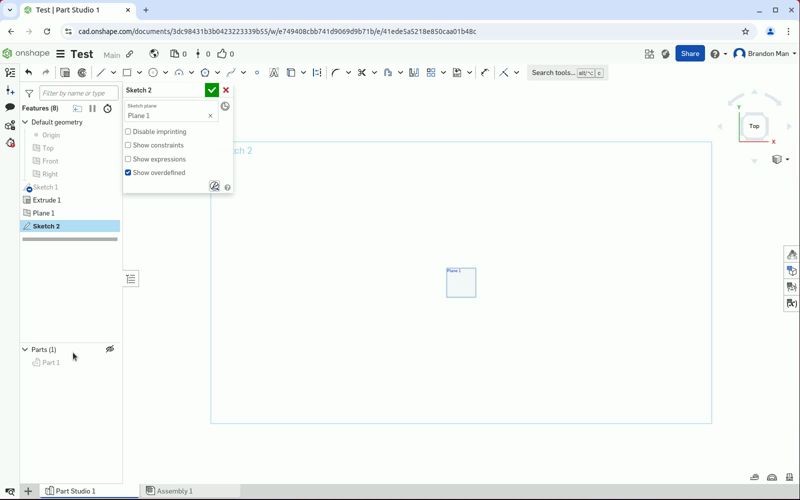
key_down(shift)
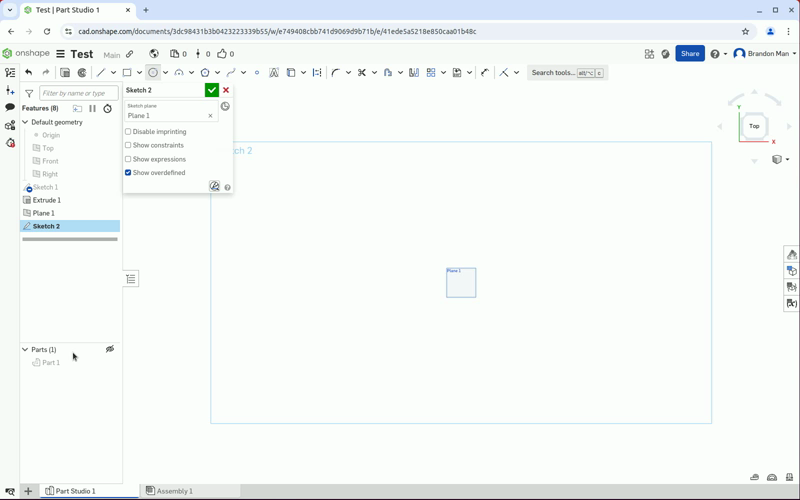
mouse_move(461, 282)
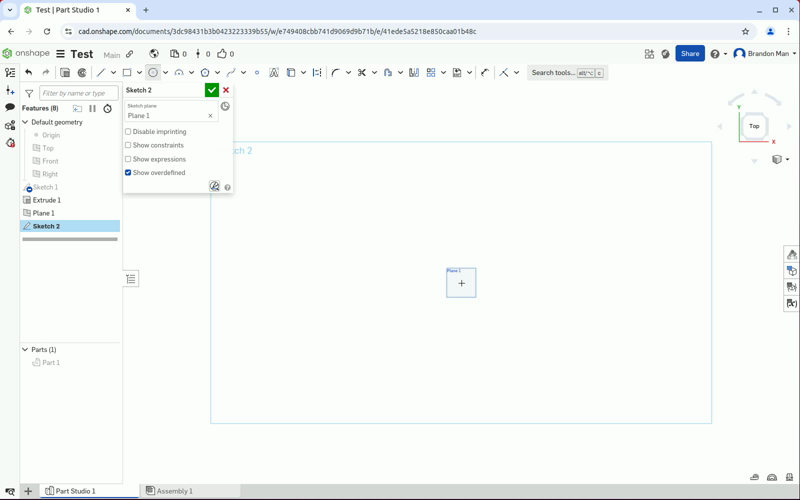
click(461, 282)
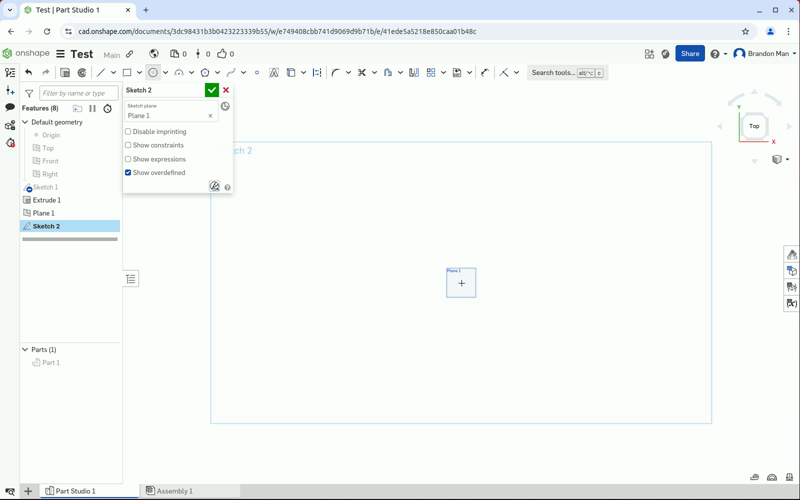
key_up(shift)
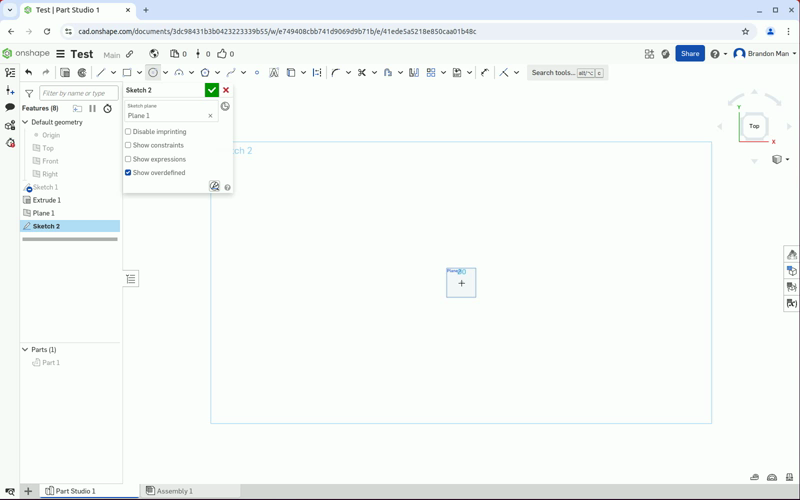
mouse_move(480, 282)
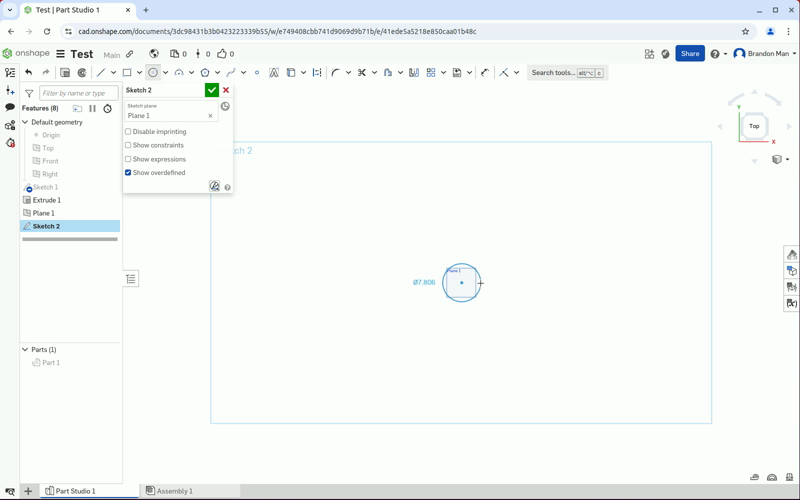
click(480, 282)
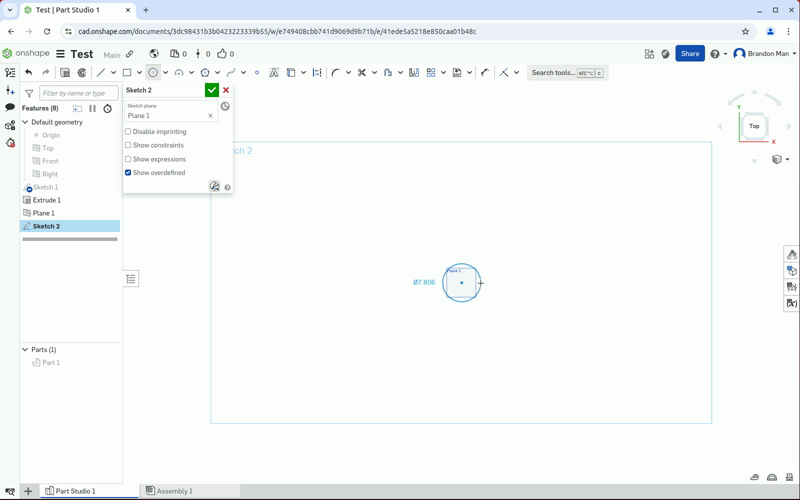
key(esc)
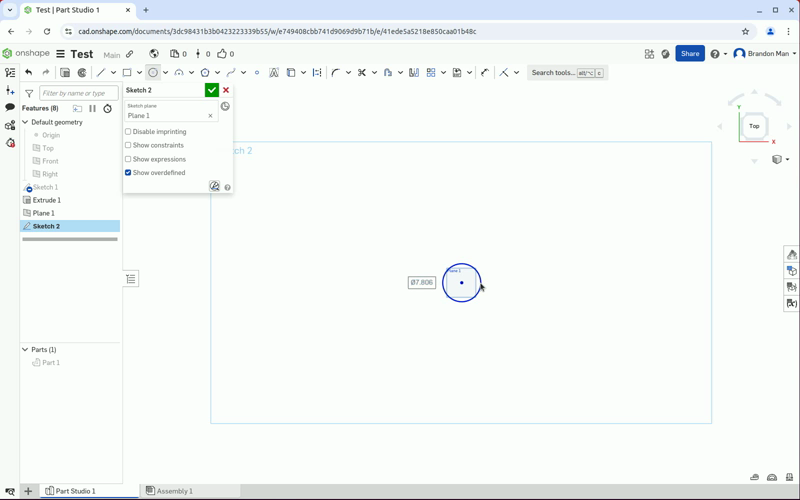
mouse_move(464, 292)
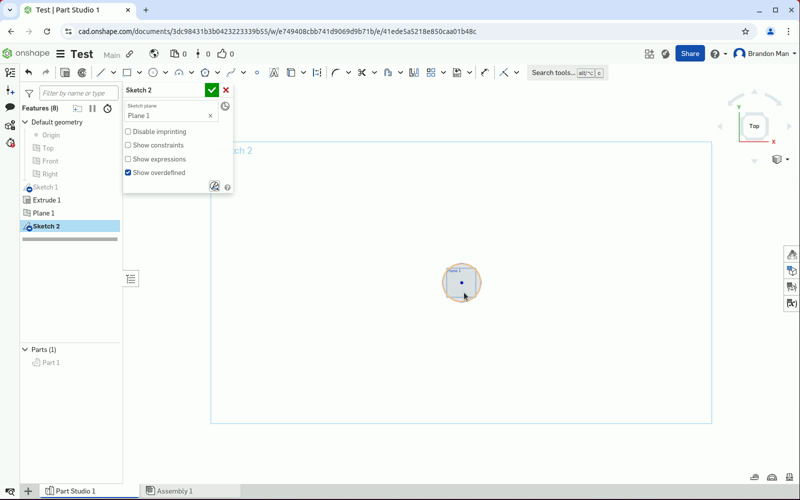
scroll(6)
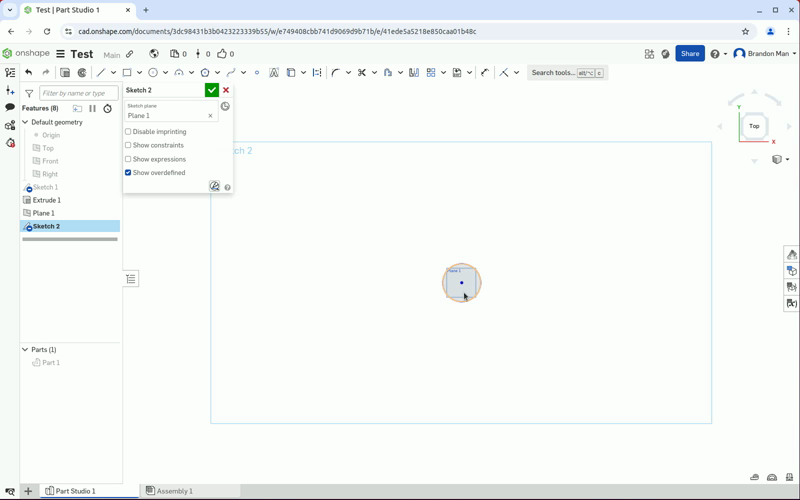
scroll(6)
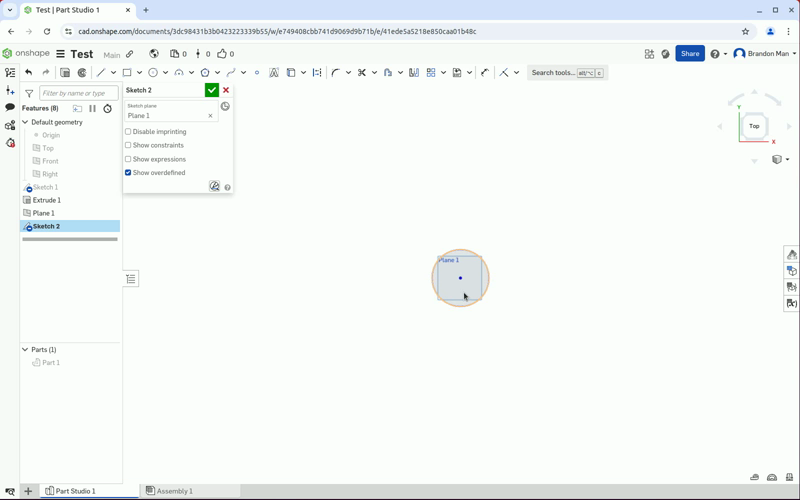
scroll(6)
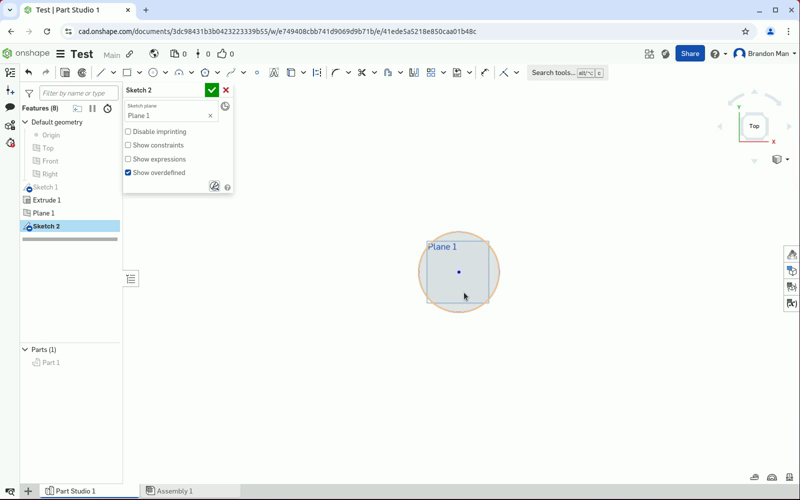
scroll(6)
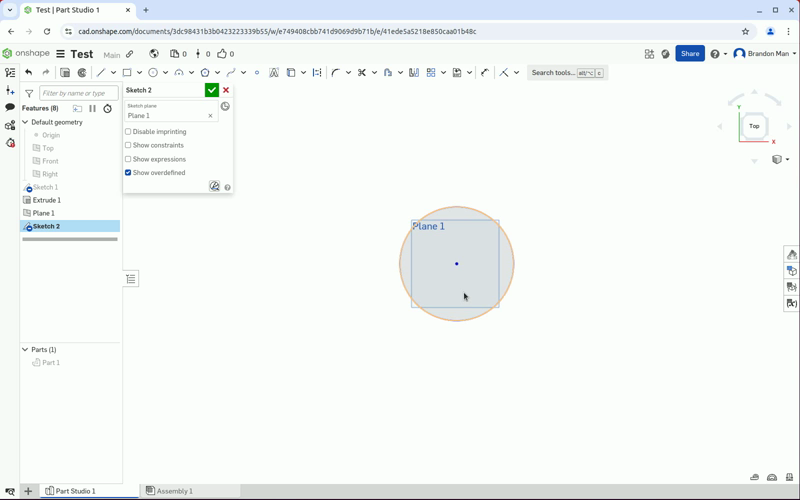
scroll(6)
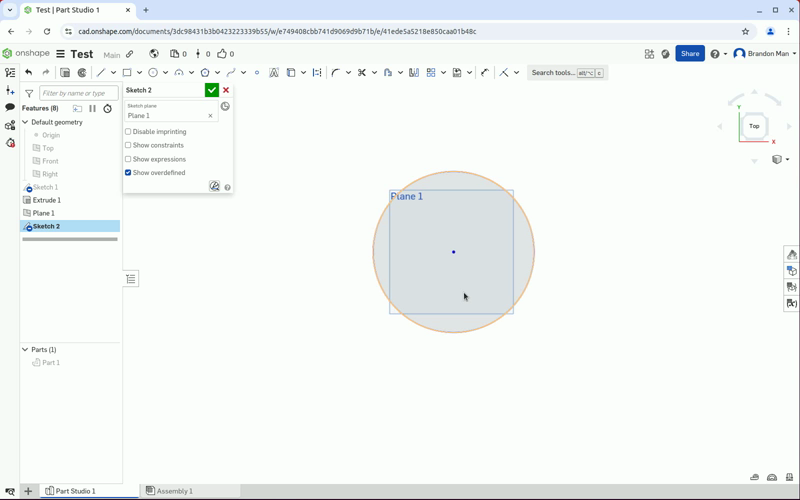
scroll(6)
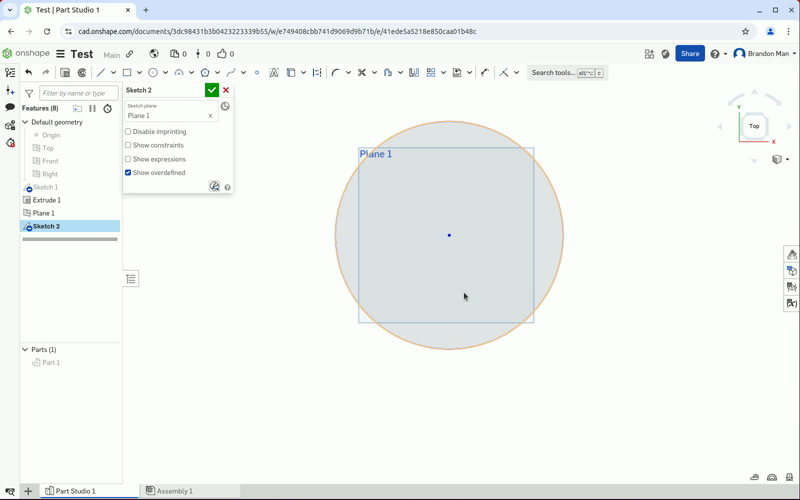
scroll(6)
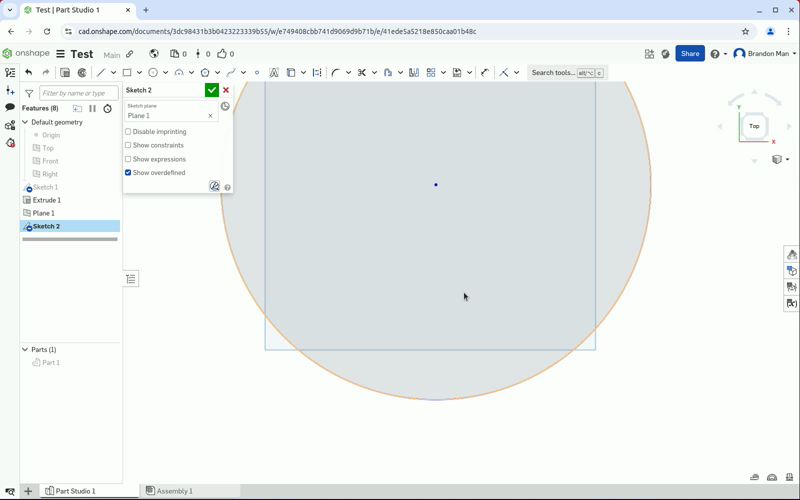
click(464, 292)
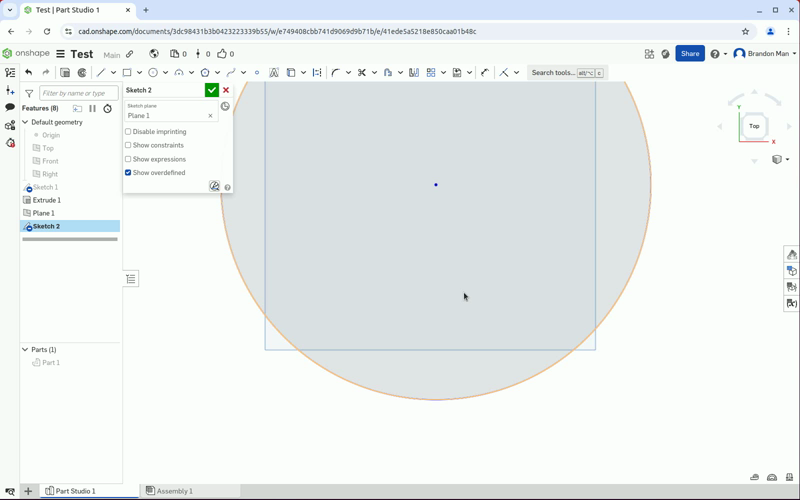
scroll(-6)
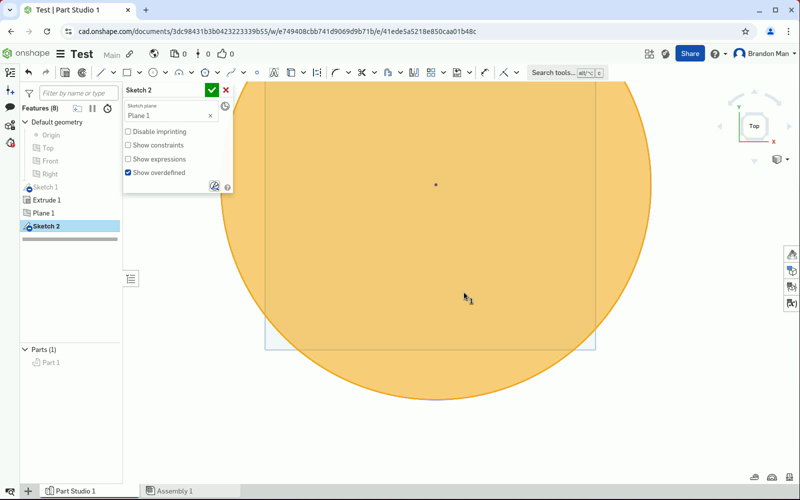
scroll(-6)
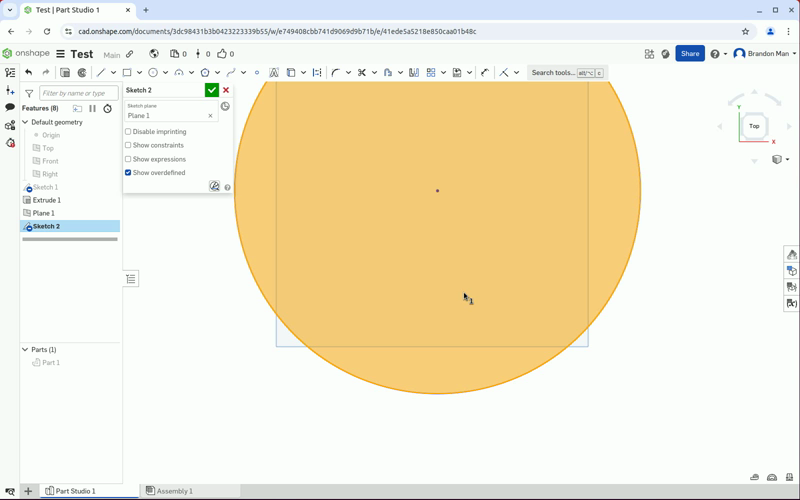
scroll(-6)
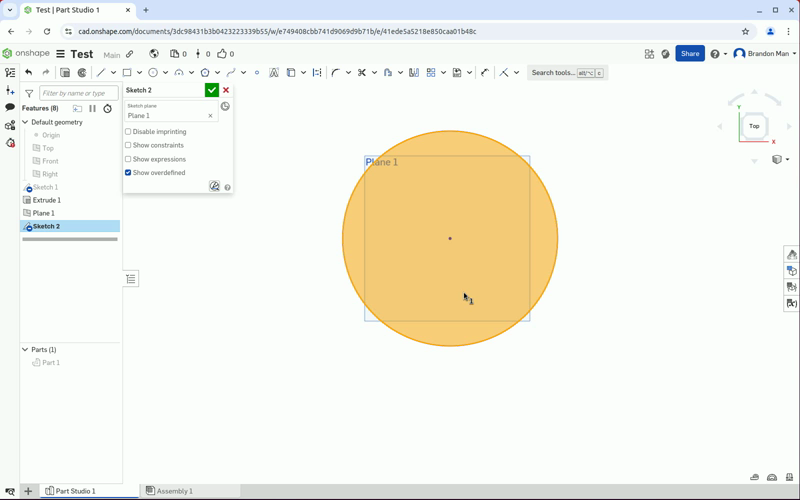
scroll(-6)
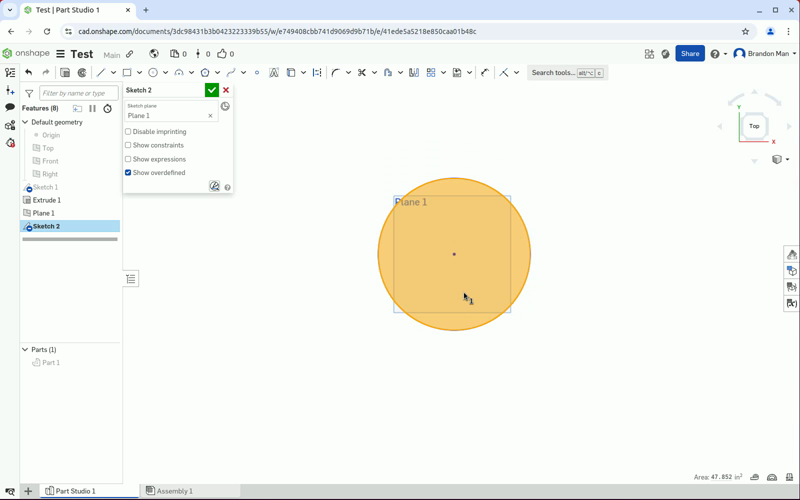
scroll(-6)
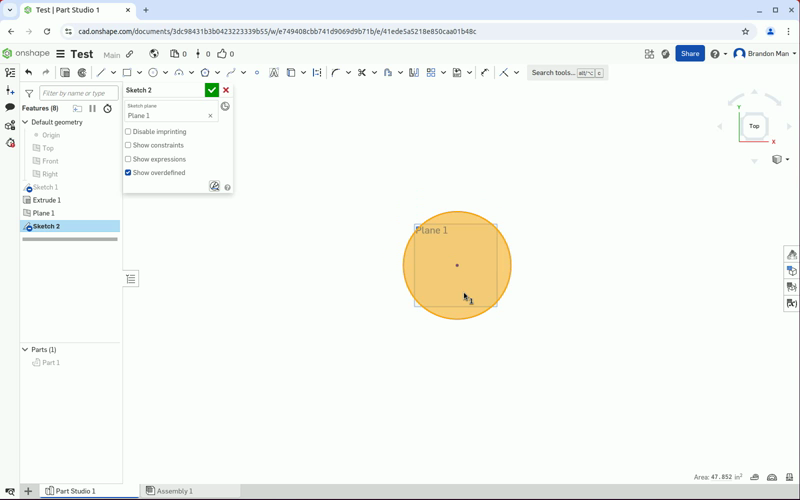
scroll(-6)
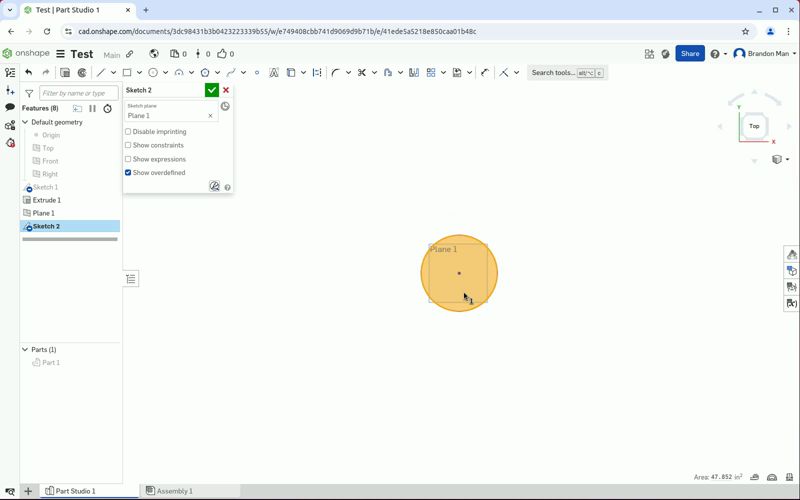
scroll(-6)
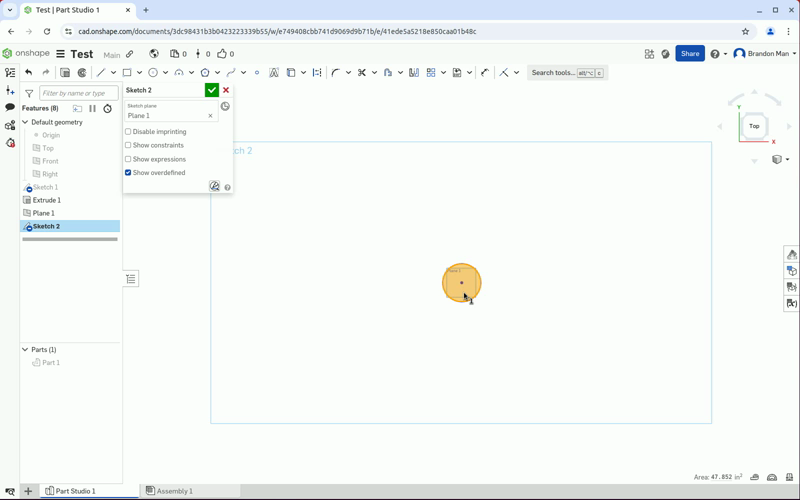
mouse_move(73, 352)
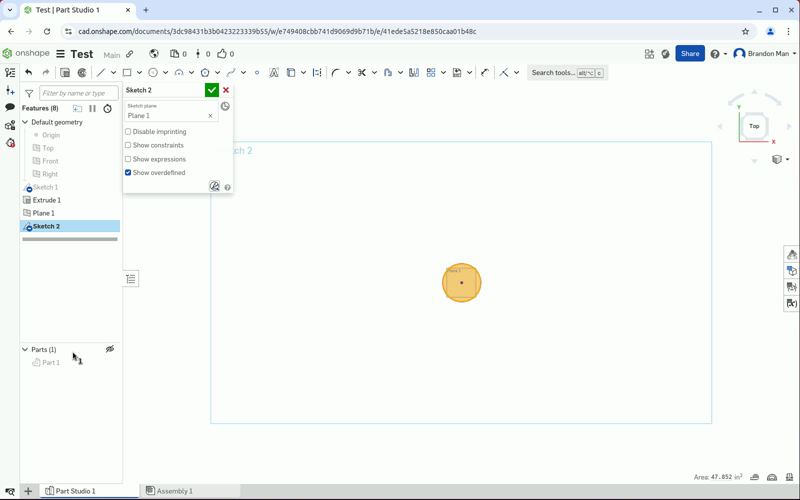
key(shift+y)
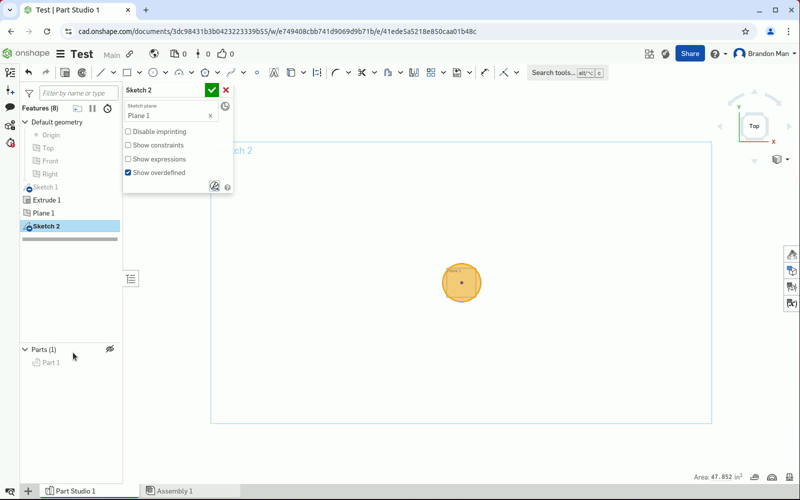
key(shift+e)
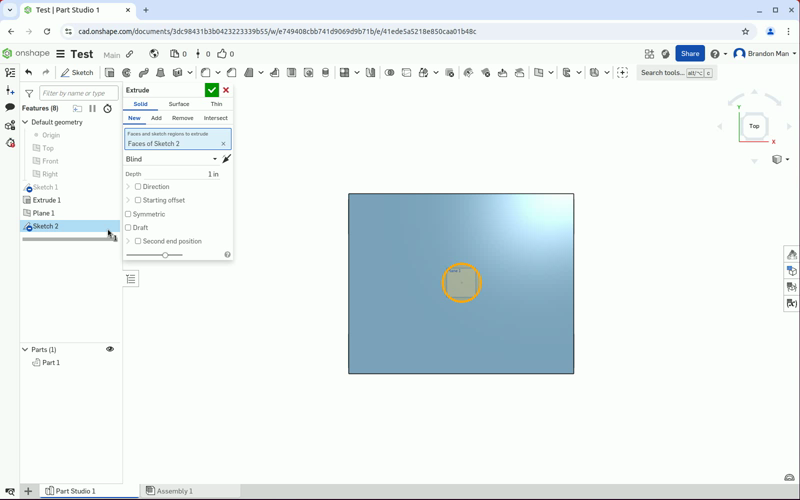
mouse_move(143, 106)
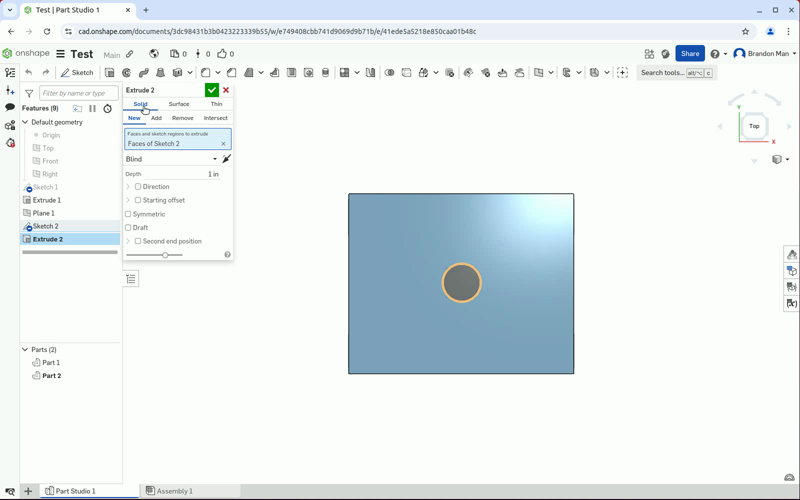
click(143, 106)
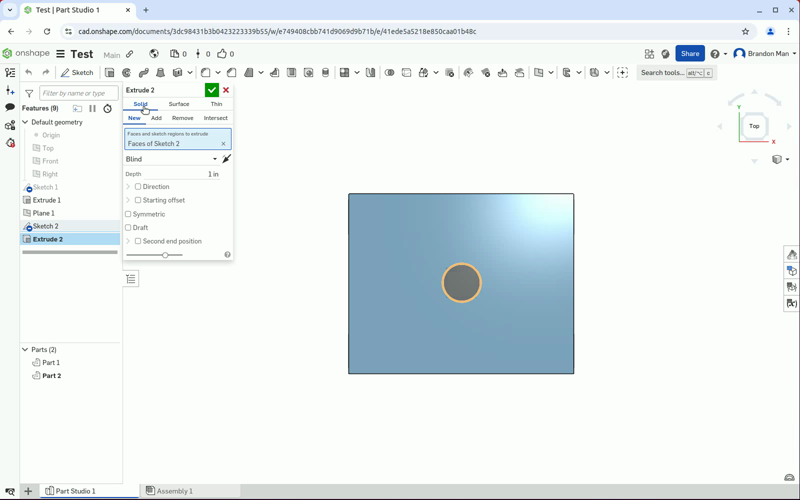
mouse_move(186, 120)
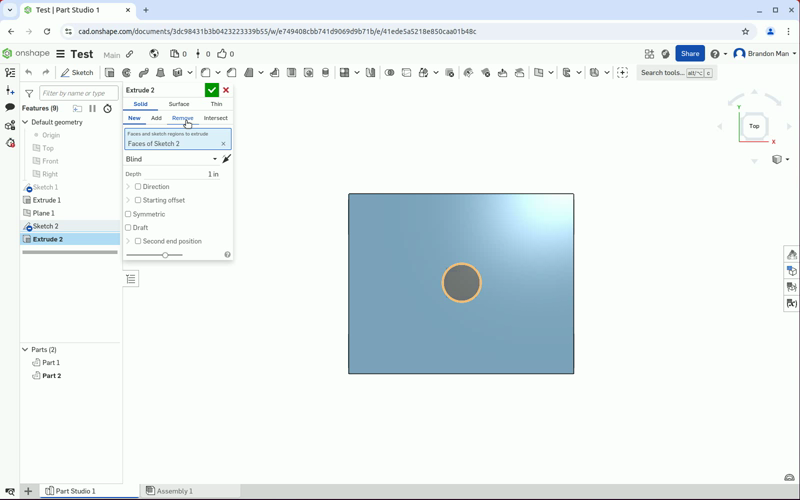
click(186, 120)
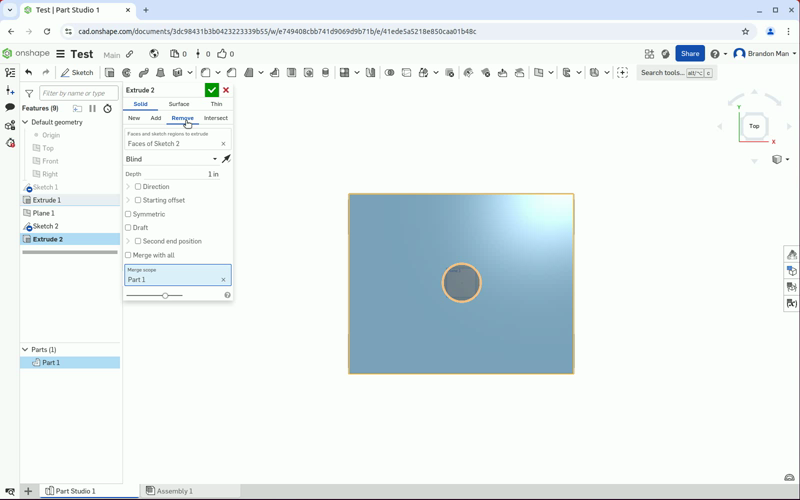
key(tab, 4)
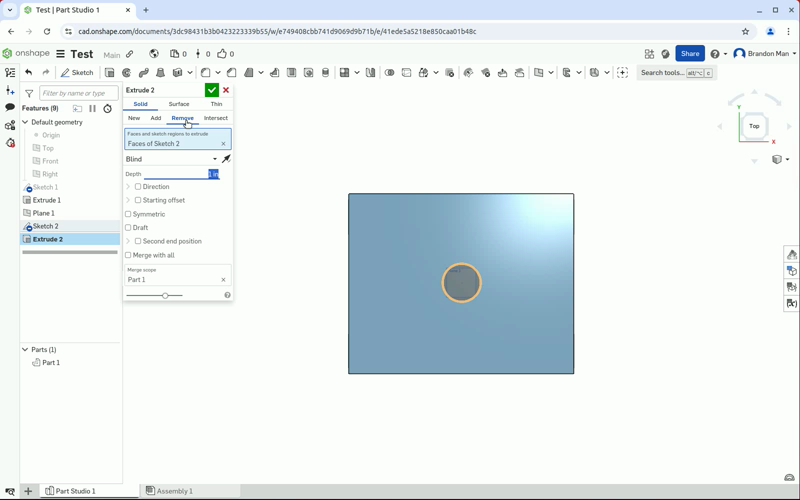
text(1.685)
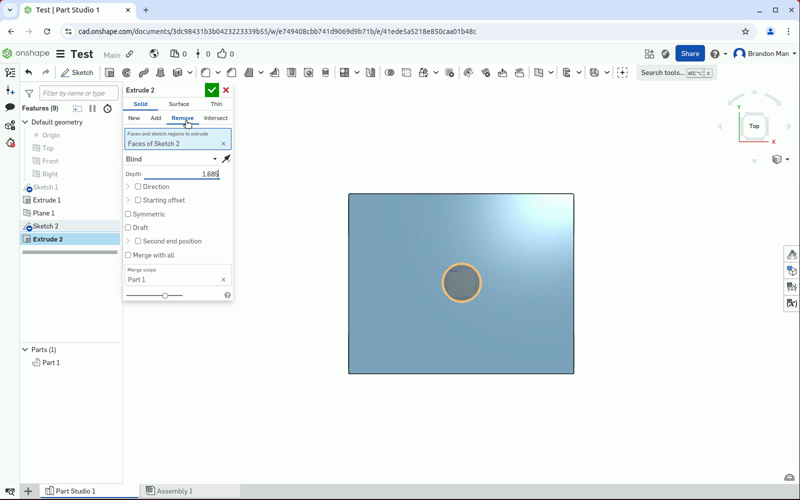
key(tab, 6)
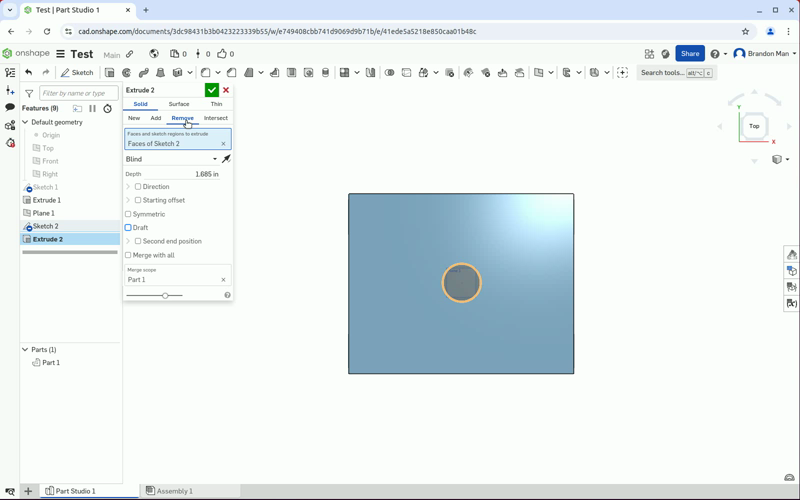
key(space)
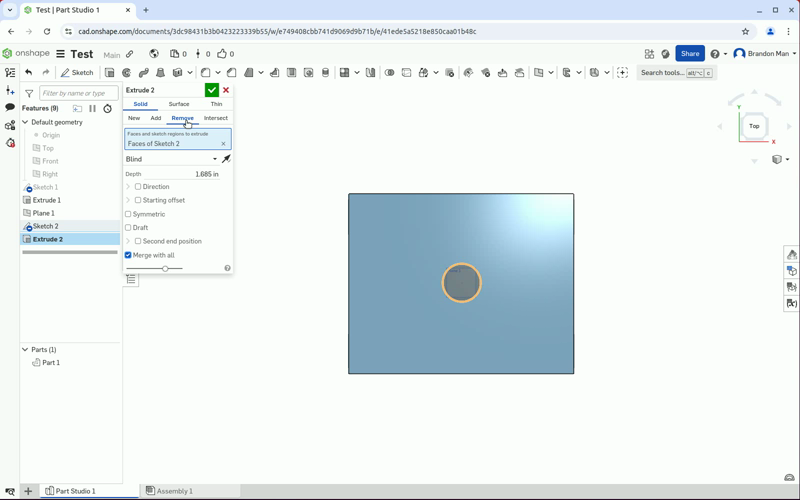
key(enter)
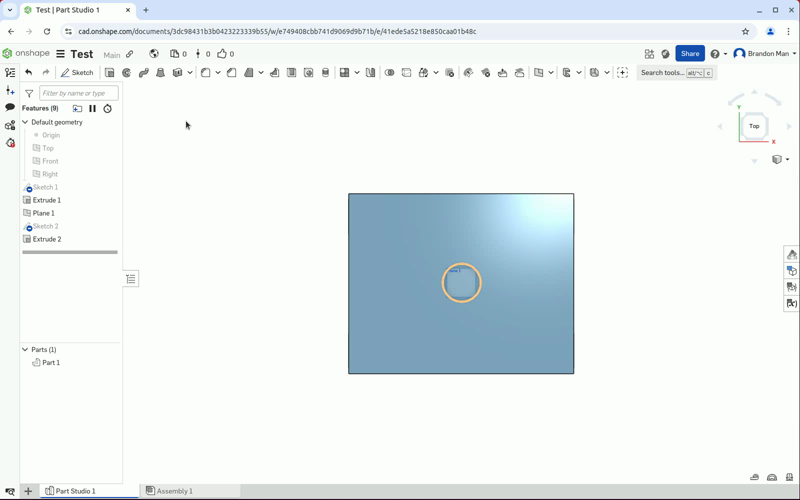
key(shift+h)
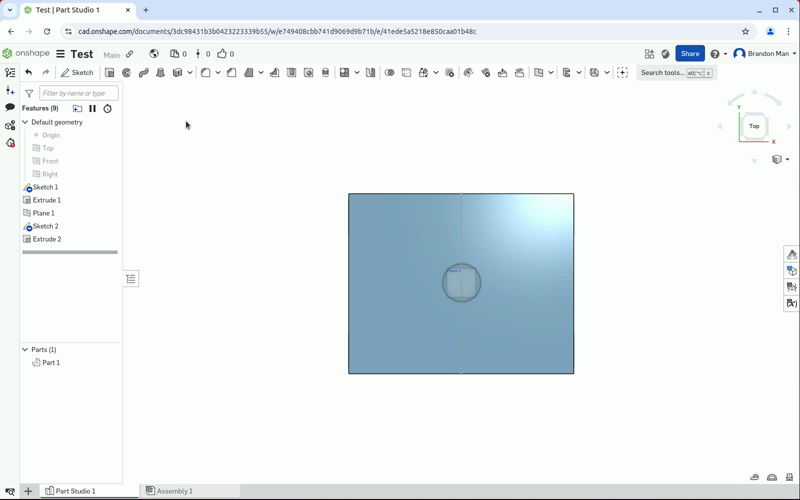
key(shift+h)
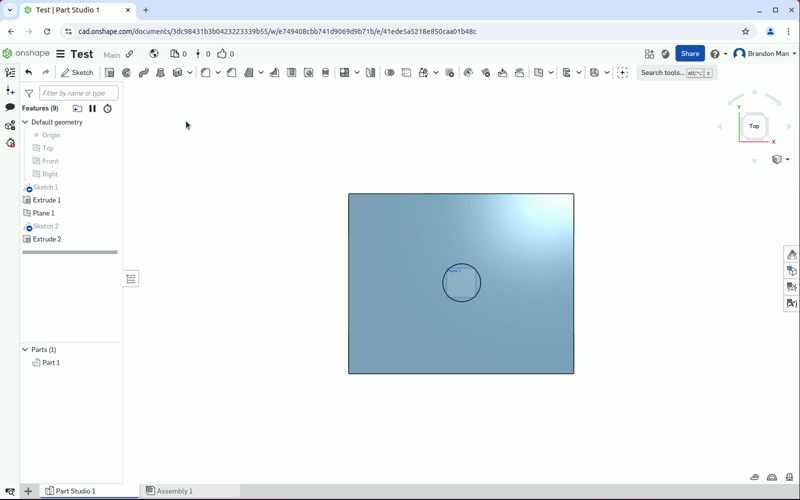
mouse_move(73, 189)
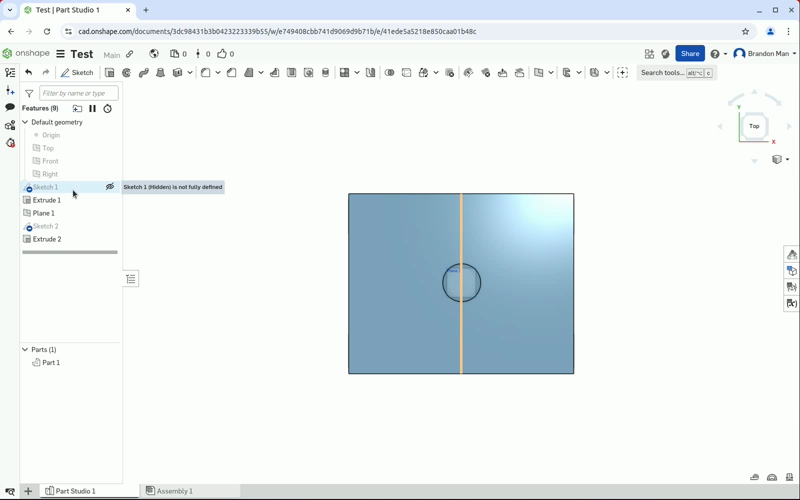
click(73, 189)
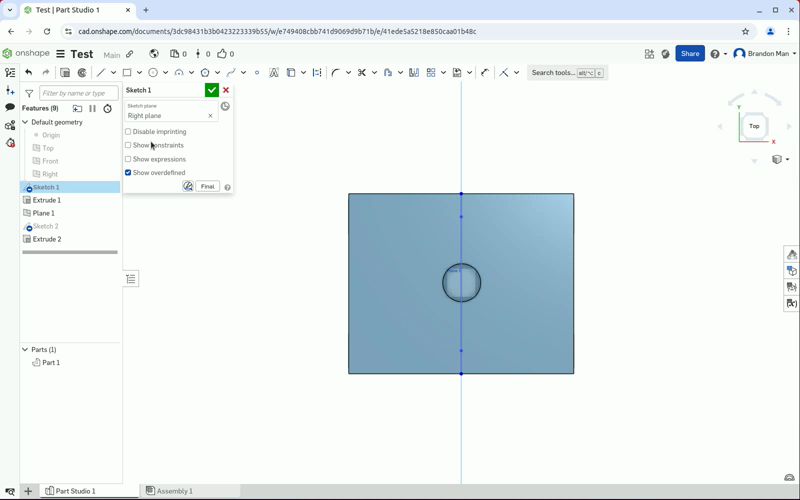
mouse_move(229, 92)
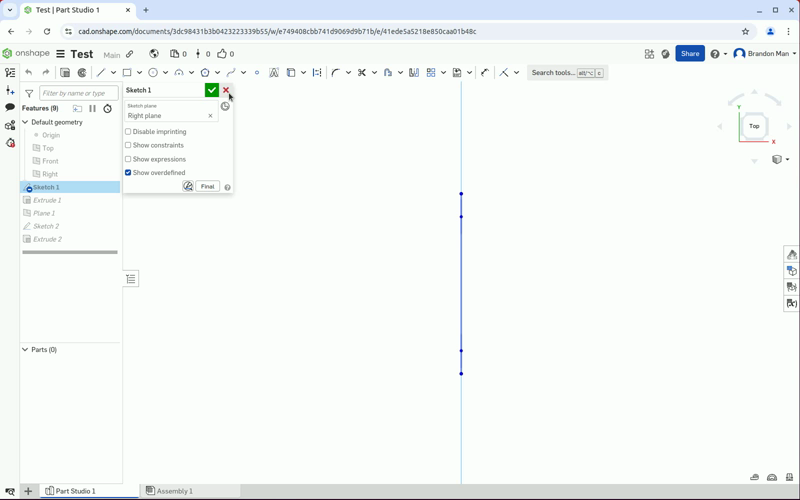
click(229, 92)
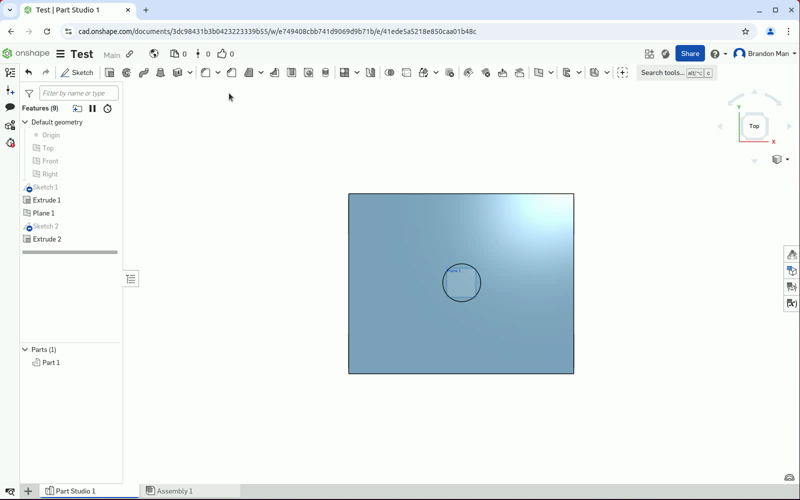
mouse_move(541, 75)
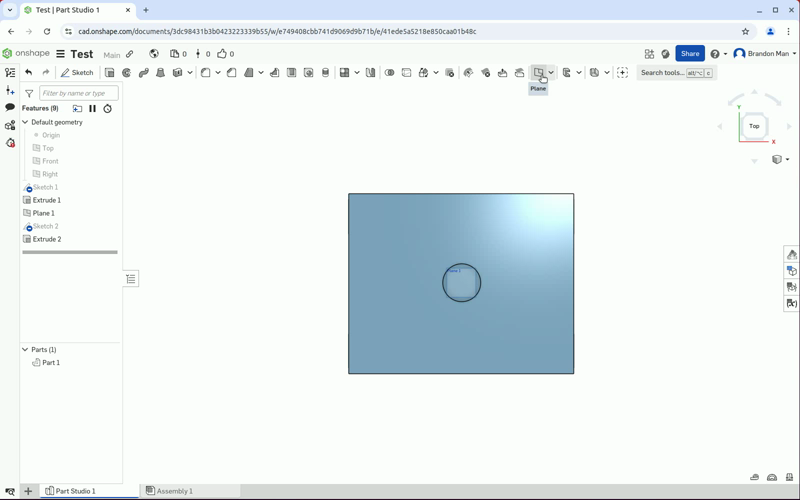
click(541, 75)
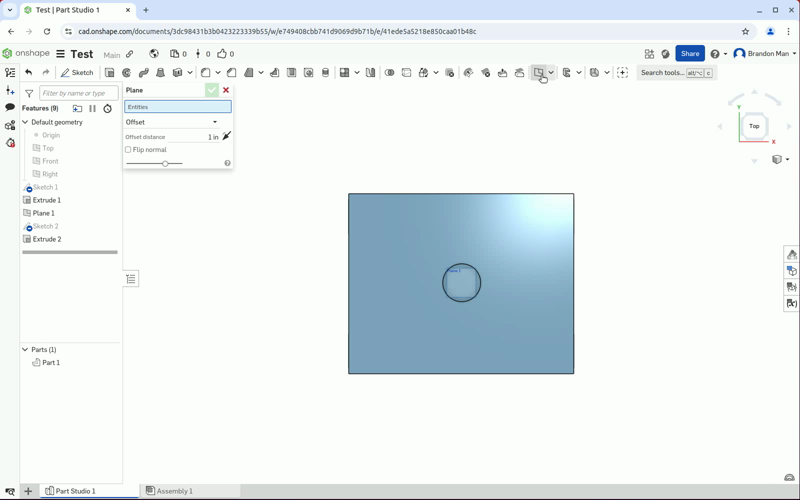
mouse_move(73, 150)
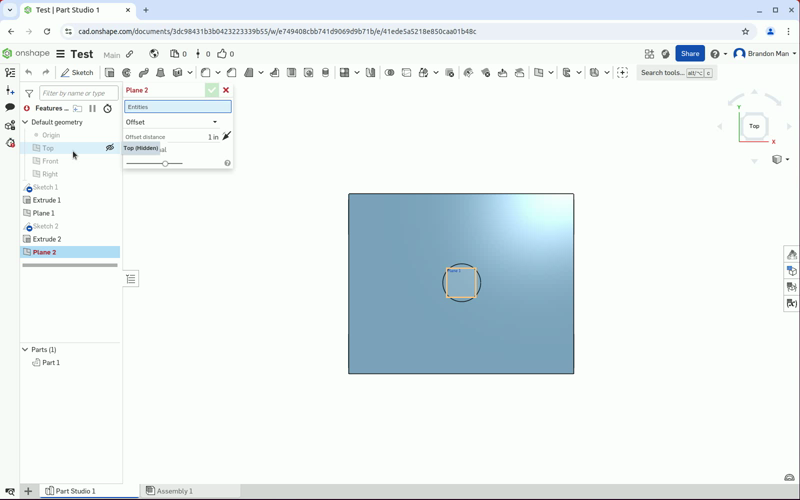
click(73, 150)
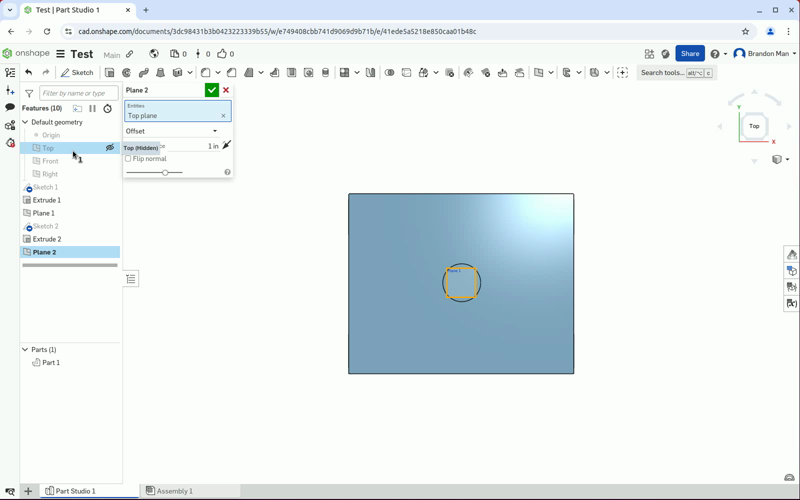
key(tab, 2)
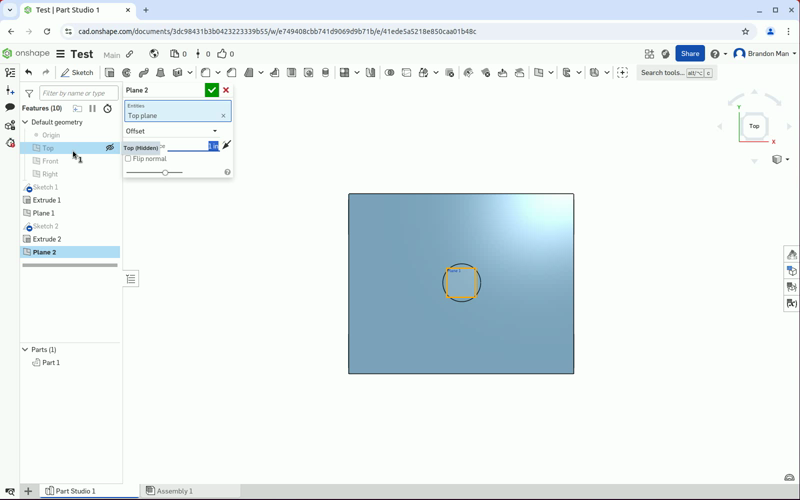
text(4.344)
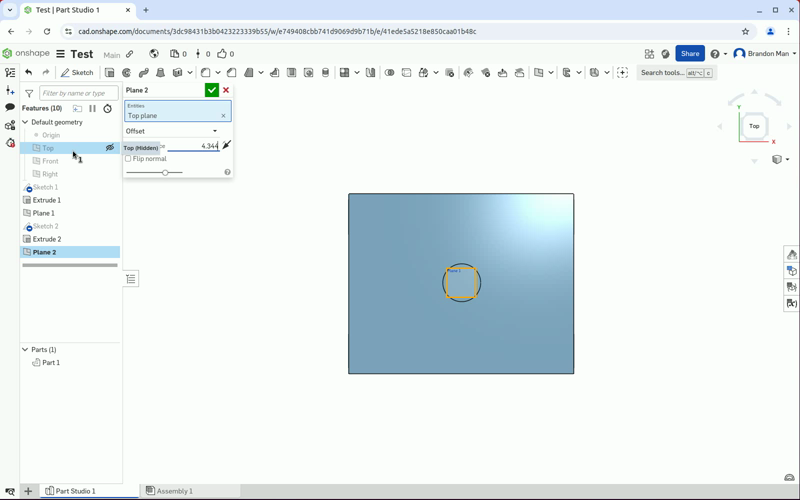
key(enter, 2)
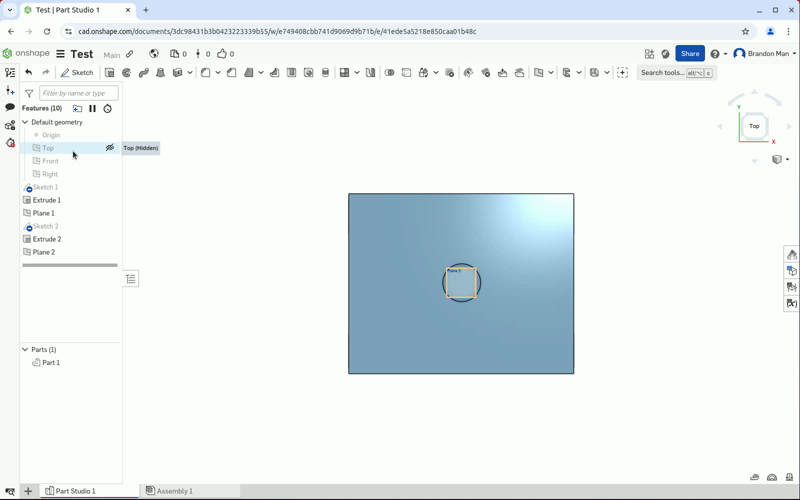
key(shift+s)
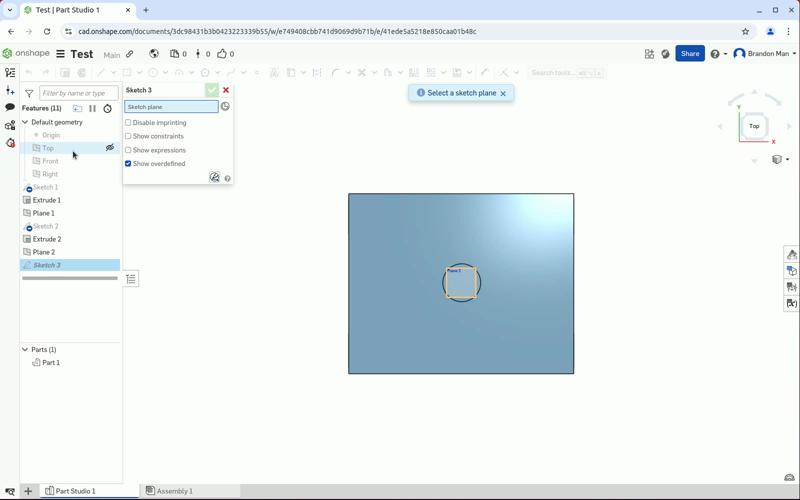
mouse_move(73, 254)
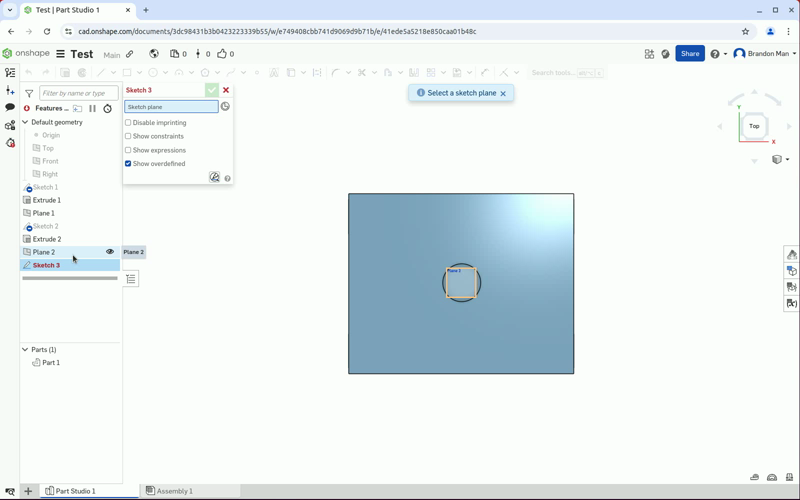
click(73, 254)
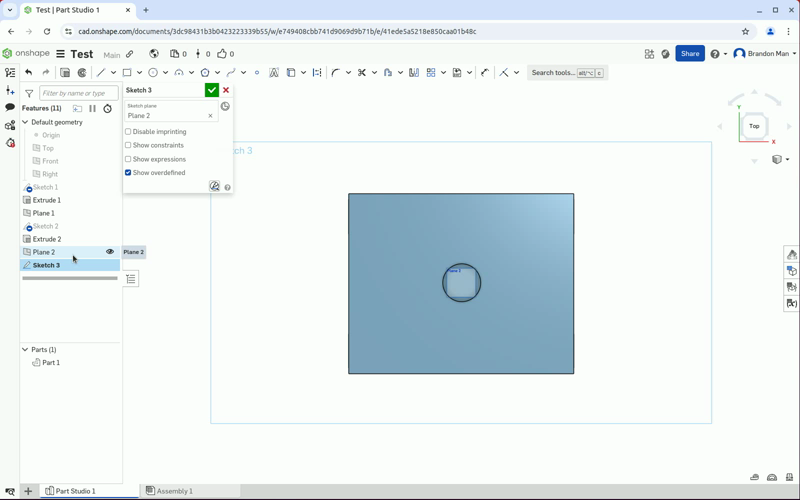
mouse_move(73, 352)
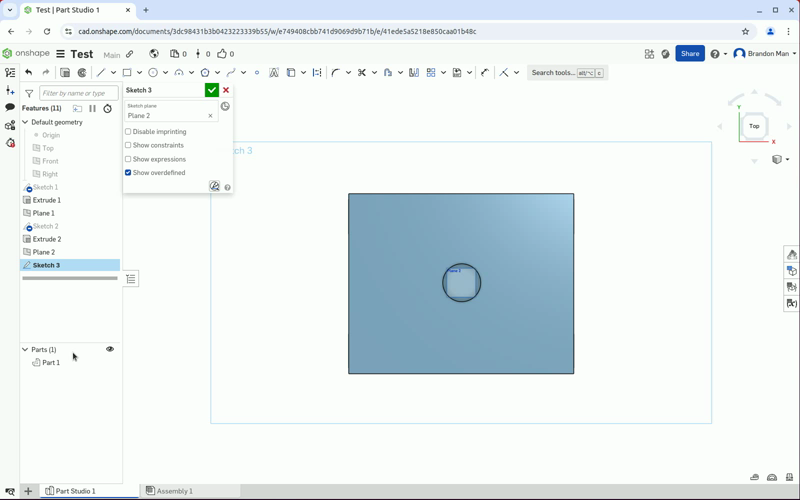
key(y)
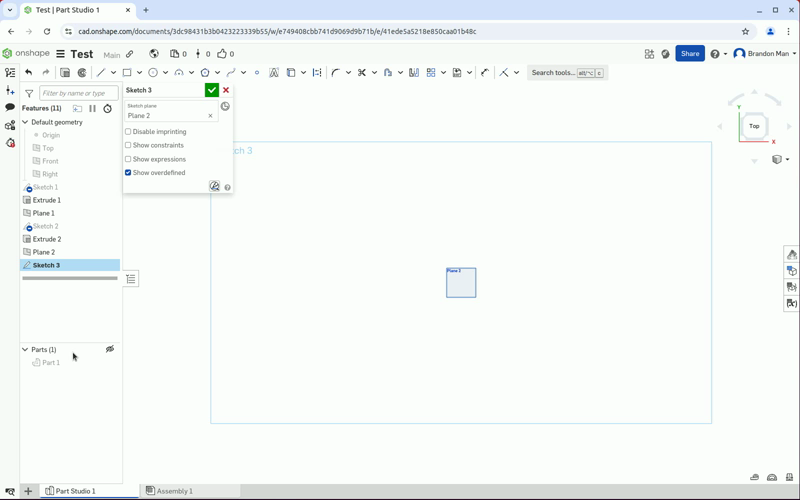
key(c)
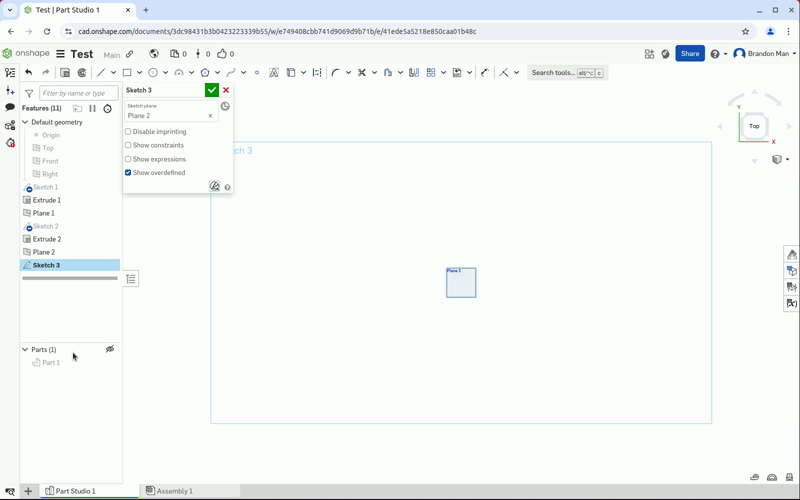
key_down(shift)
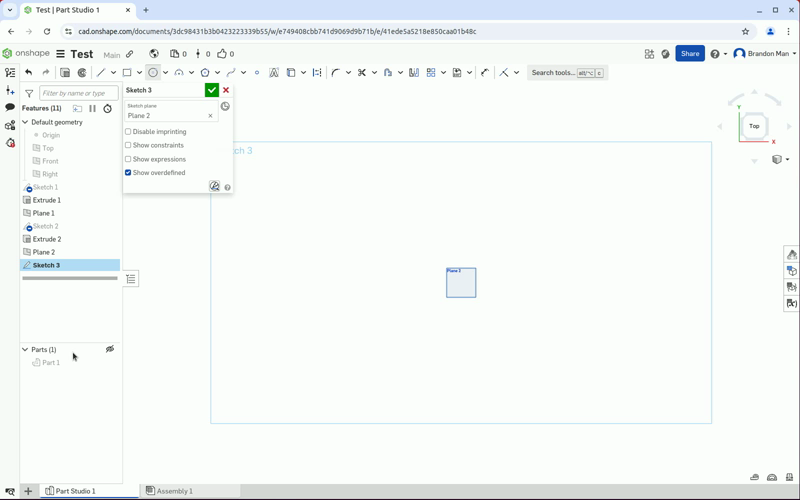
mouse_move(460, 282)
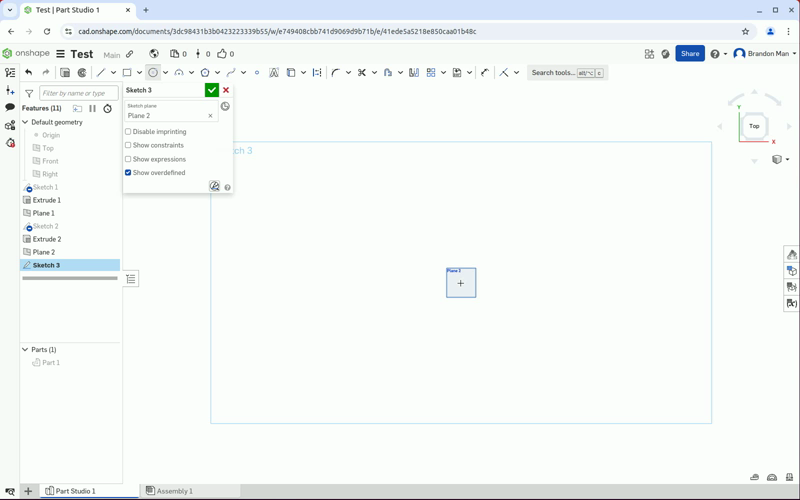
click(460, 282)
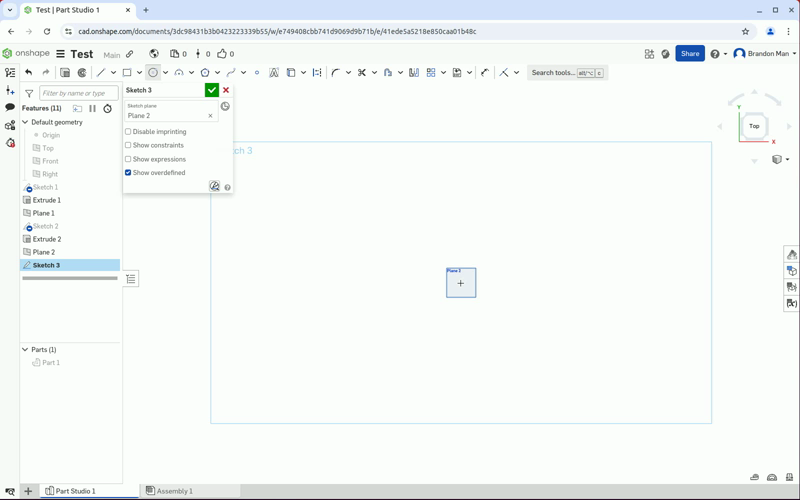
key_up(shift)
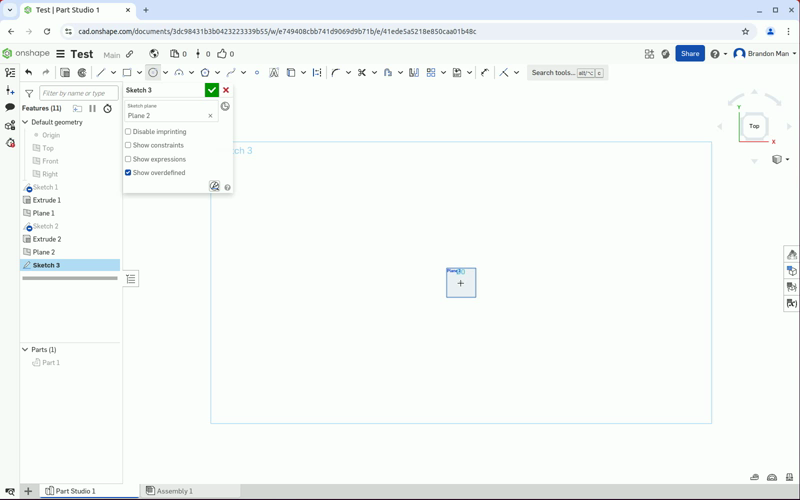
mouse_move(474, 282)
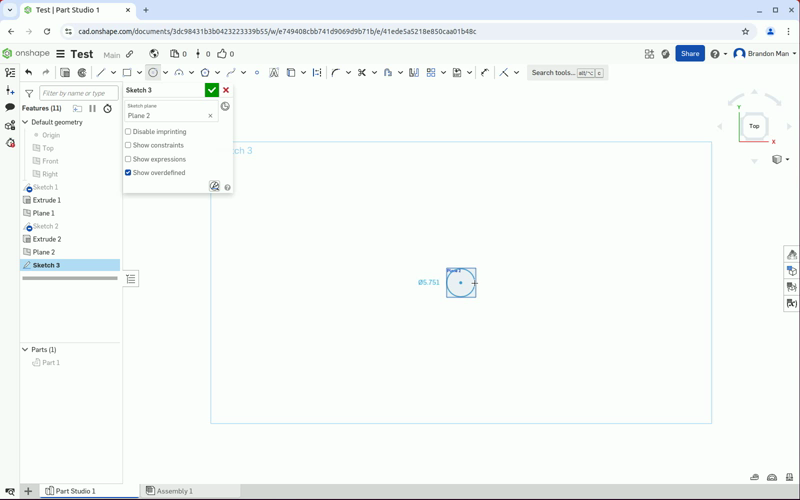
click(474, 282)
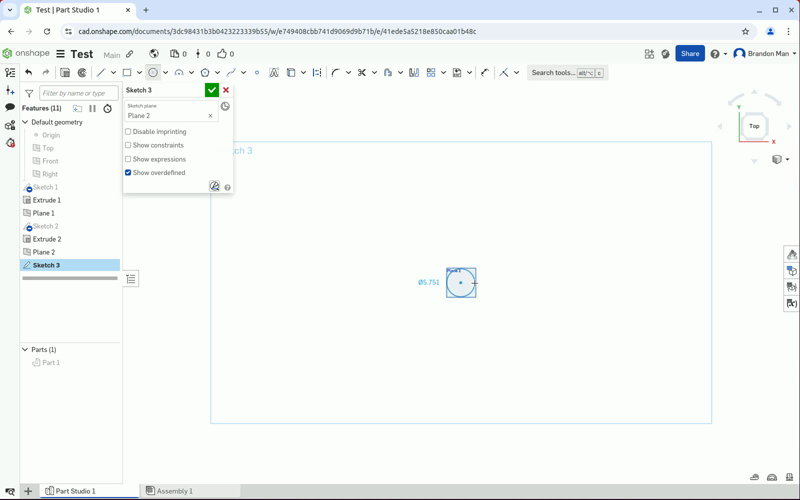
key(esc)
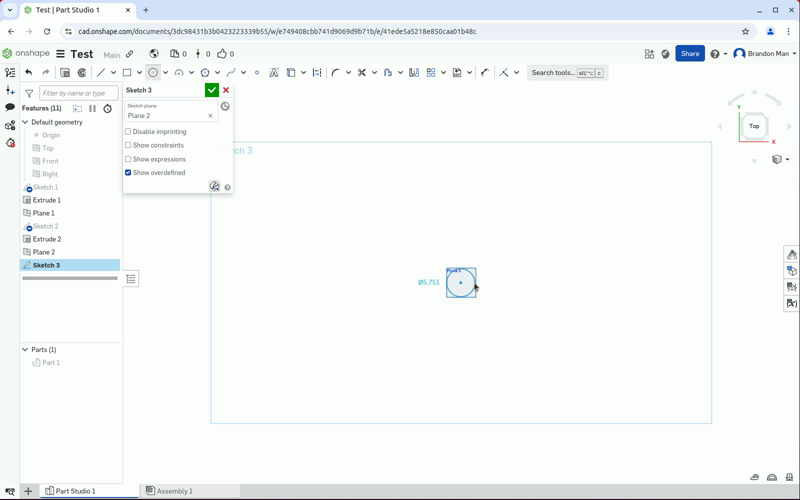
mouse_move(451, 286)
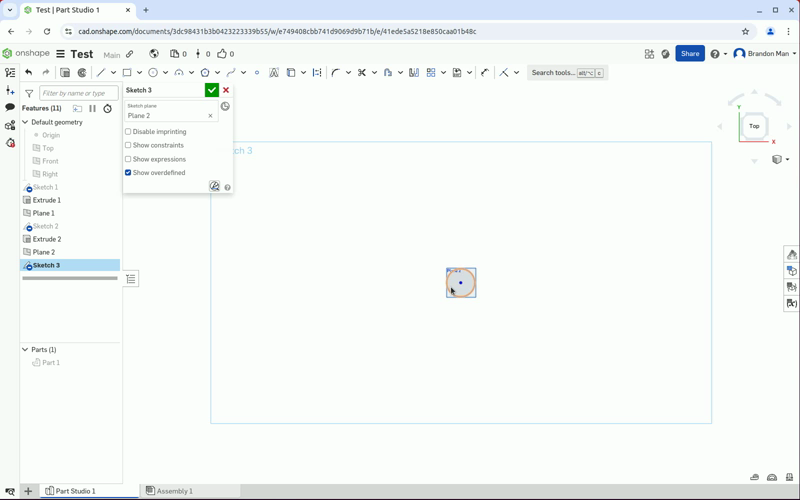
scroll(6)
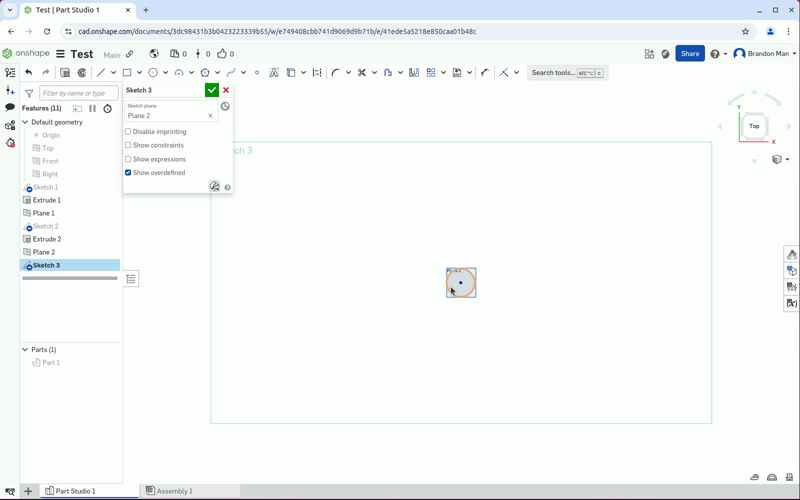
scroll(6)
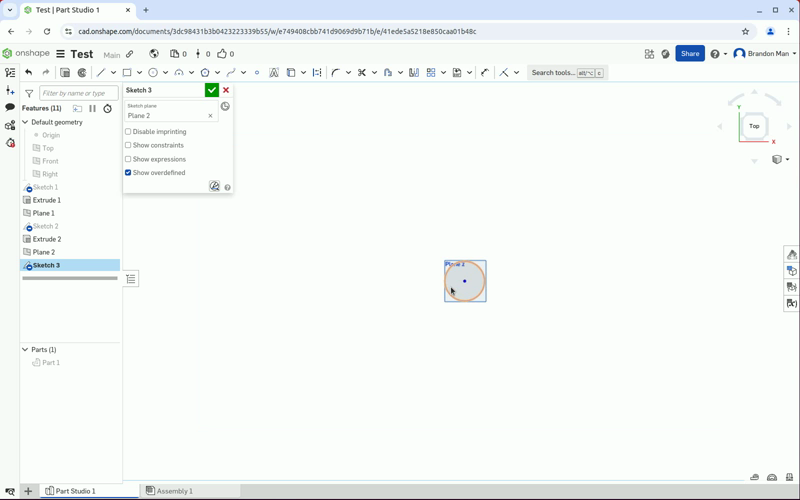
scroll(6)
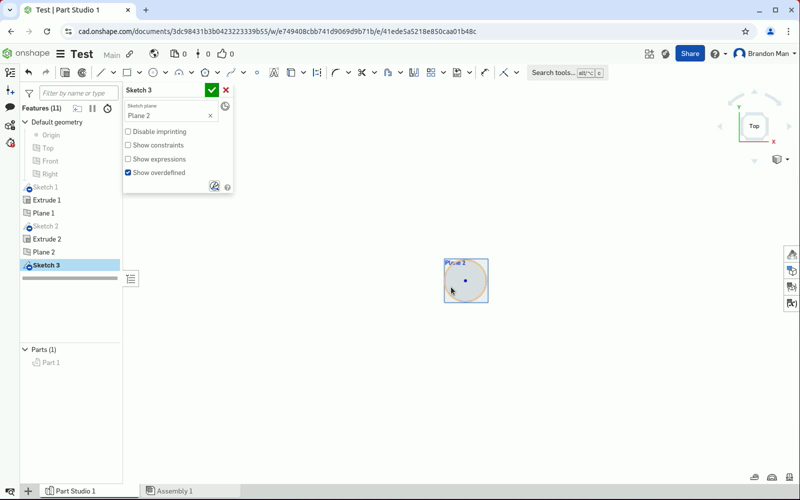
scroll(6)
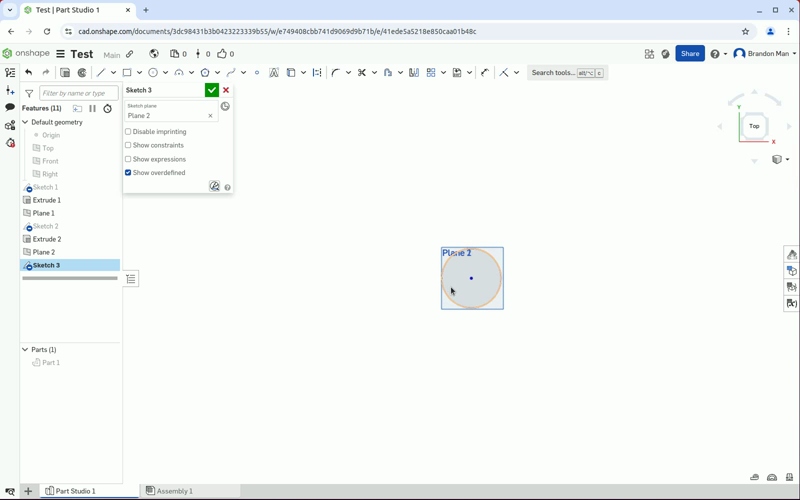
scroll(6)
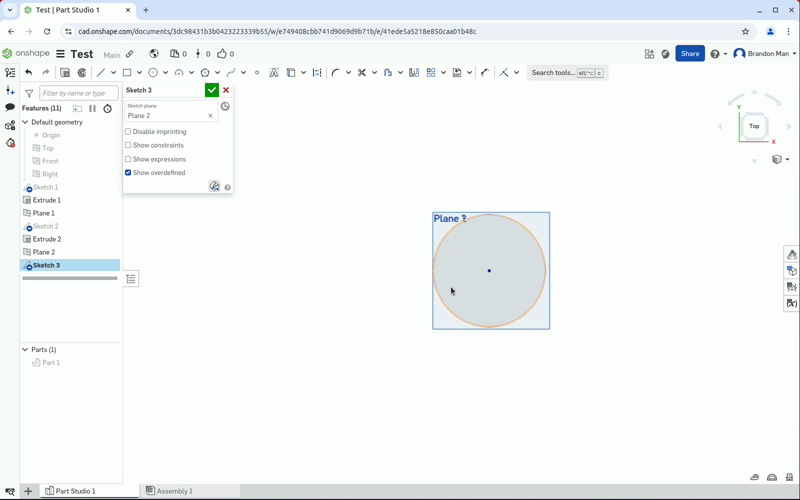
scroll(6)
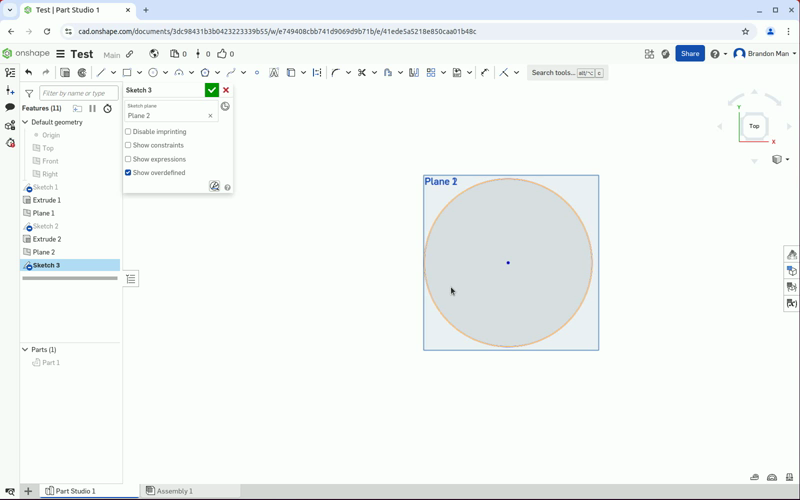
scroll(6)
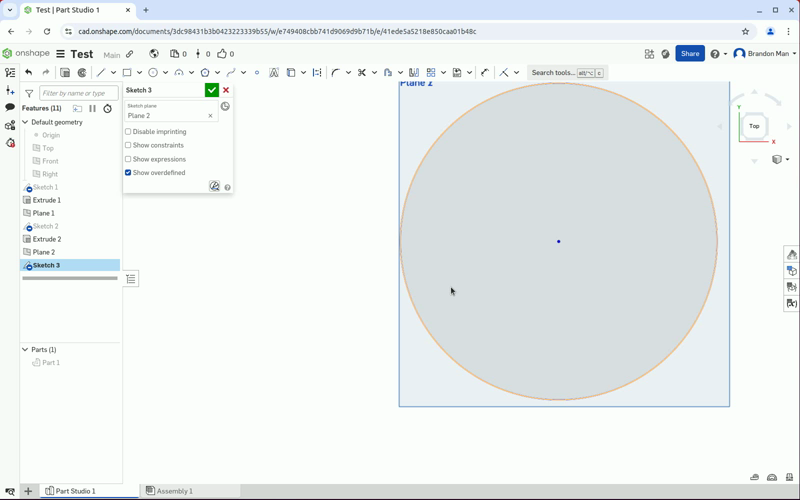
click(451, 286)
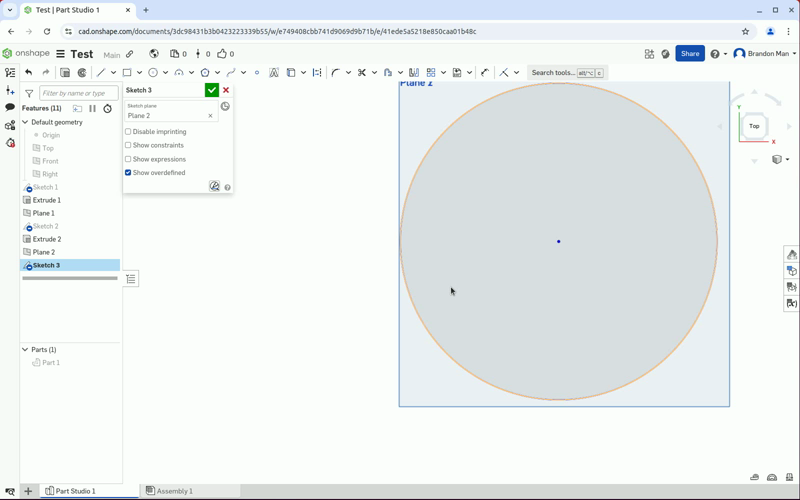
scroll(-6)
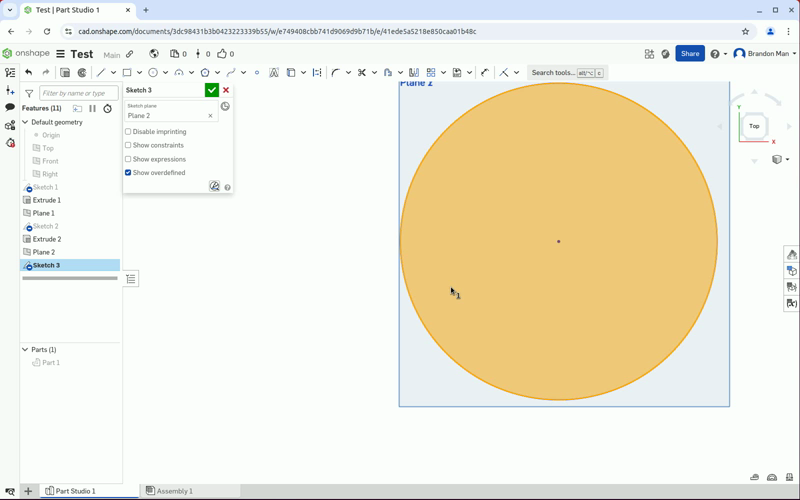
scroll(-6)
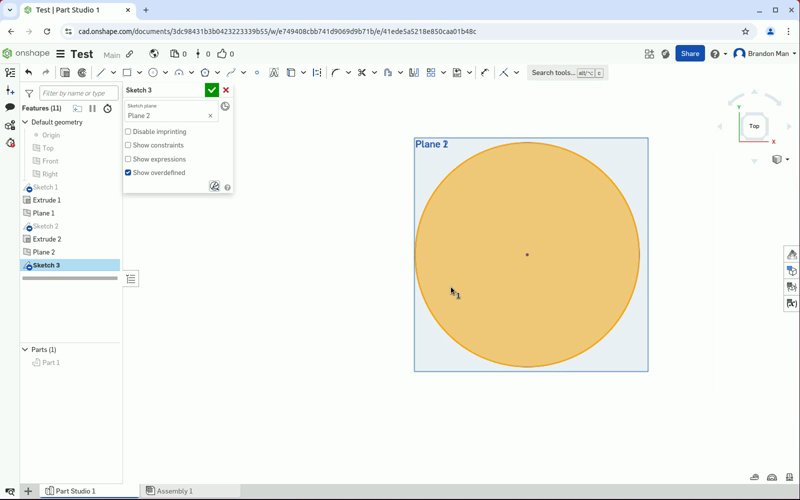
scroll(-6)
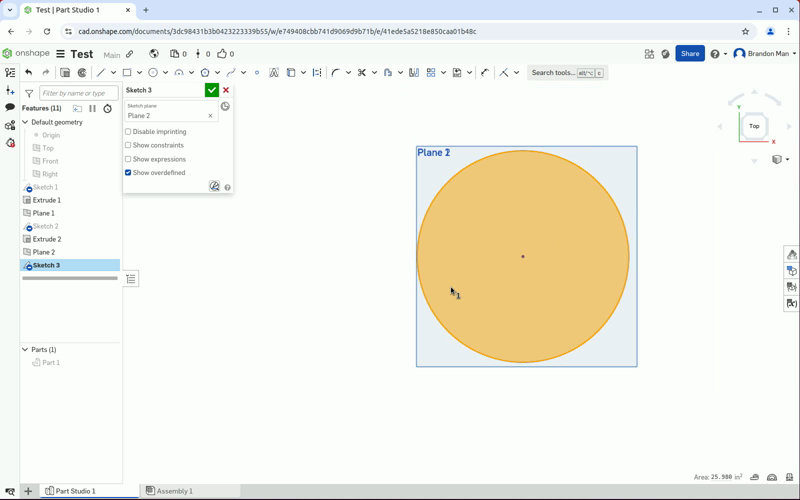
scroll(-6)
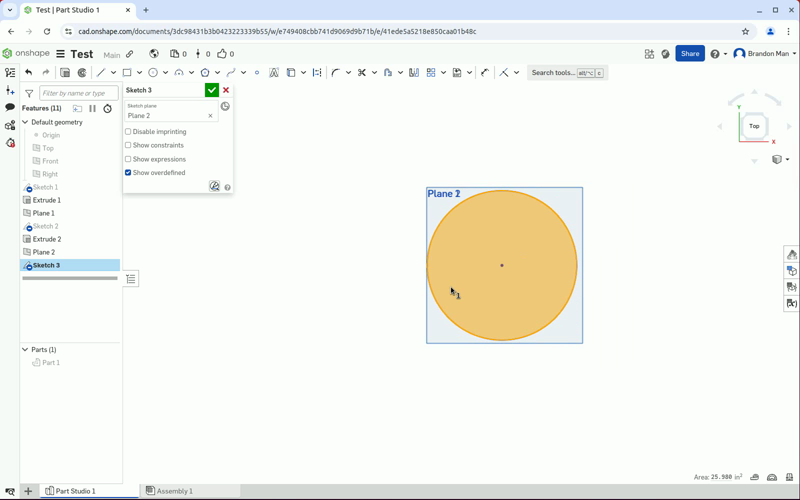
scroll(-6)
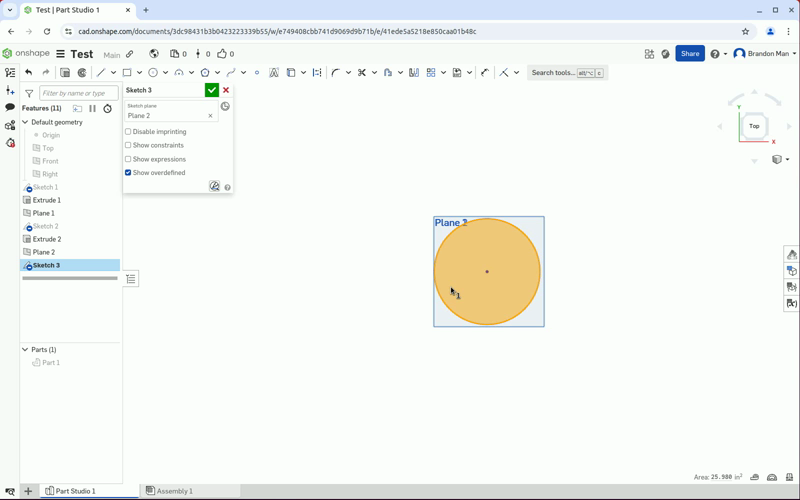
scroll(-6)
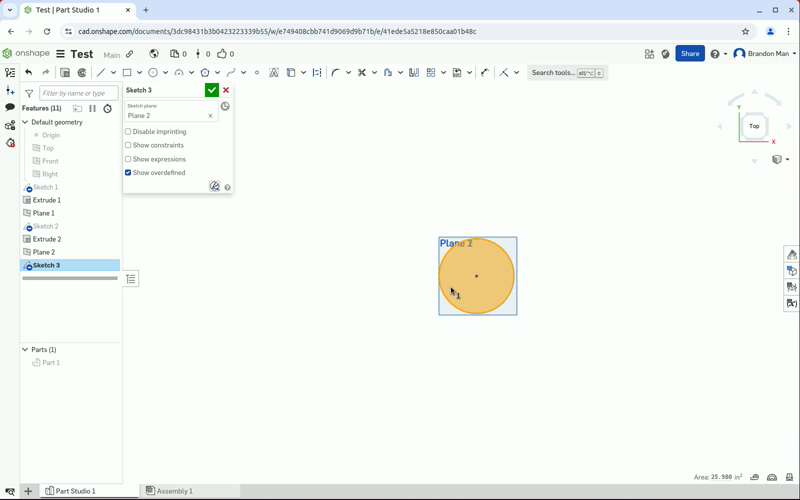
scroll(-6)
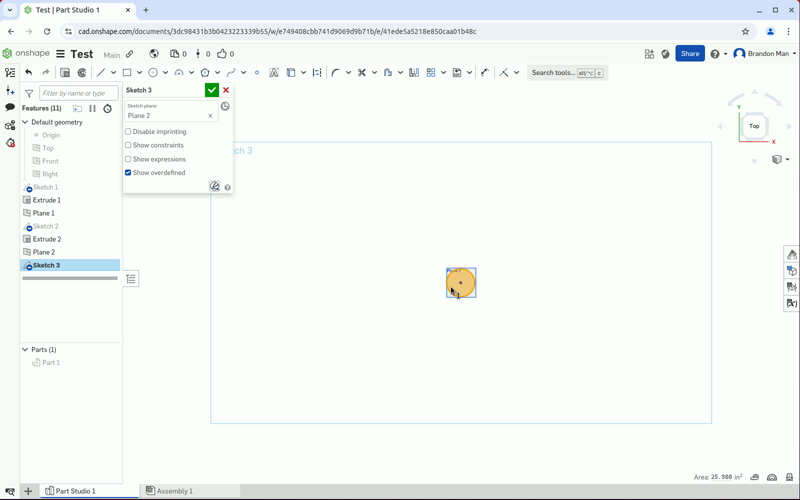
mouse_move(73, 352)
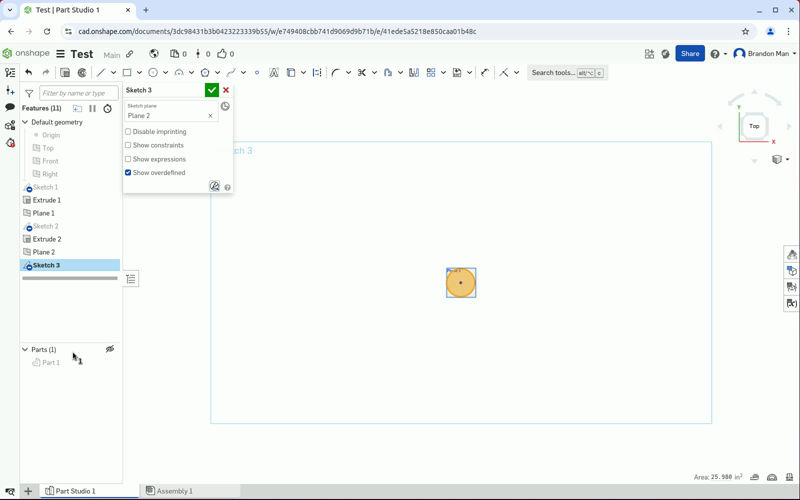
key(shift+y)
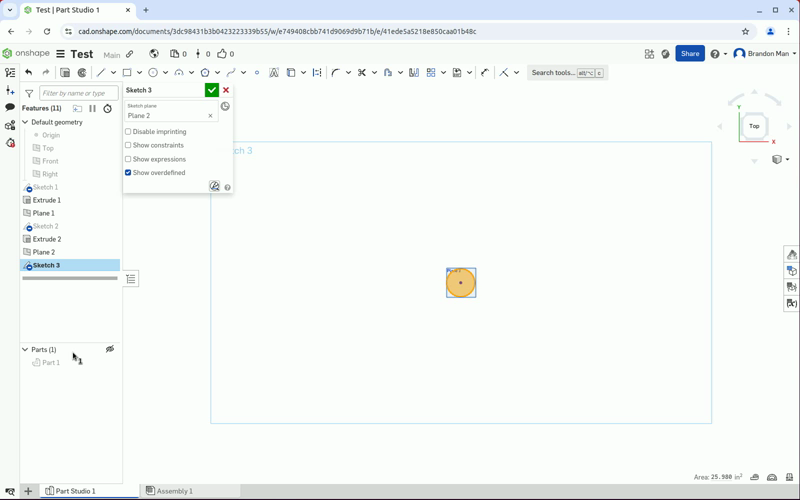
key(shift+e)
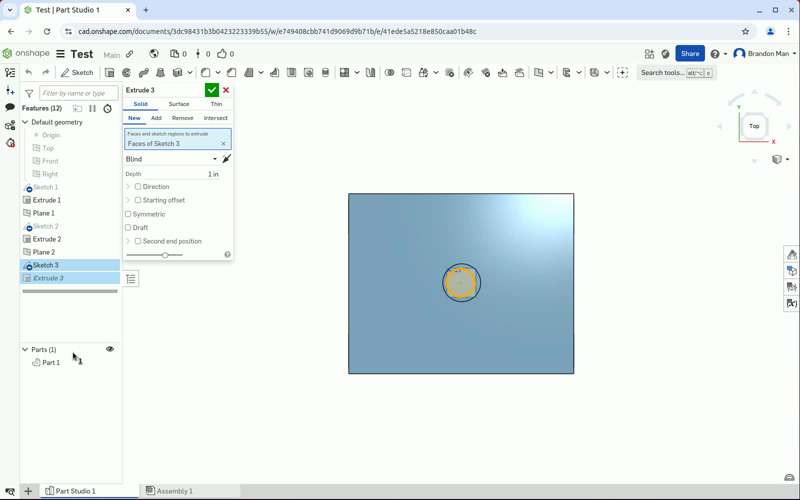
mouse_move(143, 106)
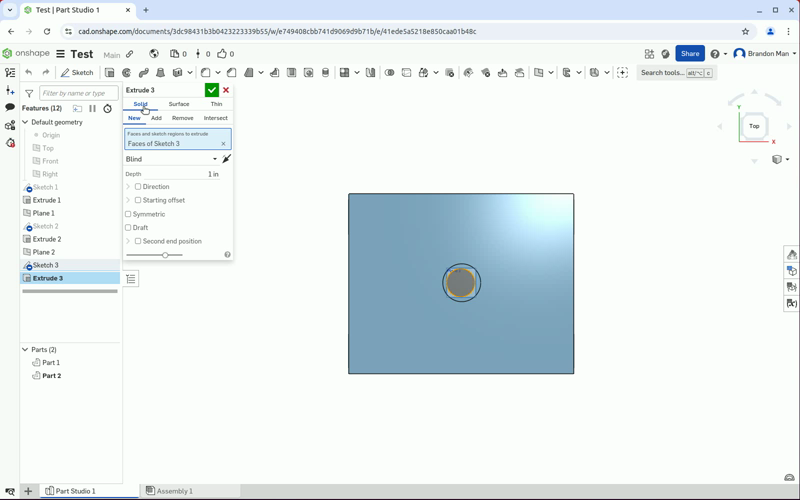
click(143, 106)
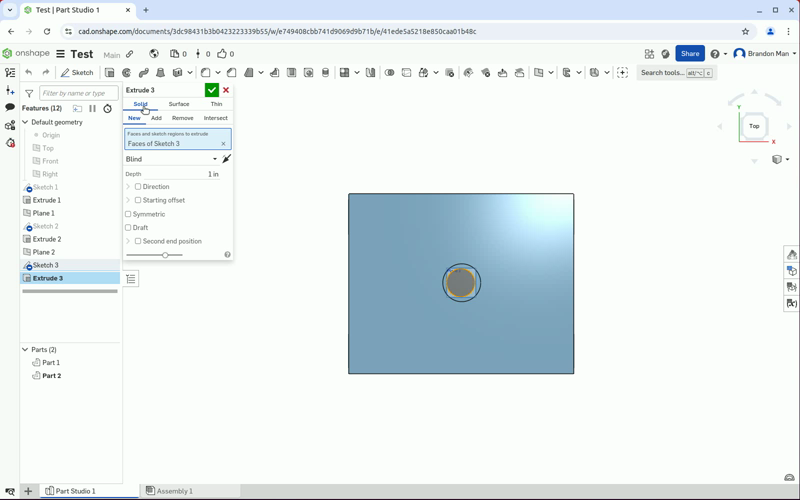
mouse_move(186, 120)
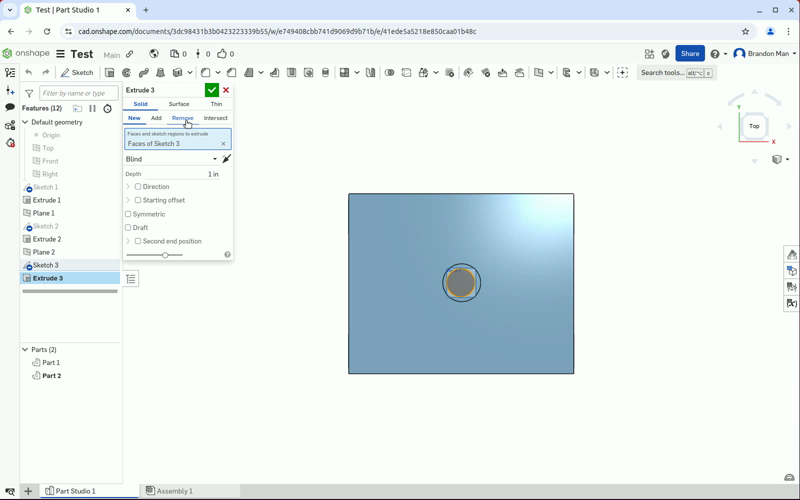
click(186, 120)
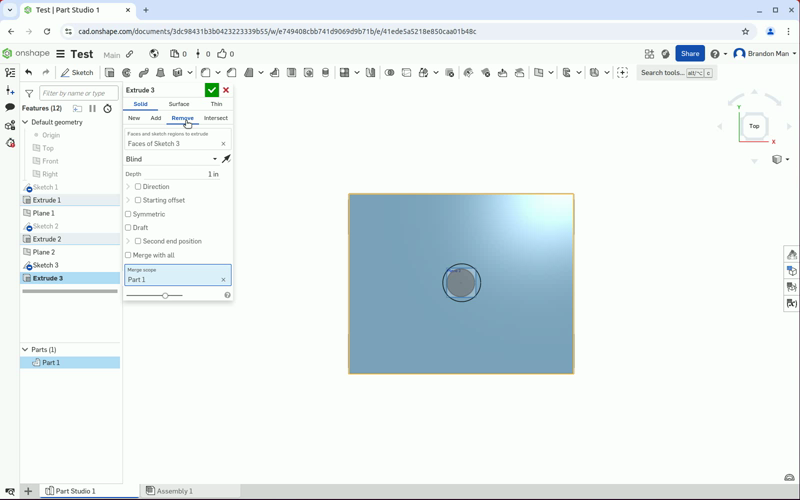
key(tab, 4)
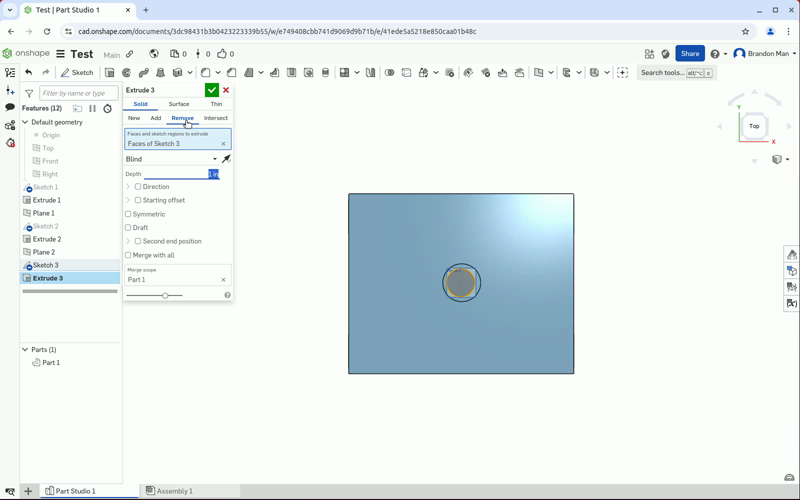
text(2.889)
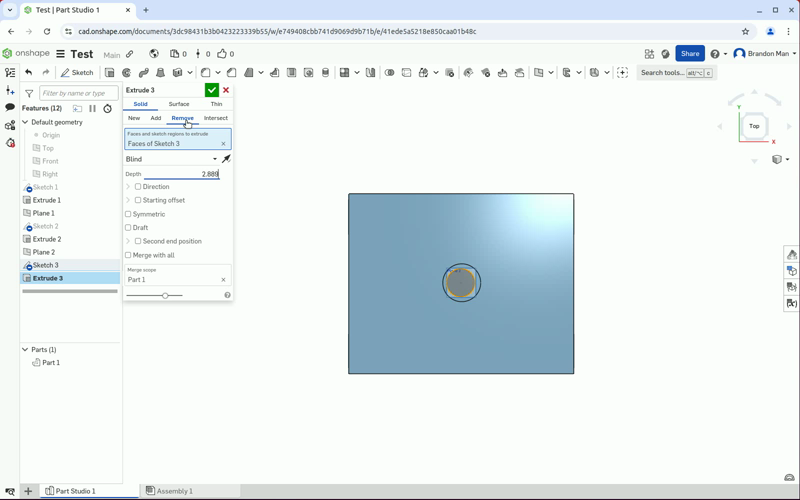
key(tab, 6)
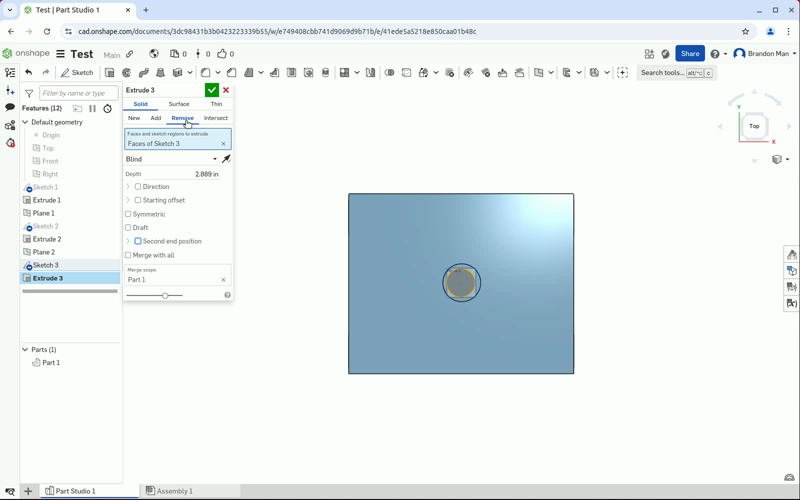
key(space)
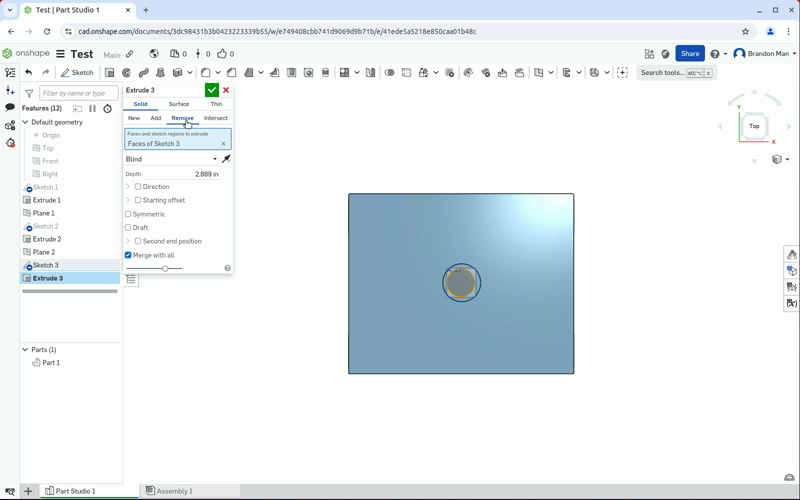
key(enter)
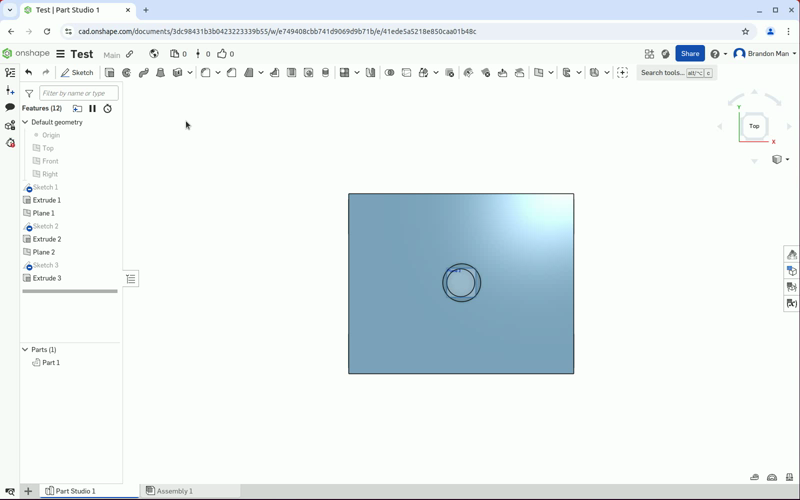
key(shift+h)
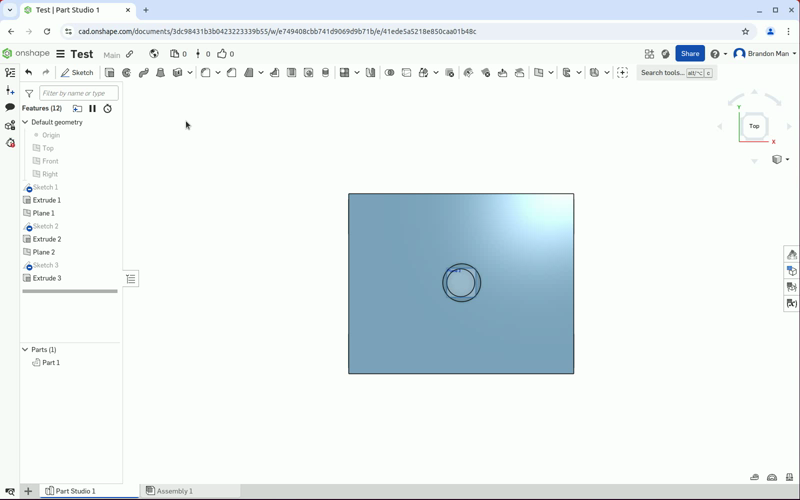
key(shift+h)
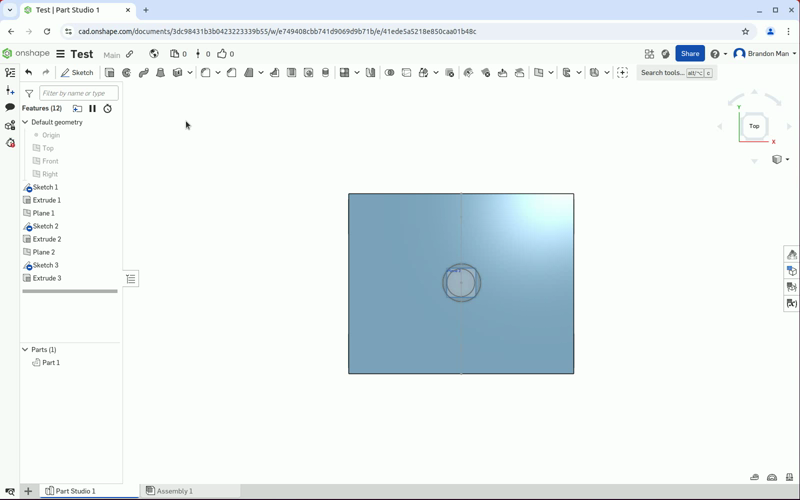
key(shift+7)
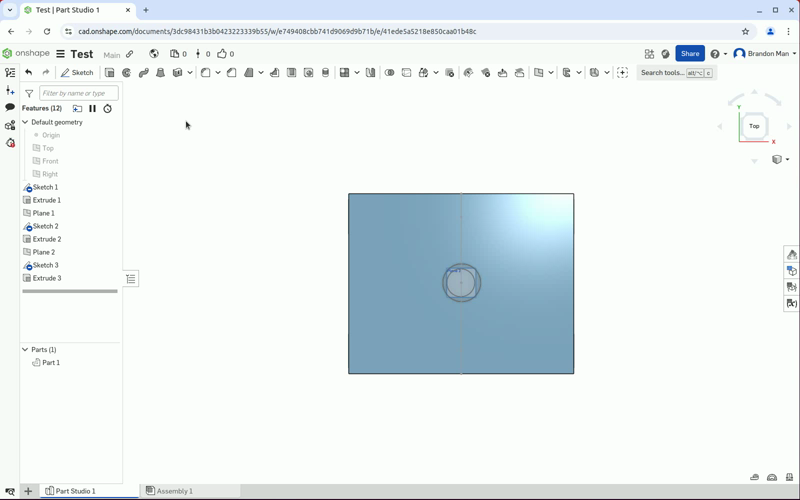
key(up, 3)
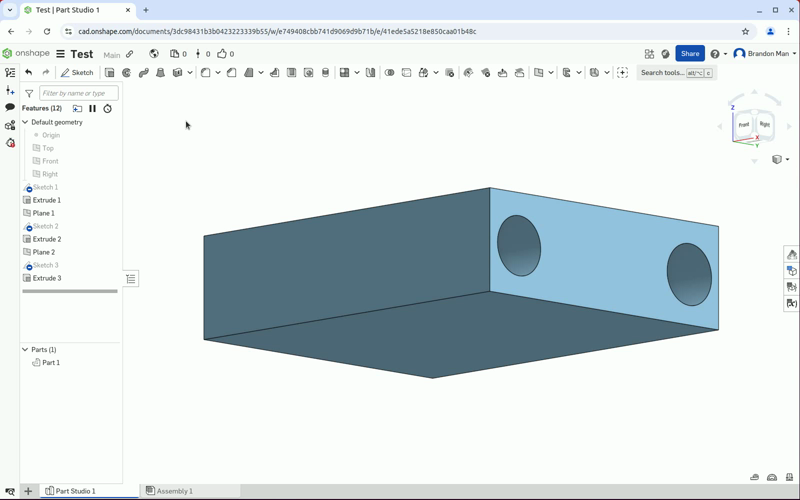
key(left, 3)
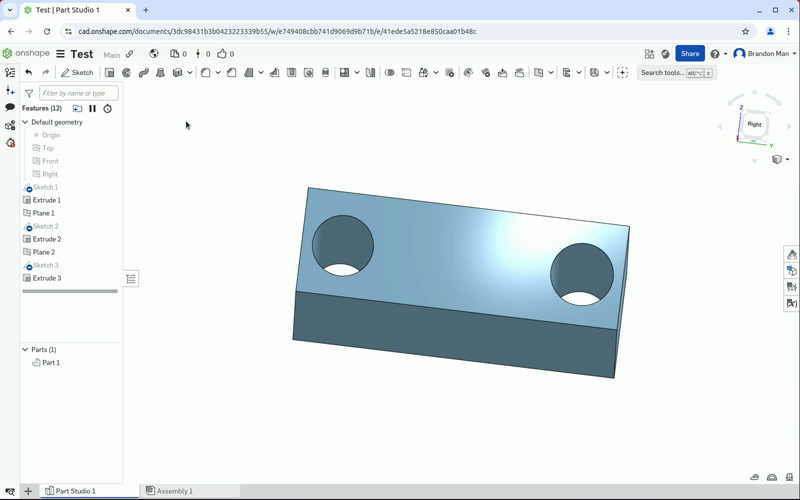
key(right, 3)
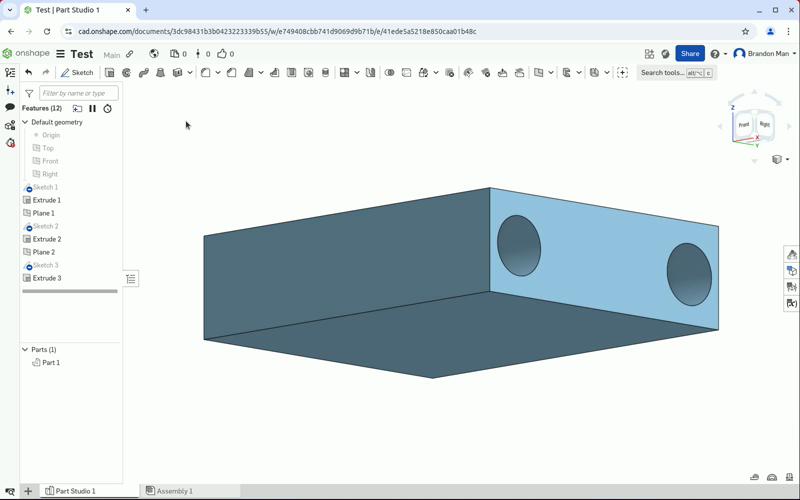
key(down, 3)
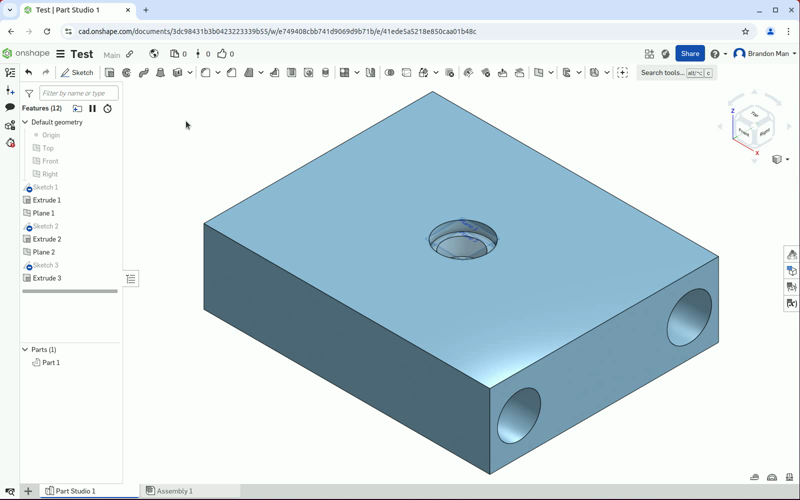
mouse_move(73, 189)
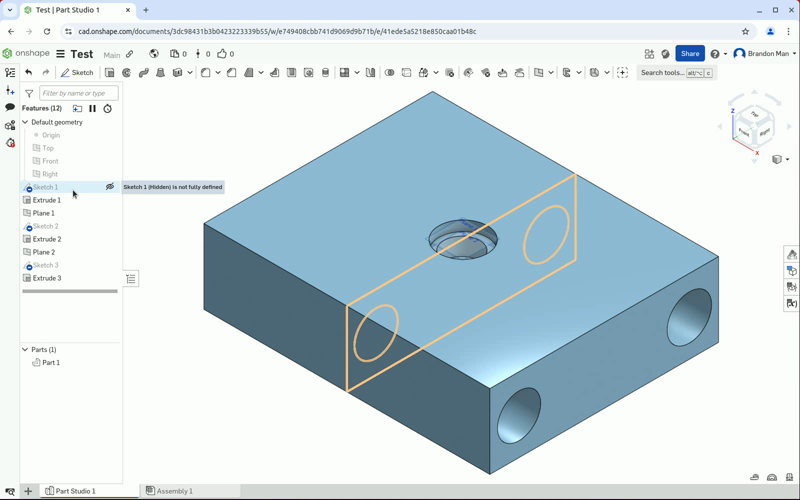
click(73, 189)